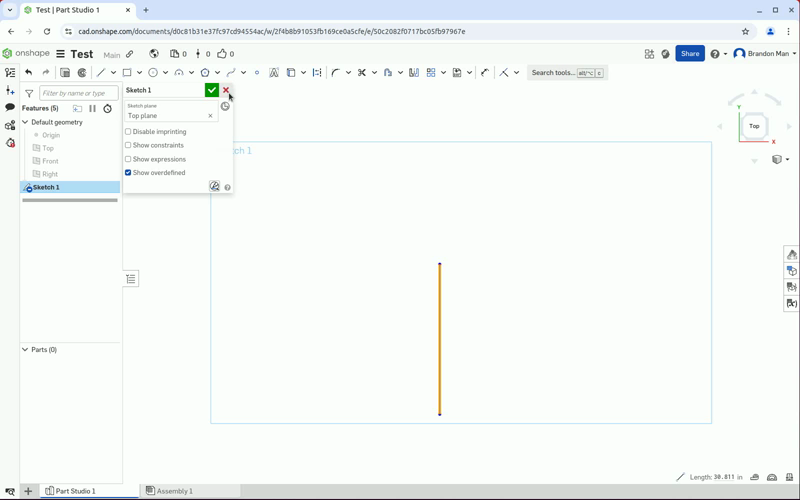
key(shift+h)
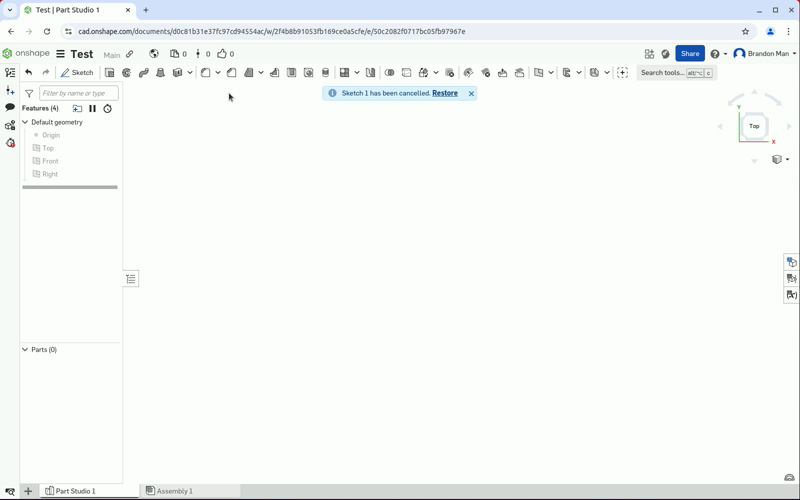
mouse_move(73, 352)
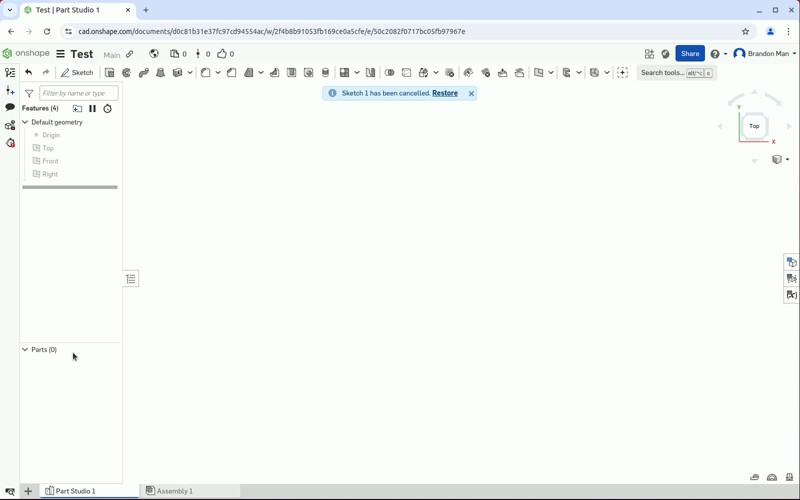
key(y)
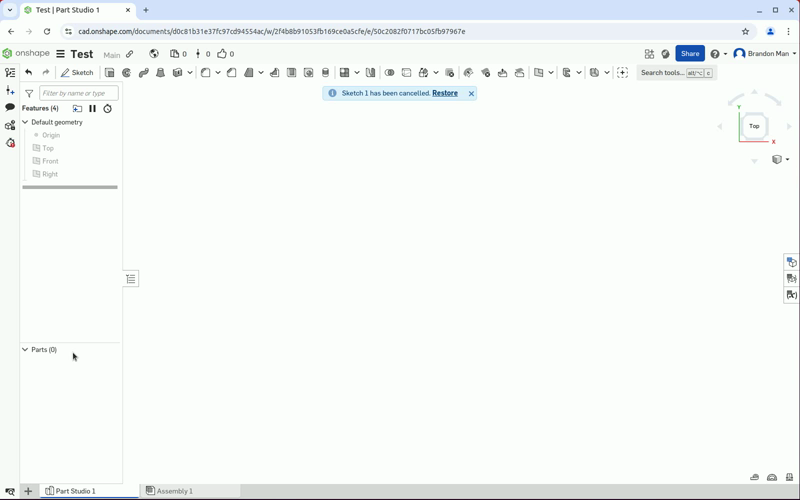
key(shift+p)
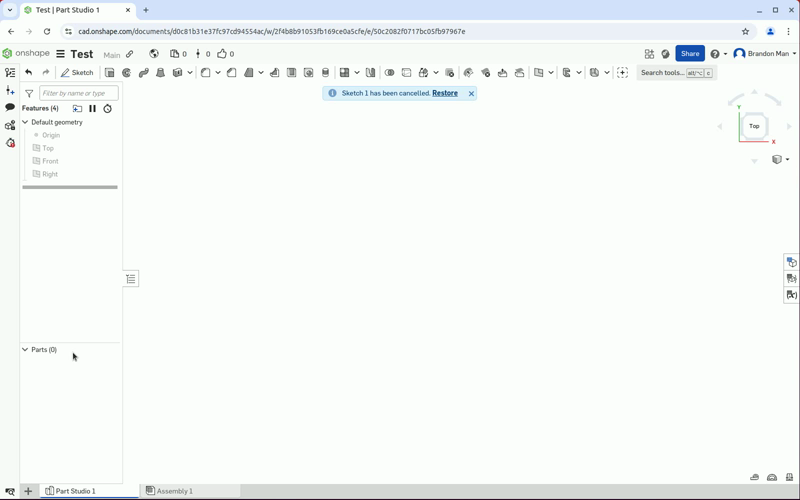
key(space)
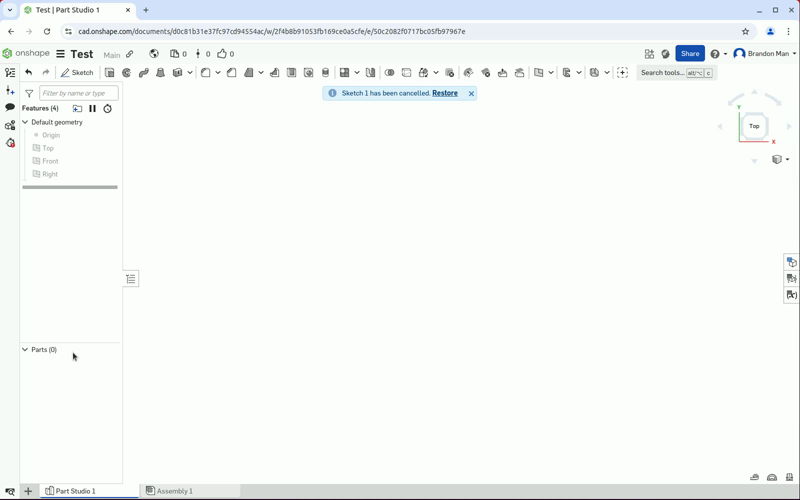
key_down(shift)
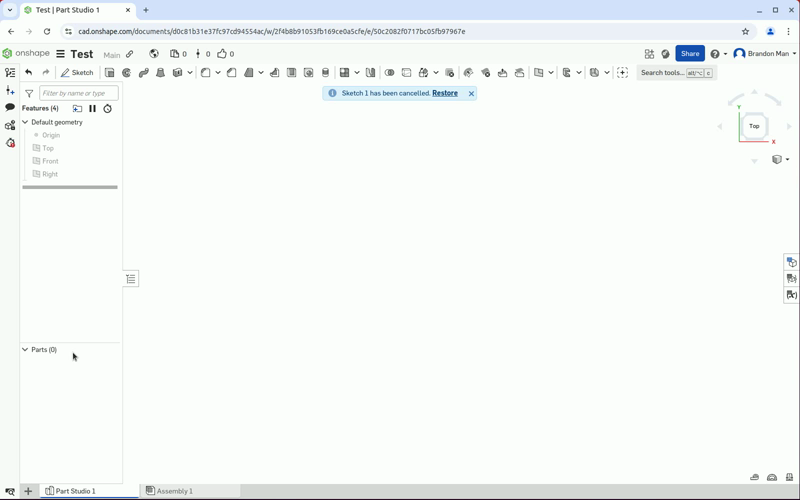
key(up)
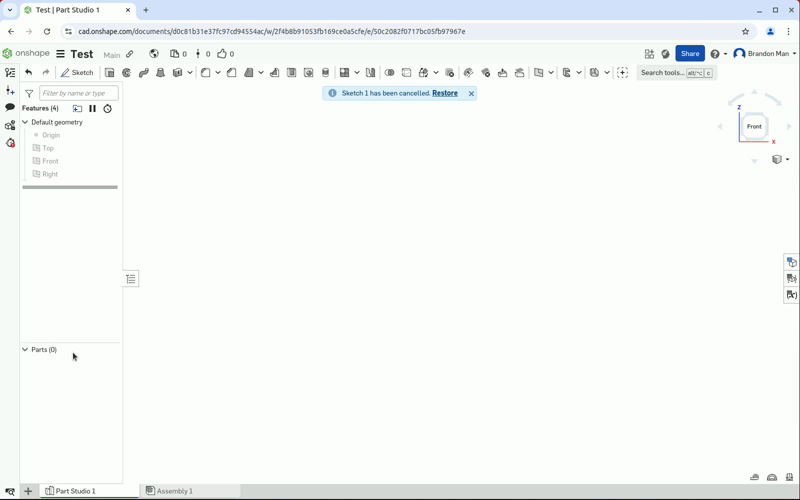
key_up(shift)
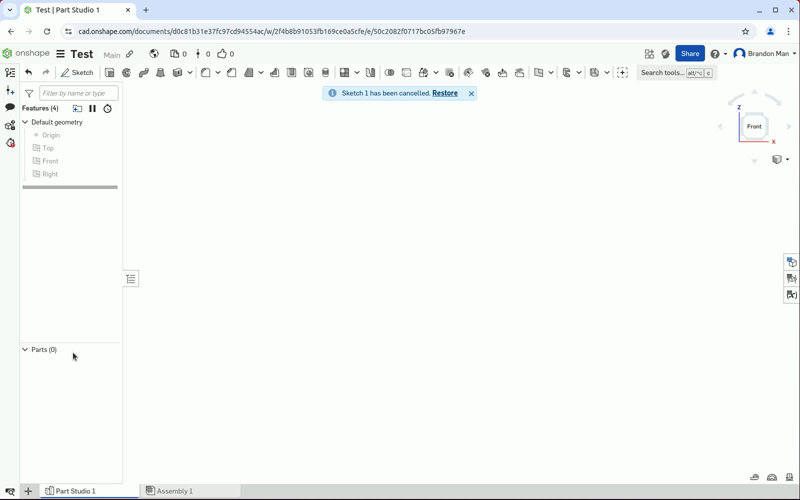
mouse_move(73, 352)
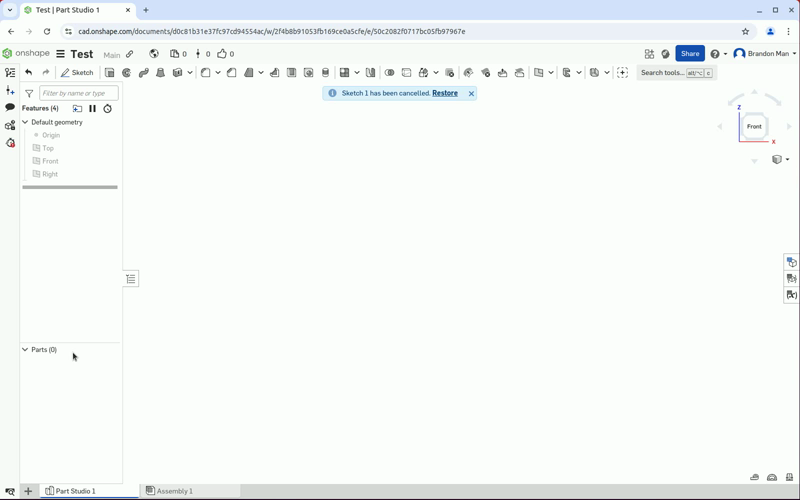
key(shift+y)
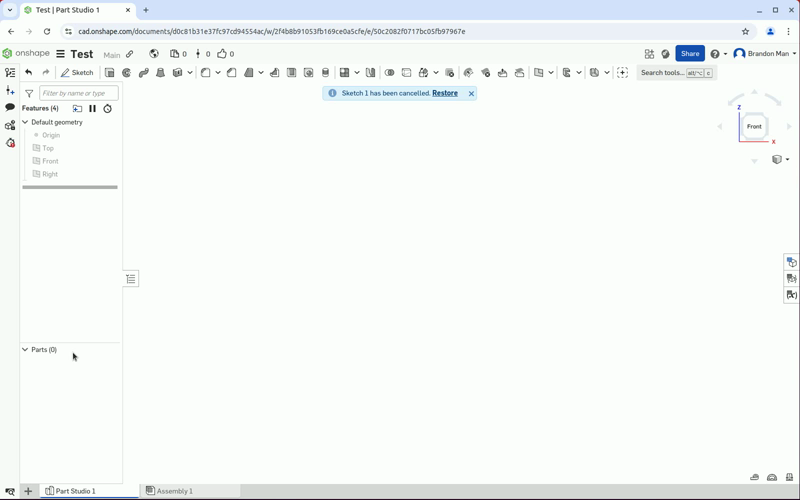
key(shift+s)
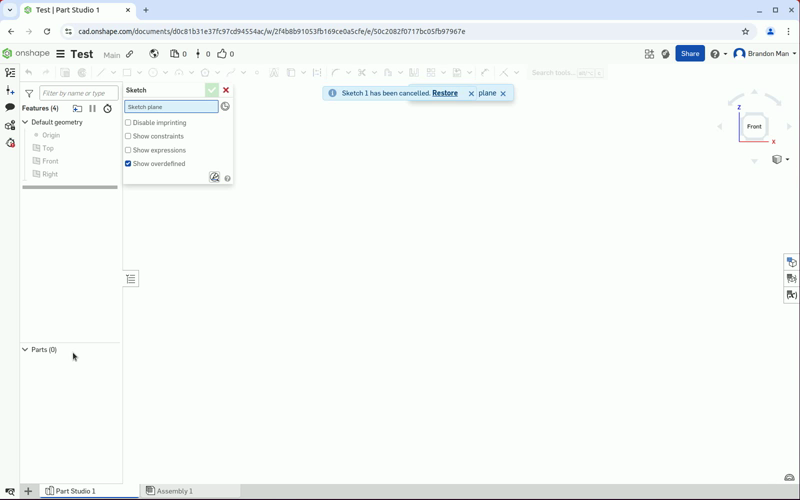
mouse_move(73, 163)
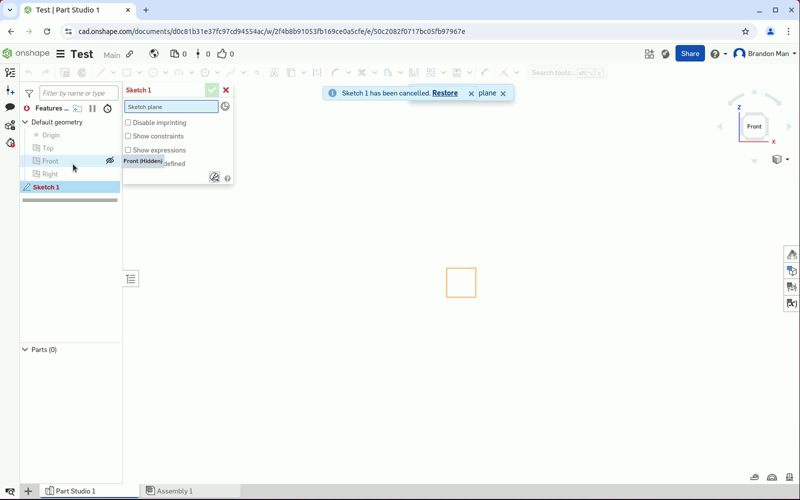
click(73, 163)
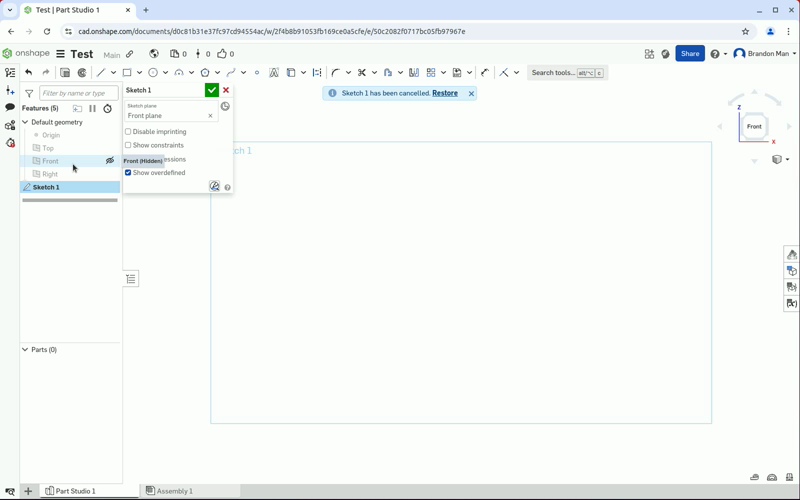
mouse_move(73, 352)
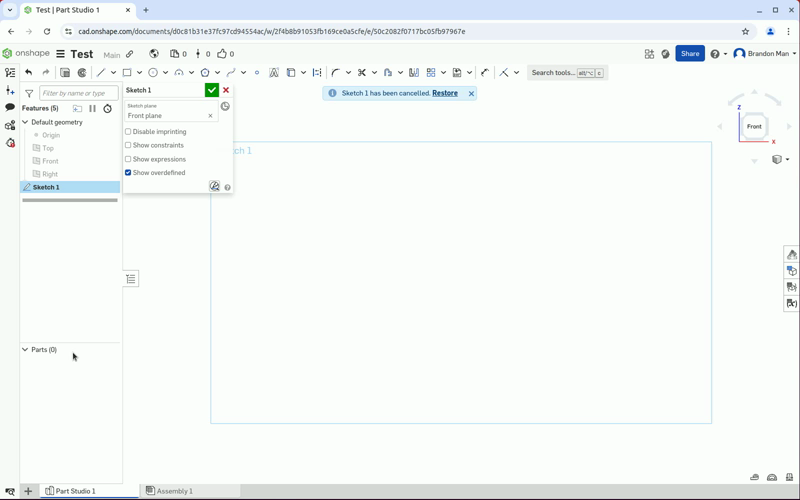
key(y)
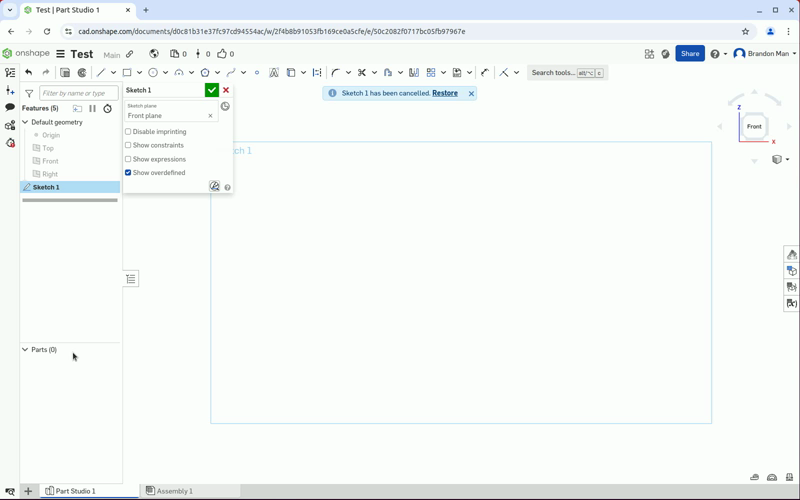
key(l)
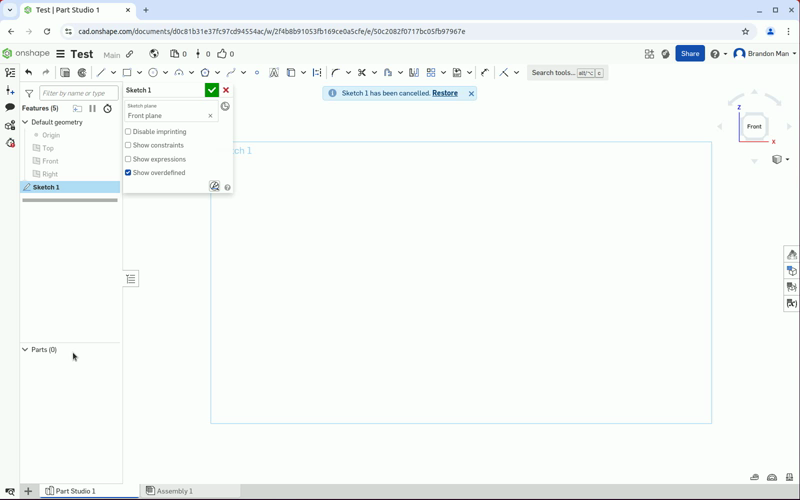
key_down(shift)
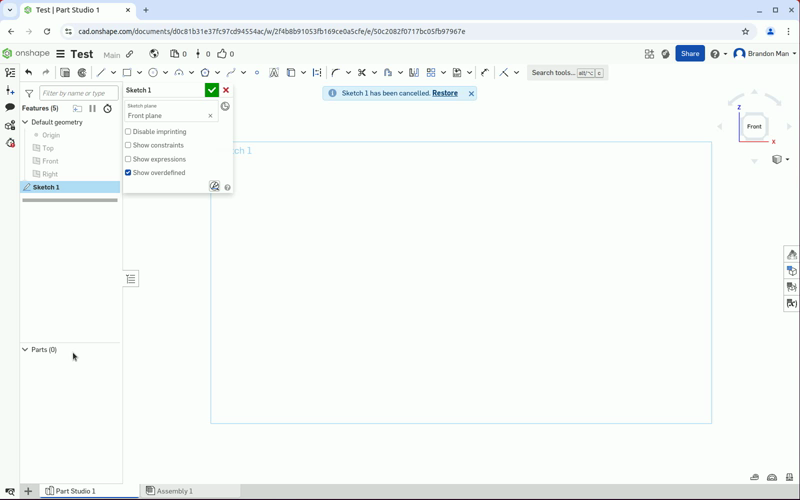
mouse_move(460, 282)
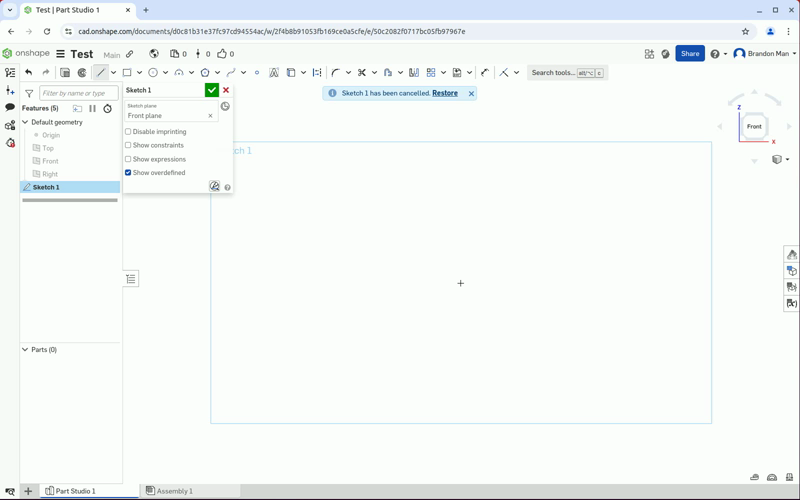
click(460, 282)
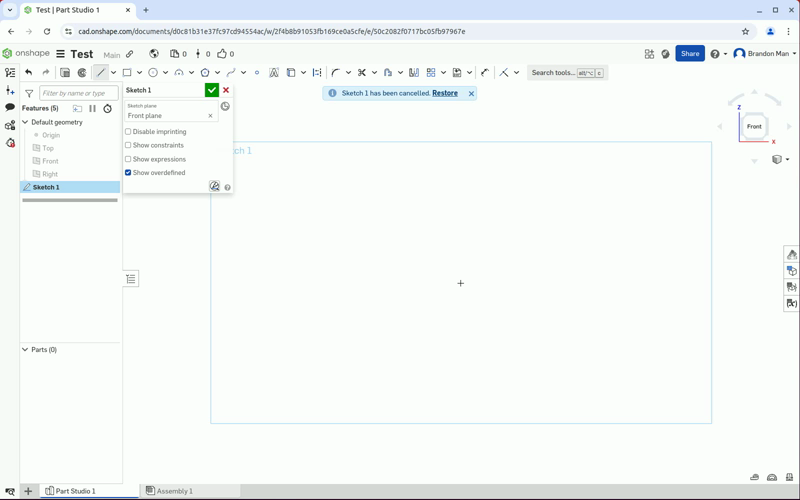
key_up(shift)
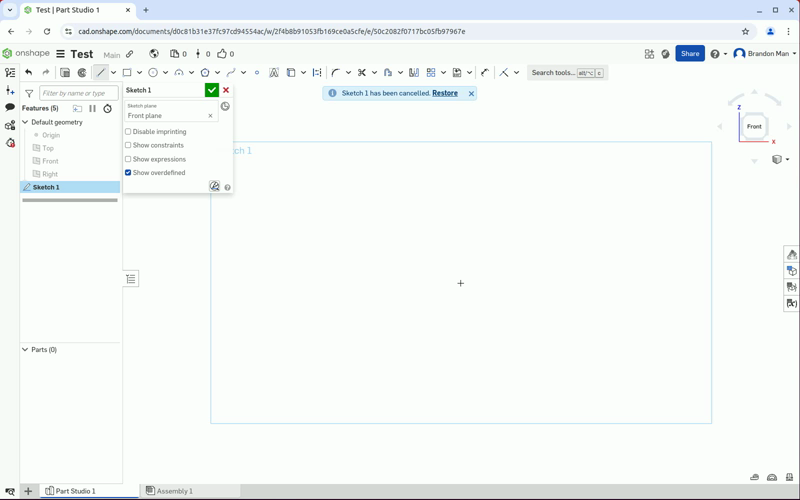
key_down(shift)
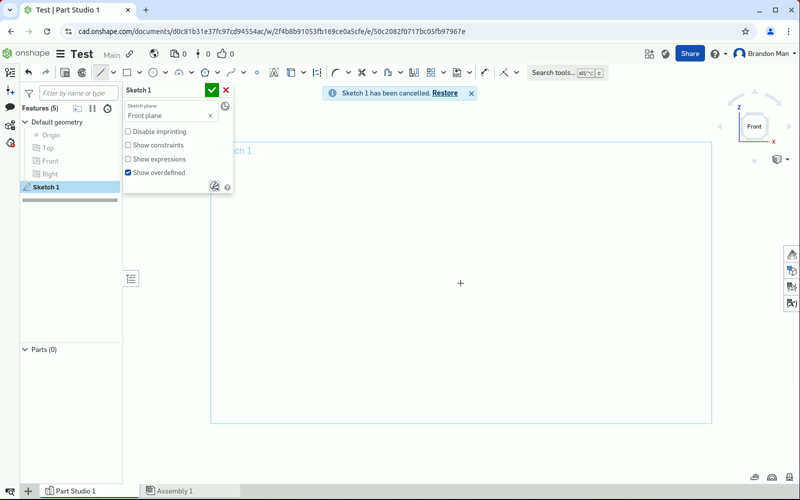
mouse_move(554, 282)
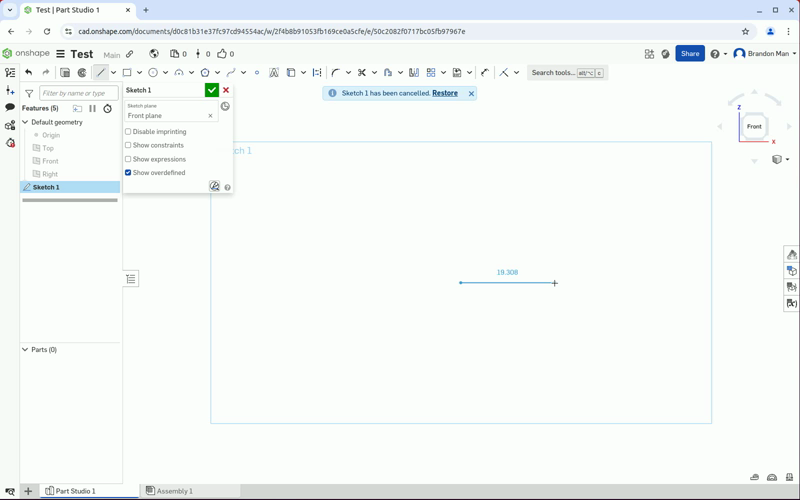
click(554, 282)
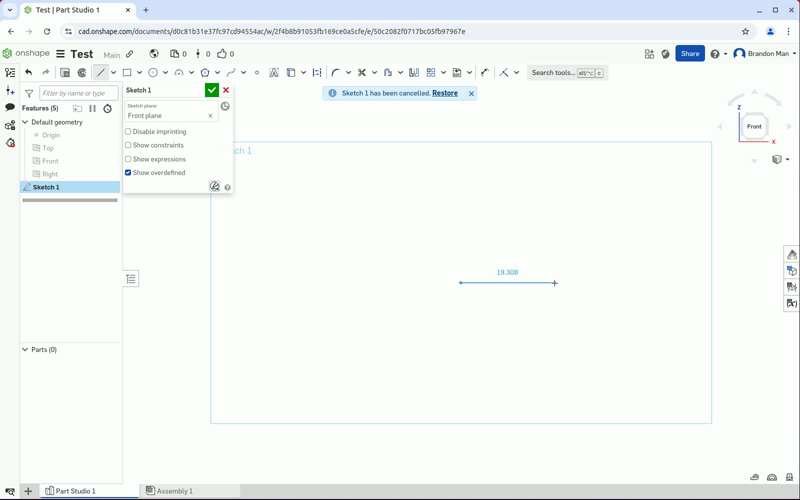
key_up(shift)
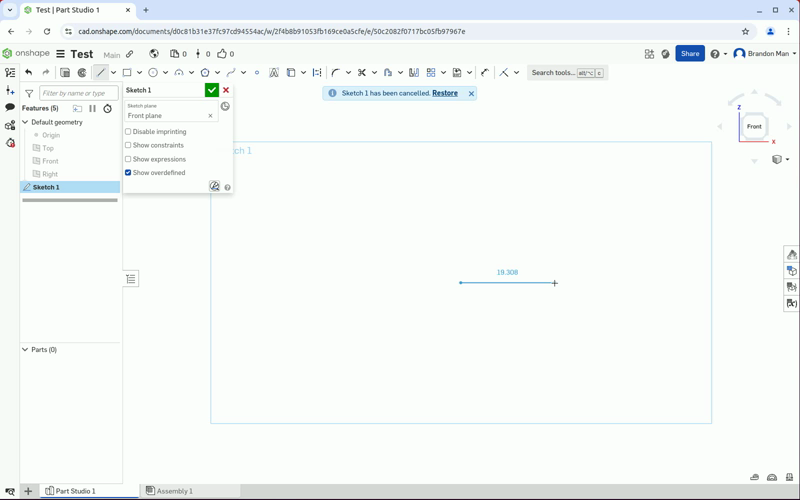
key_down(shift)
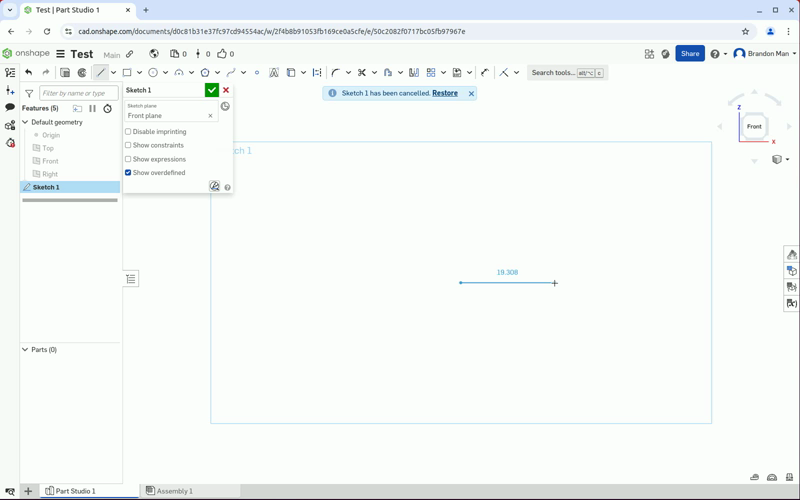
mouse_move(501, 226)
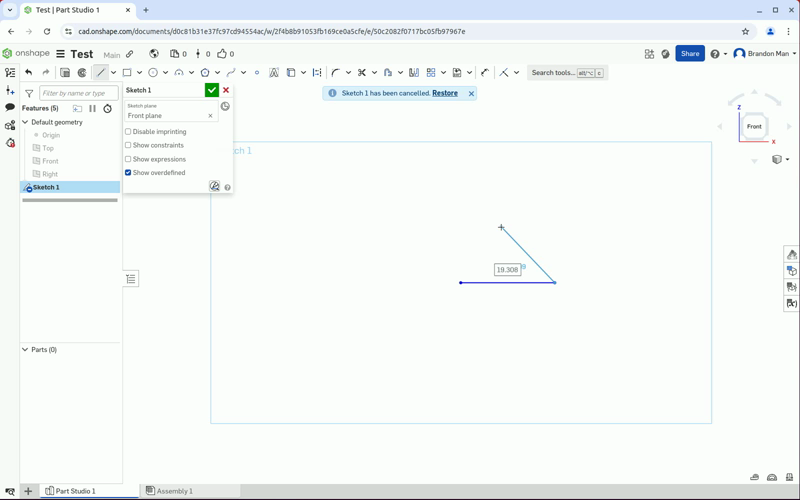
click(501, 226)
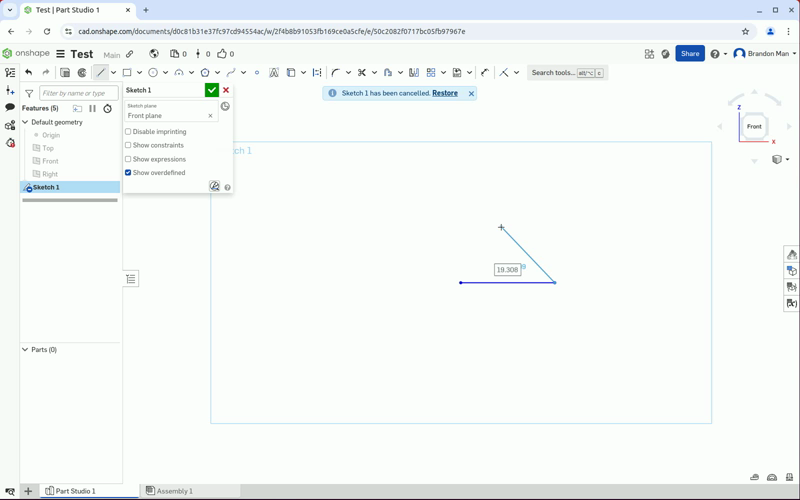
key_up(shift)
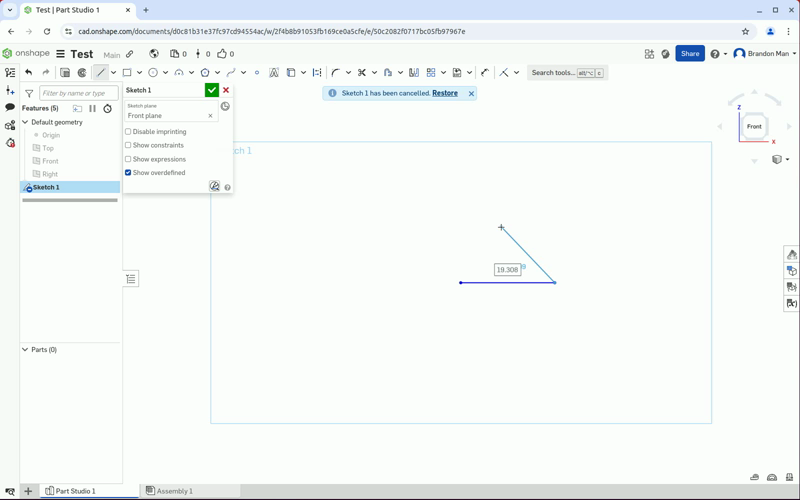
key_down(shift)
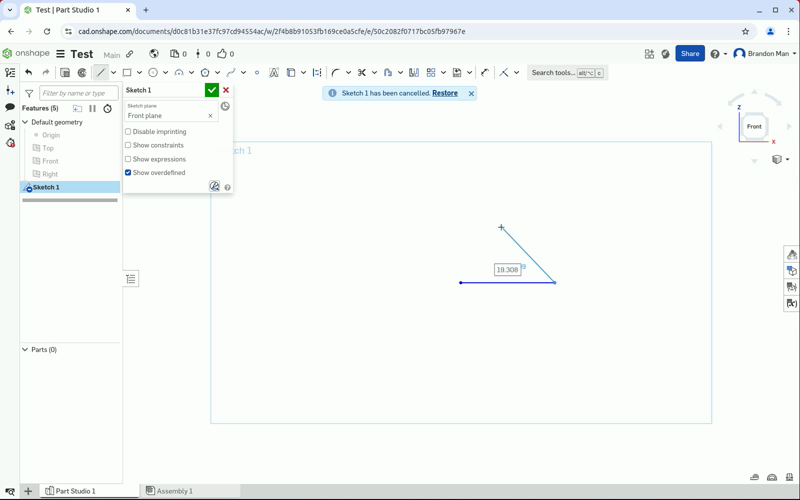
mouse_move(531, 226)
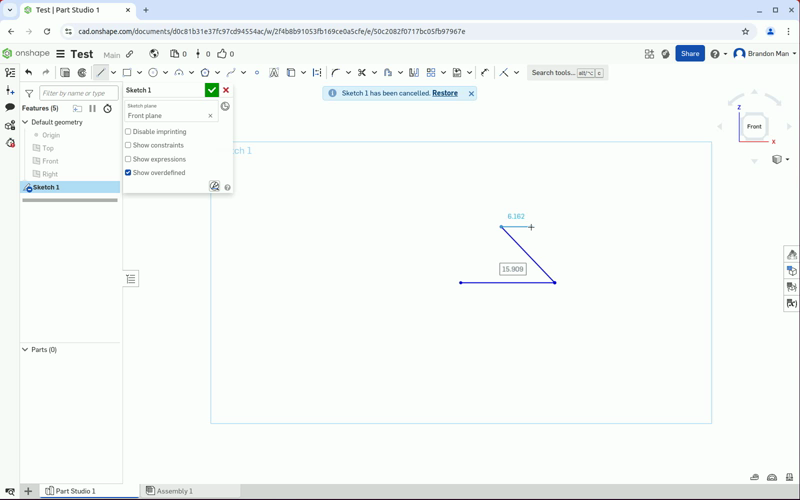
mouse_move(460, 226)
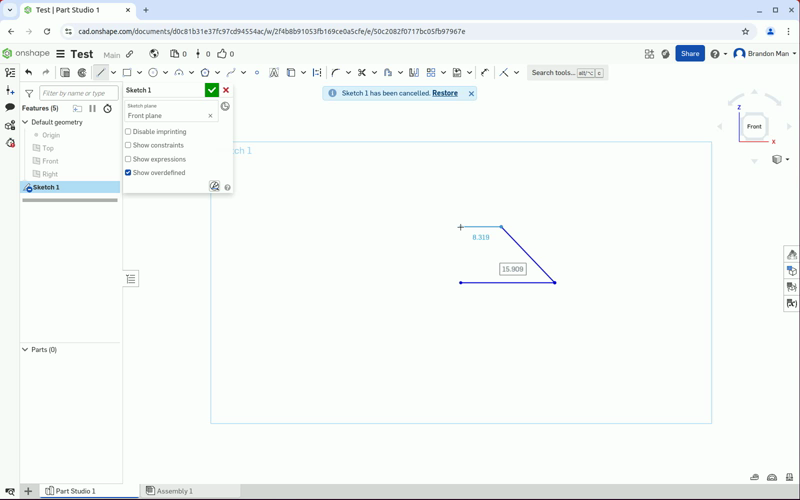
click(460, 226)
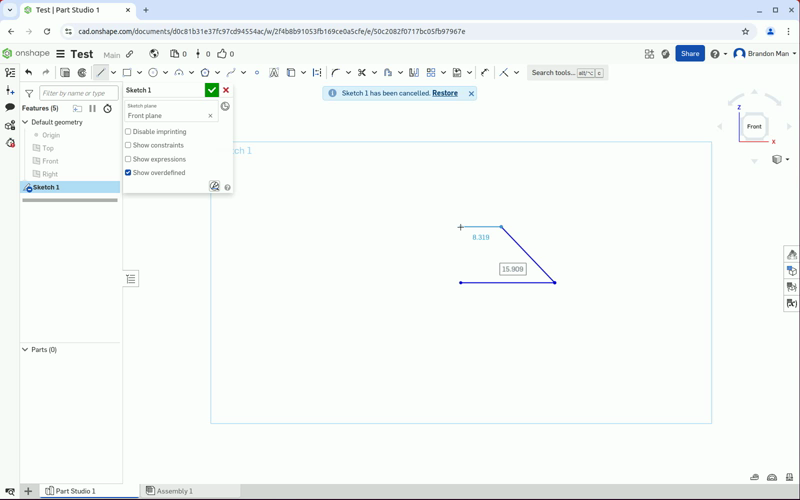
key_up(shift)
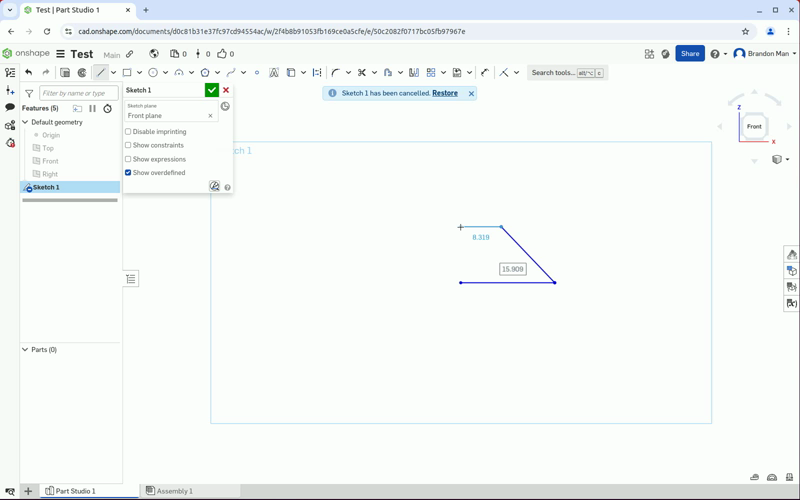
mouse_move(490, 226)
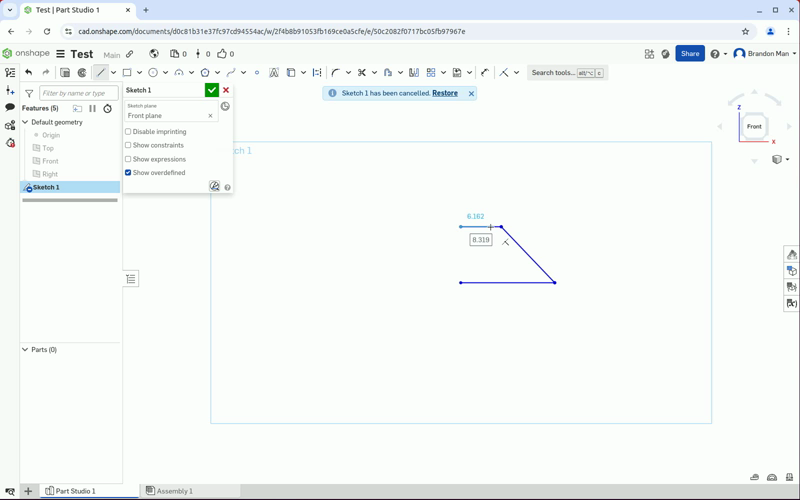
key_down(shift)
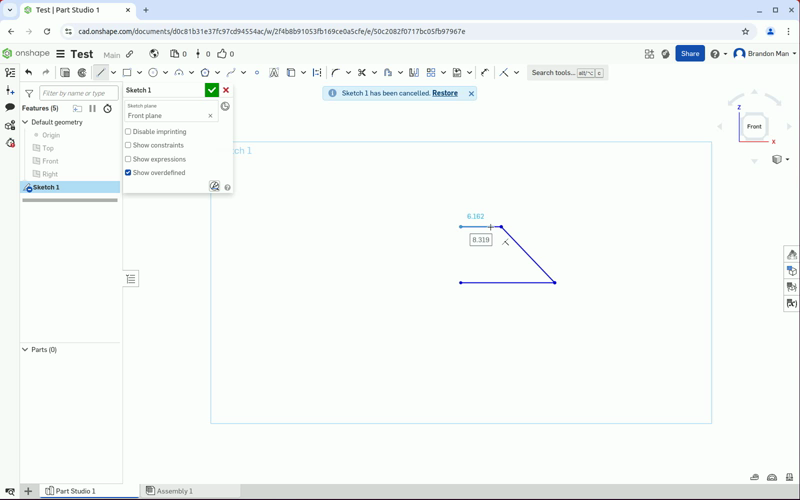
mouse_move(460, 282)
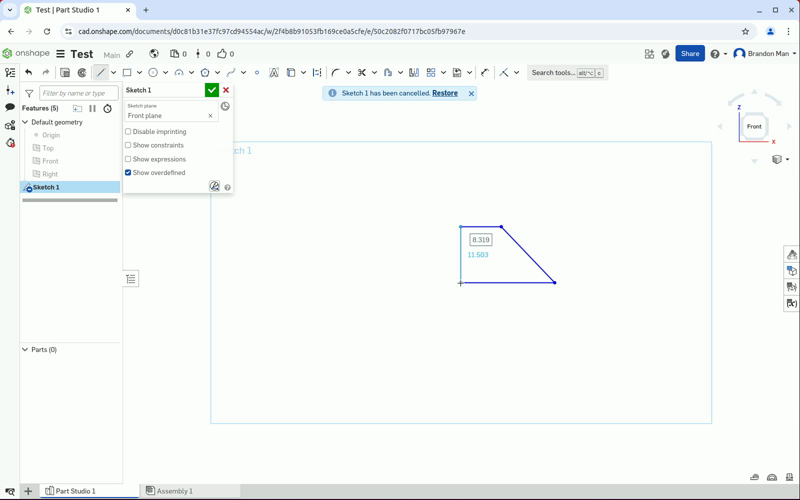
key_up(shift)
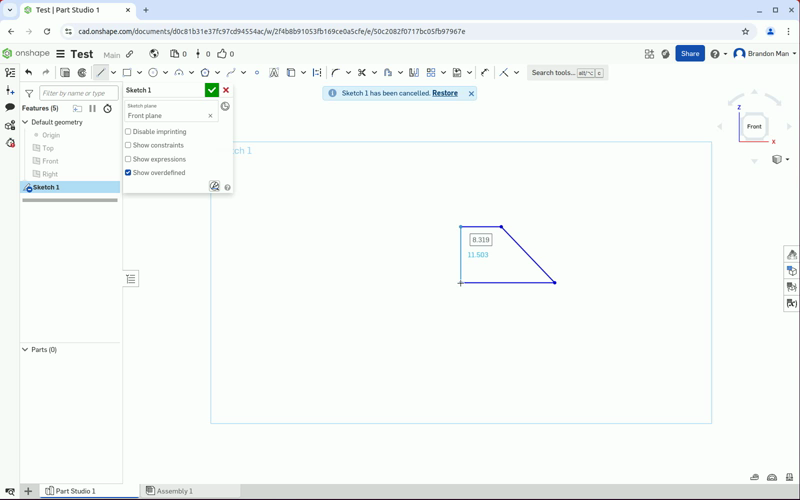
click(460, 282)
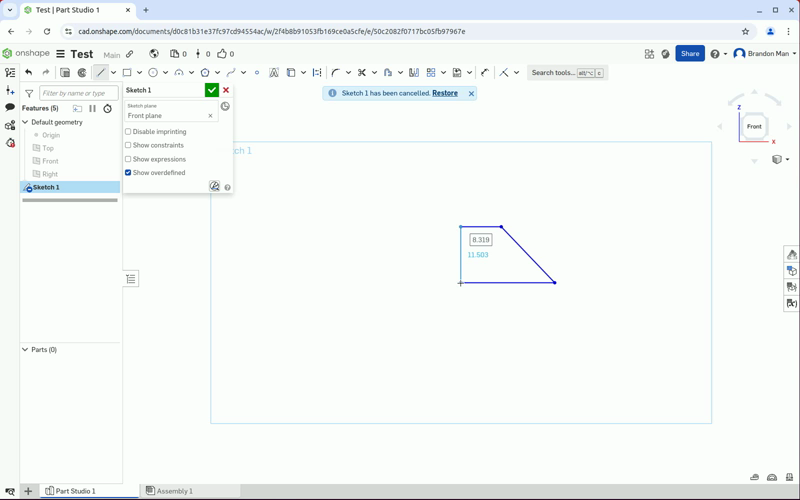
key(esc)
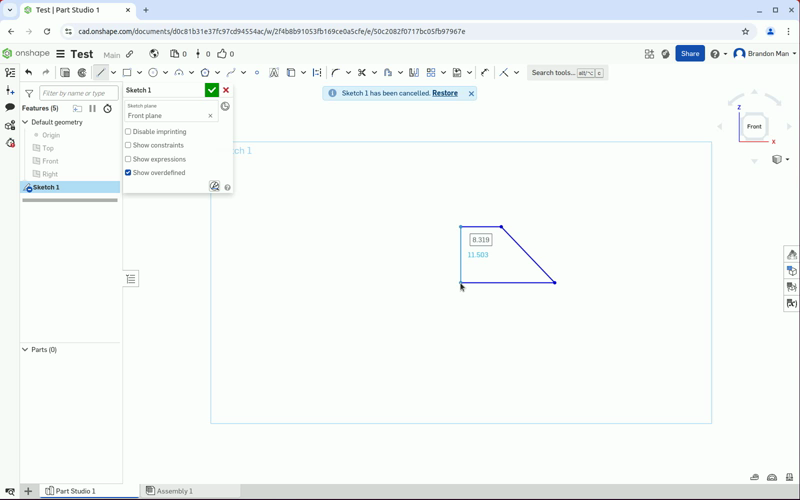
mouse_move(521, 253)
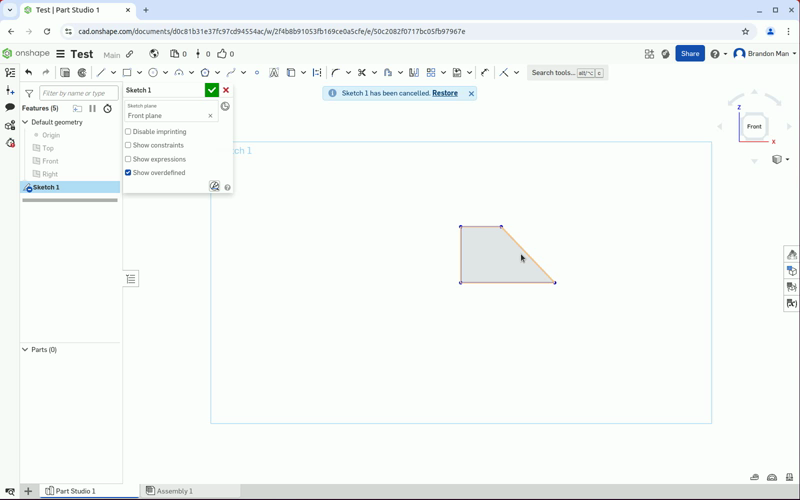
click(521, 253)
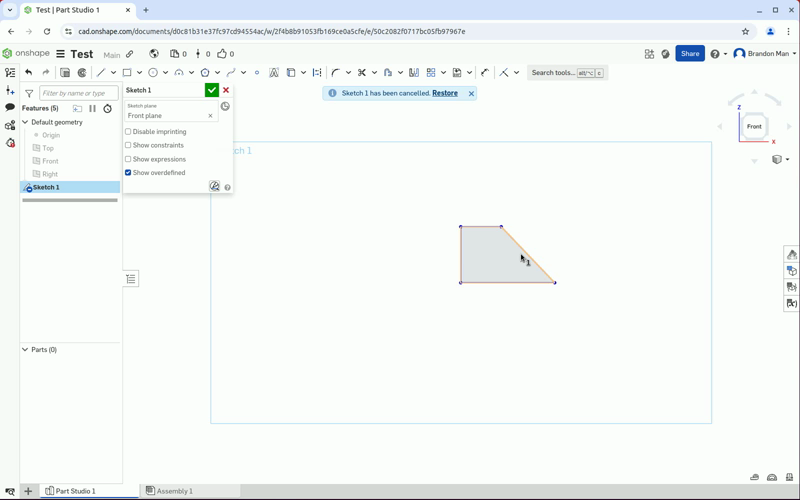
mouse_move(73, 352)
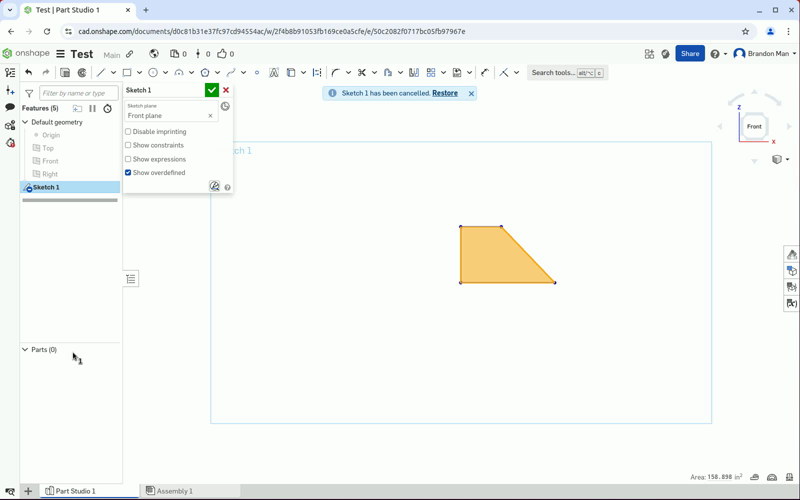
key(shift+y)
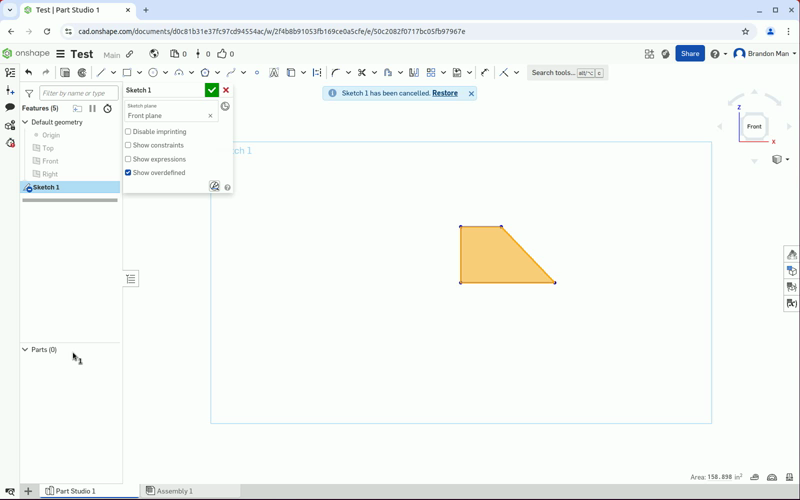
key(shift+e)
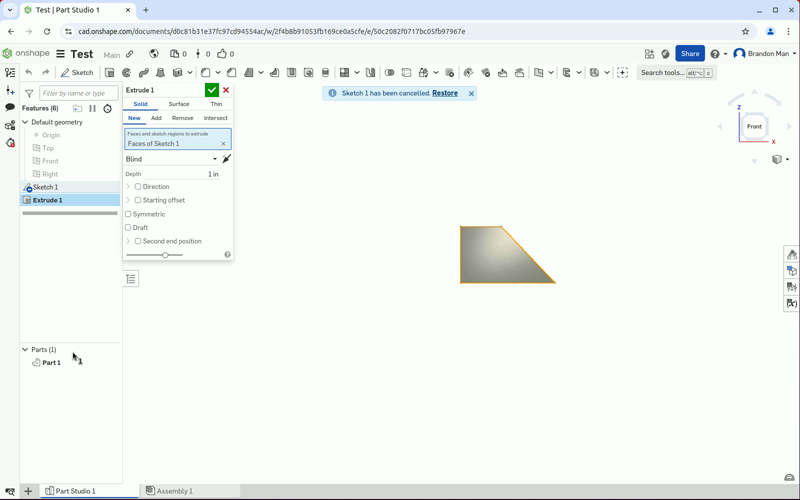
mouse_move(143, 106)
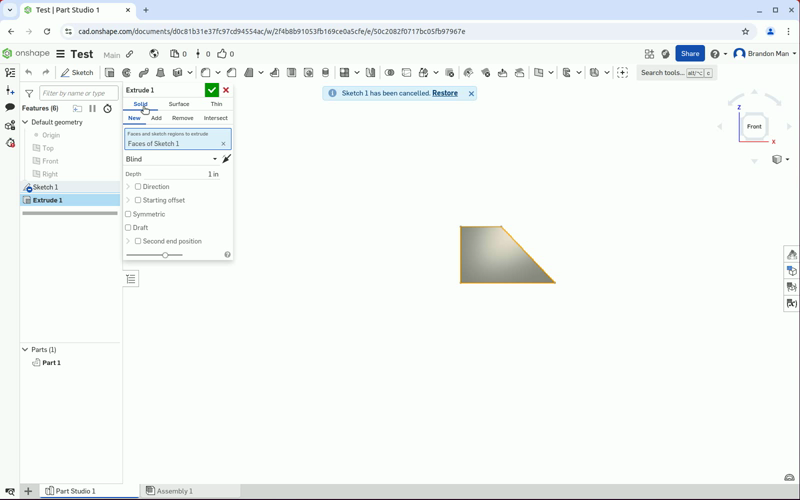
click(143, 106)
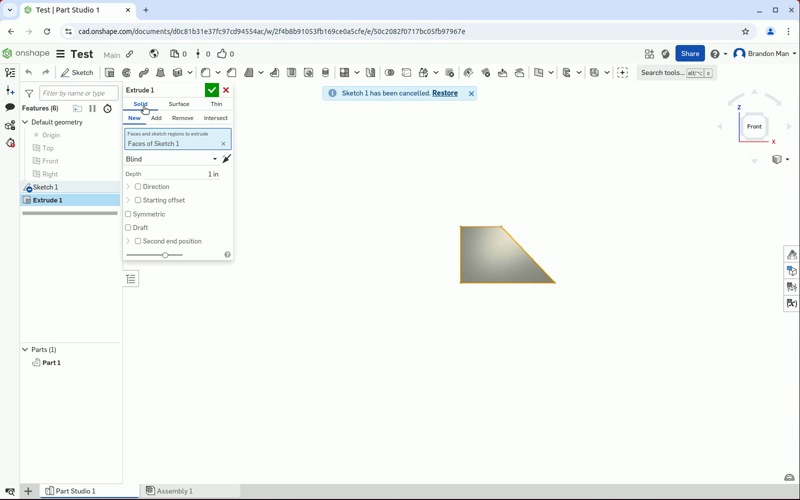
mouse_move(137, 120)
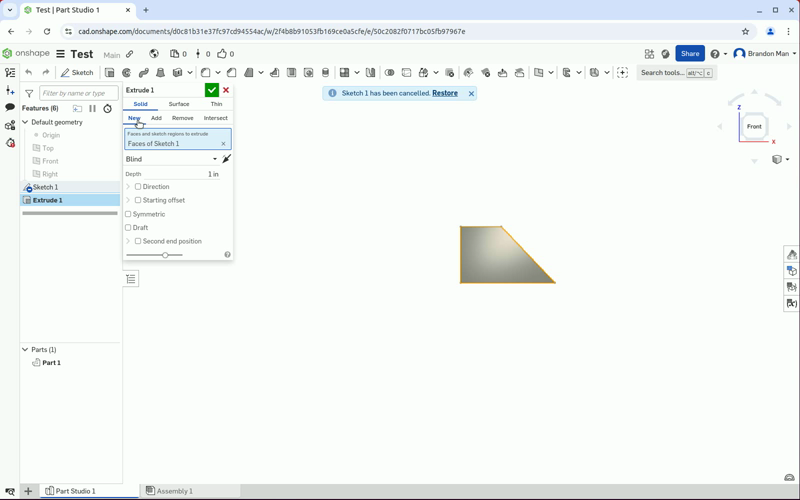
click(137, 120)
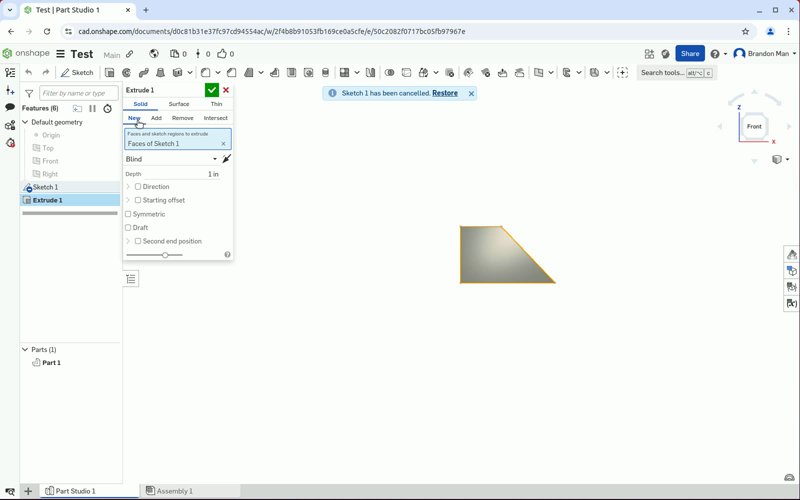
key(tab, 4)
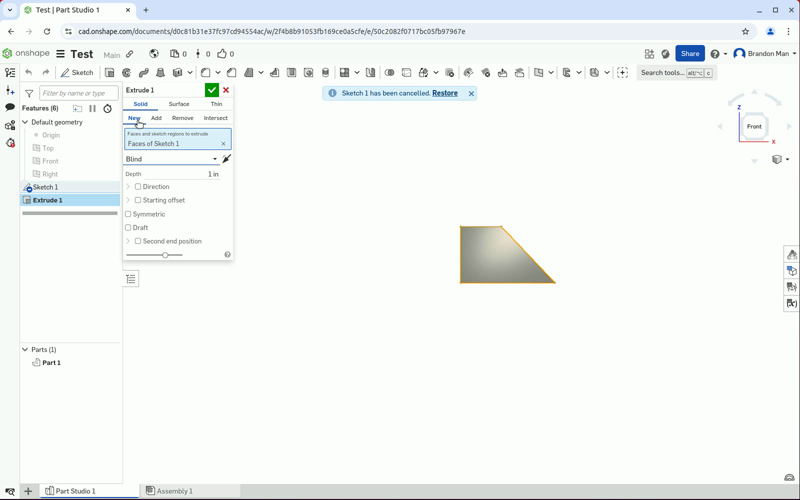
text(13.961)
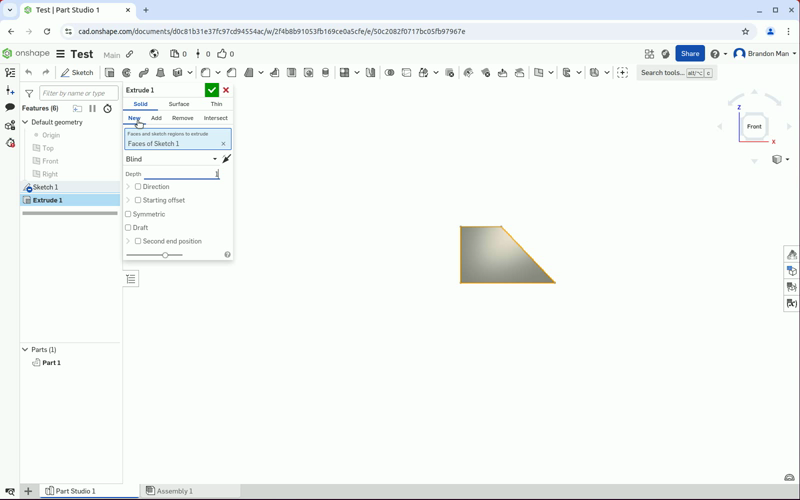
key(enter)
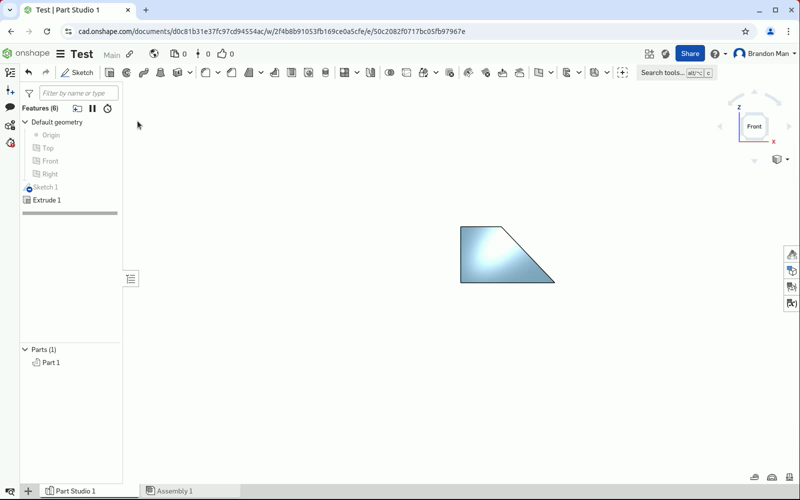
key(shift+h)
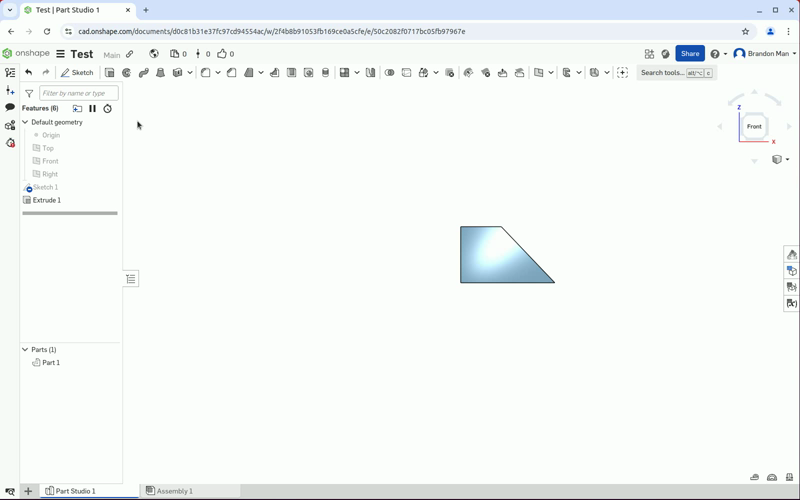
key(shift+h)
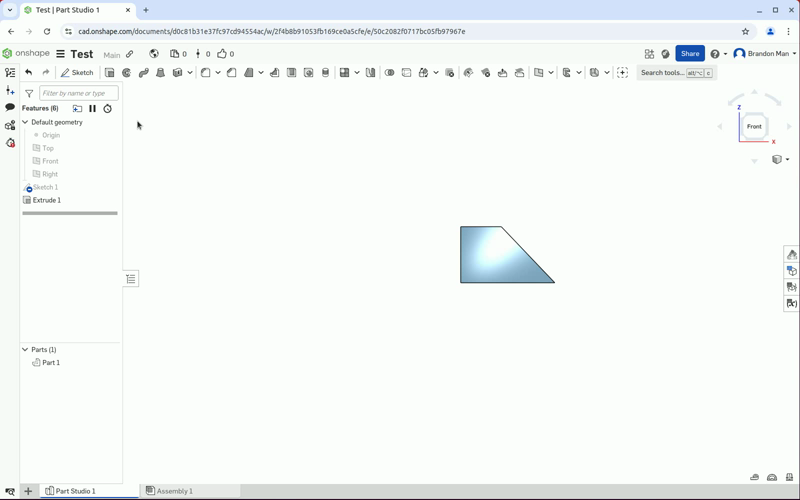
mouse_move(73, 189)
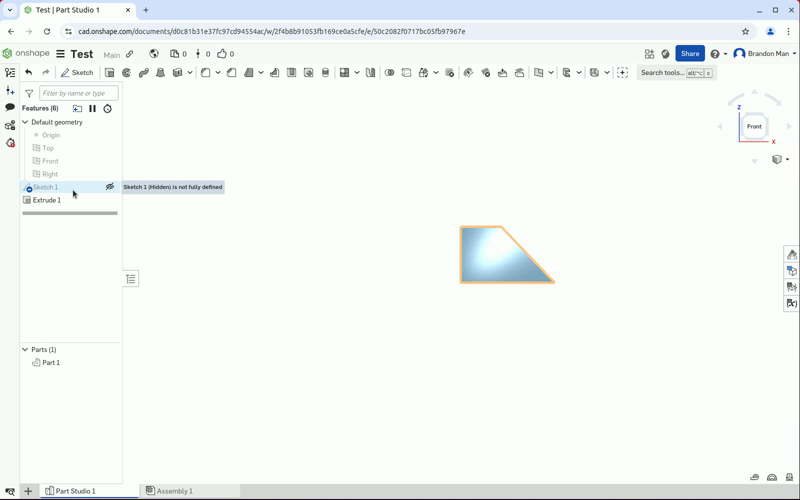
click(73, 189)
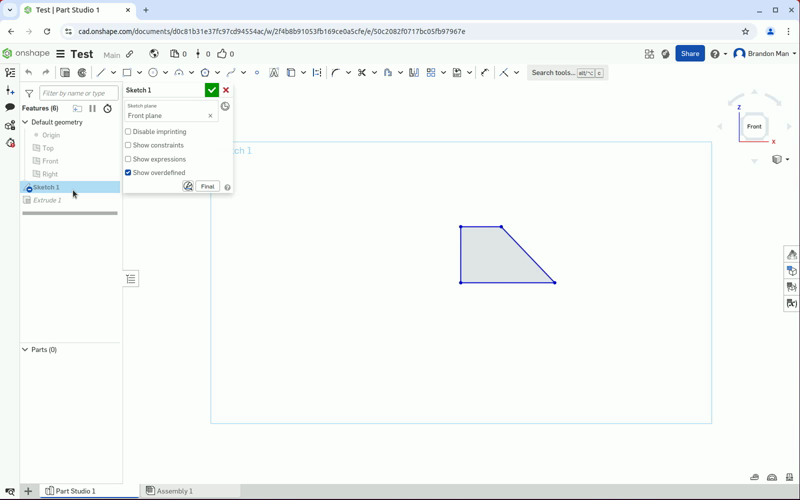
mouse_move(229, 92)
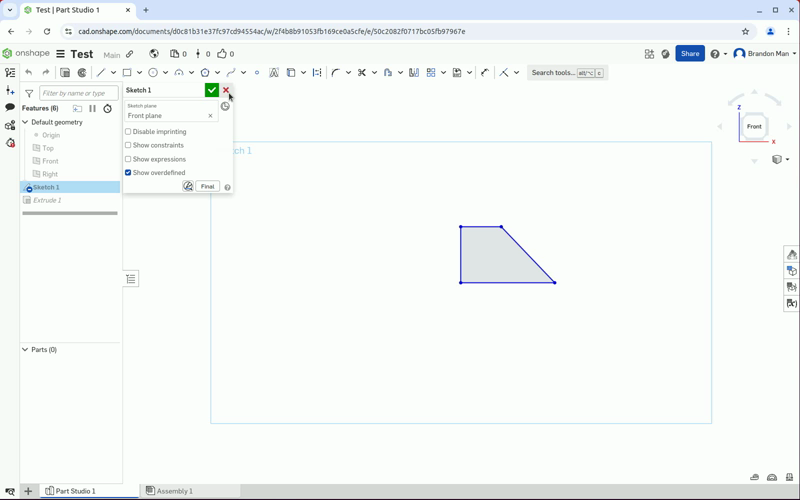
click(229, 92)
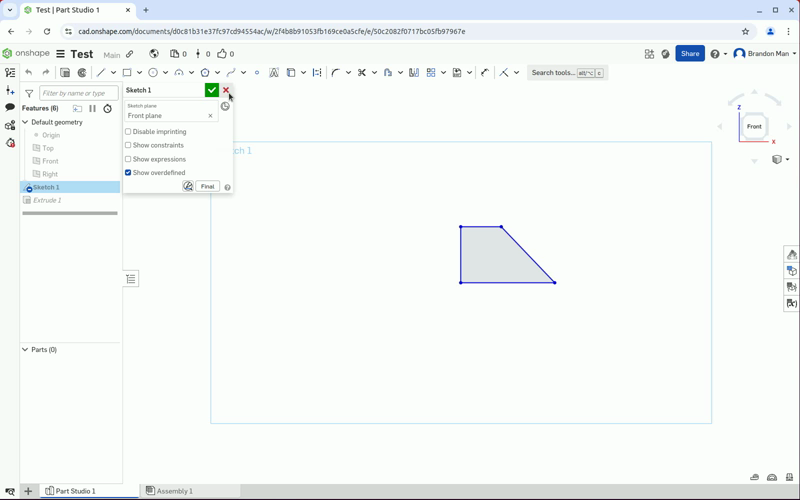
key(shift+s)
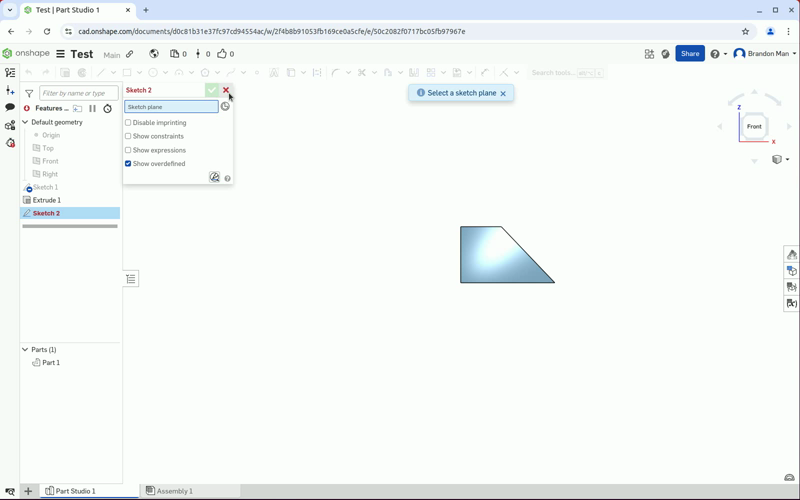
mouse_move(73, 163)
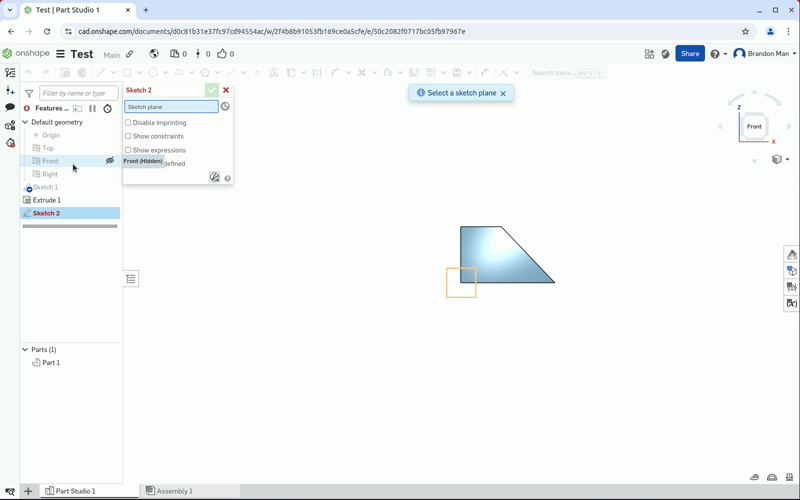
click(73, 163)
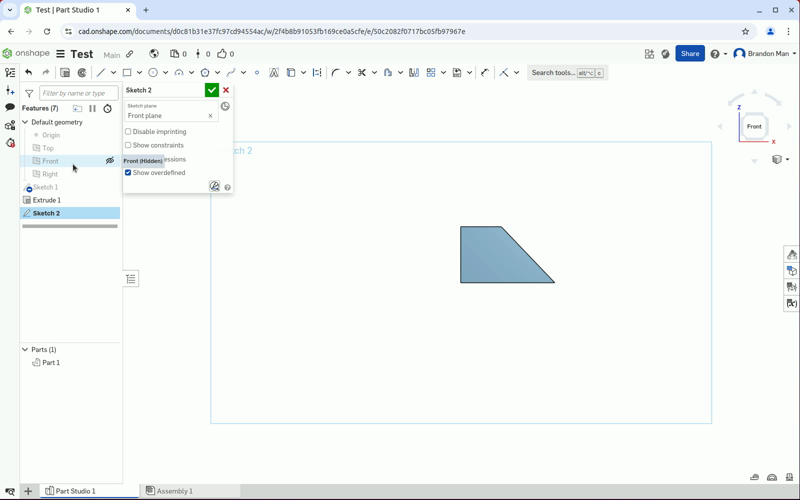
mouse_move(73, 352)
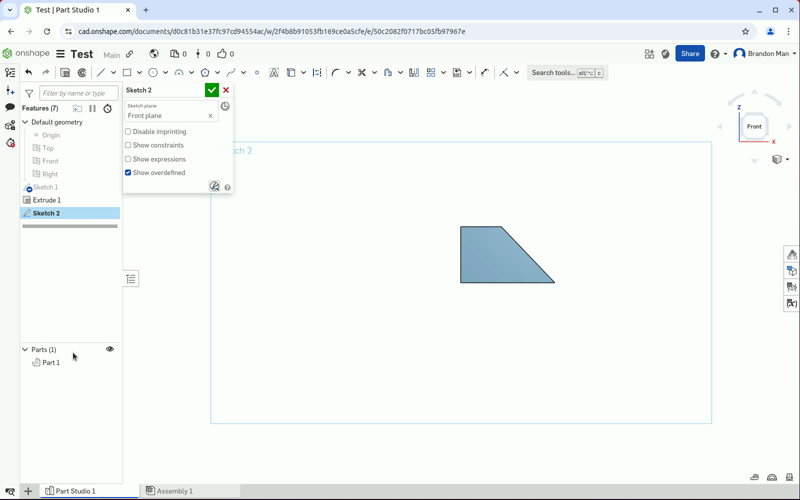
key(y)
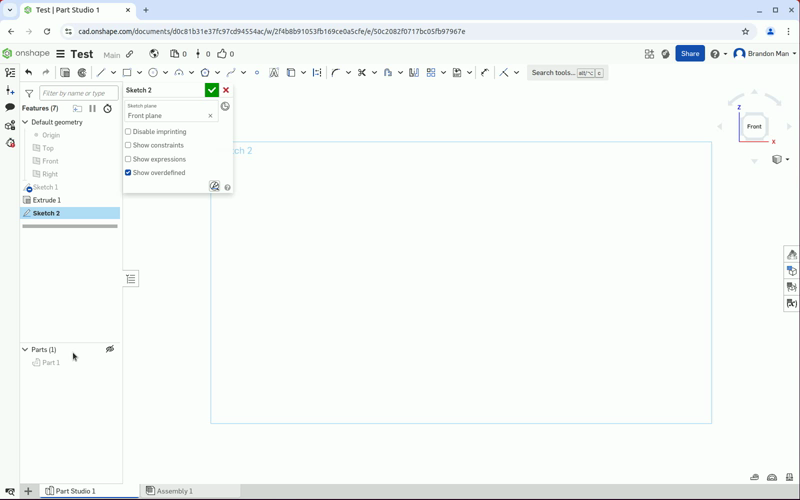
key(l)
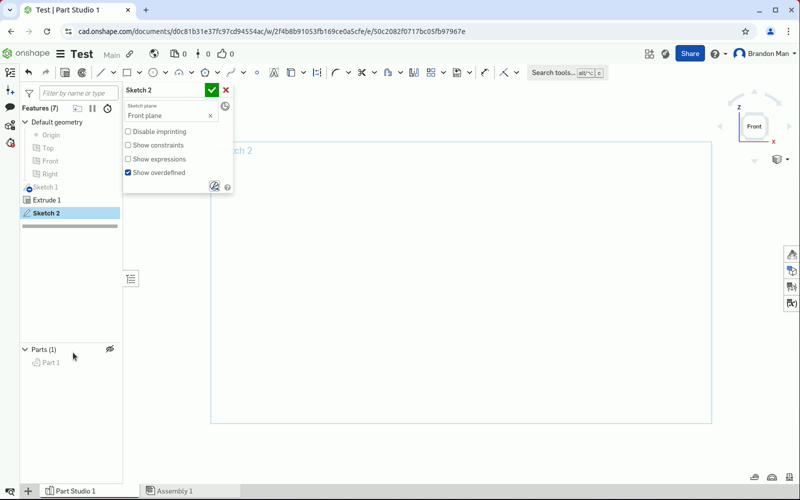
key_down(shift)
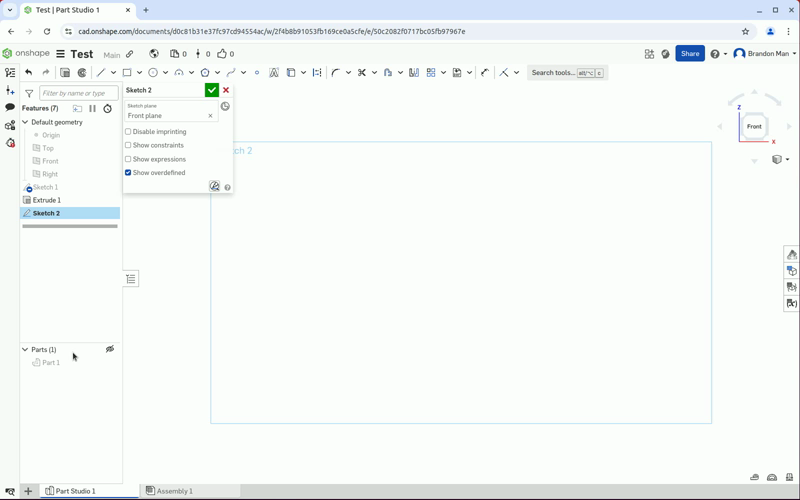
mouse_move(460, 226)
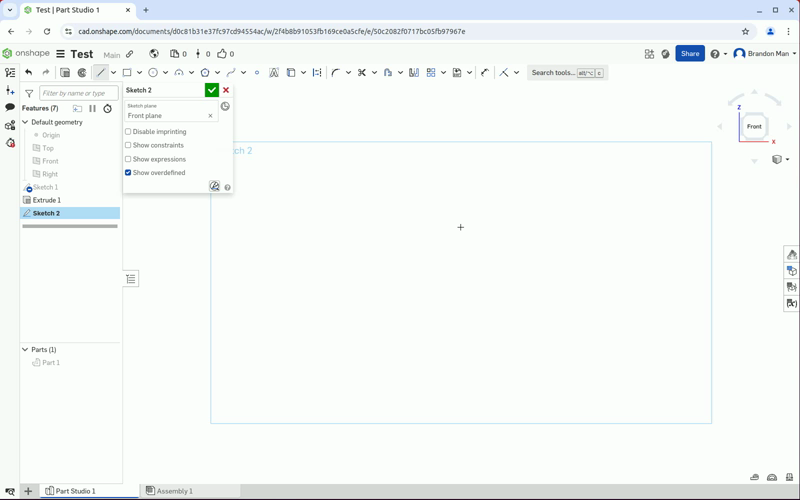
click(460, 226)
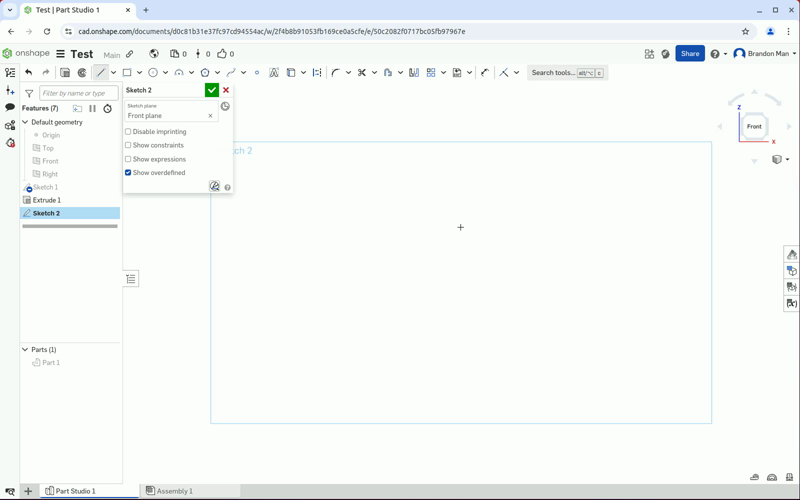
key_up(shift)
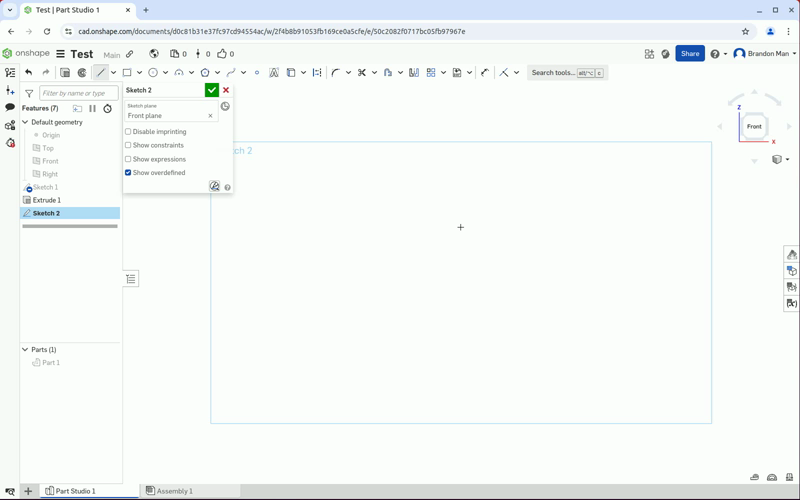
key_down(shift)
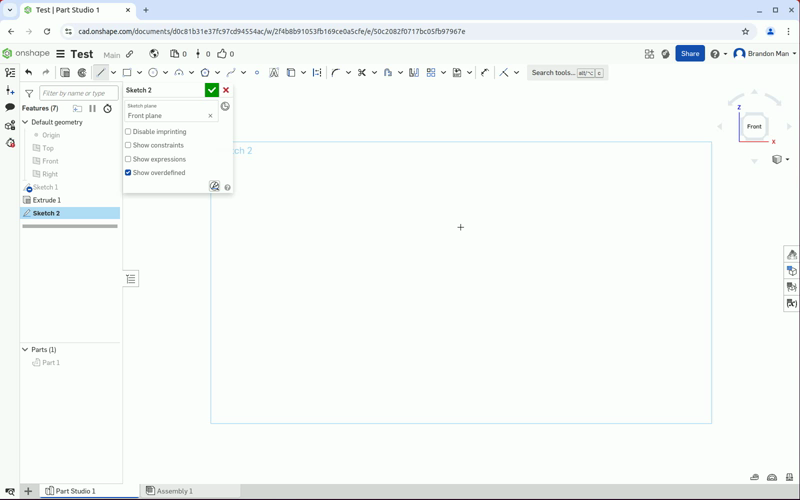
mouse_move(490, 226)
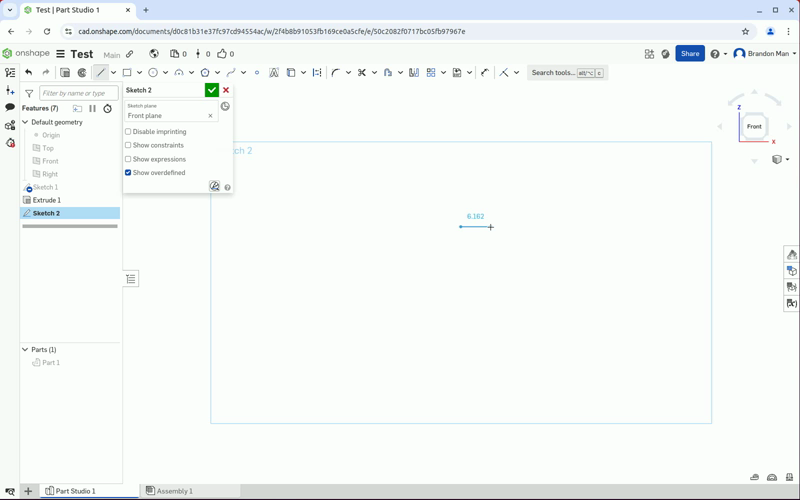
mouse_move(502, 226)
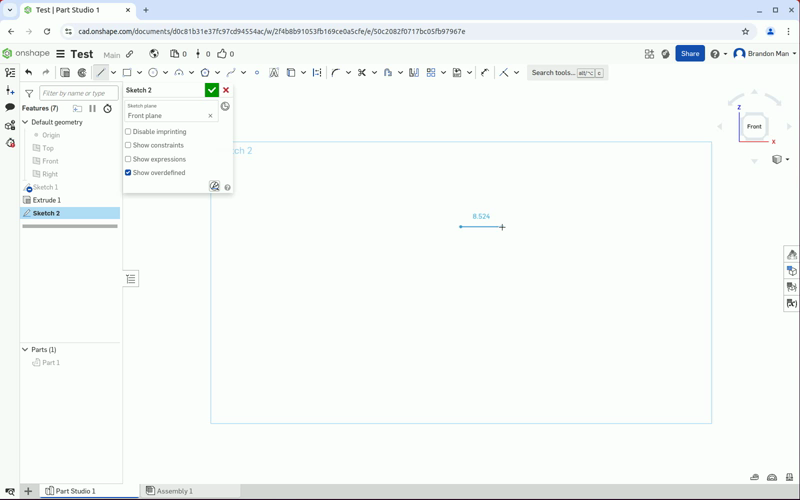
click(502, 226)
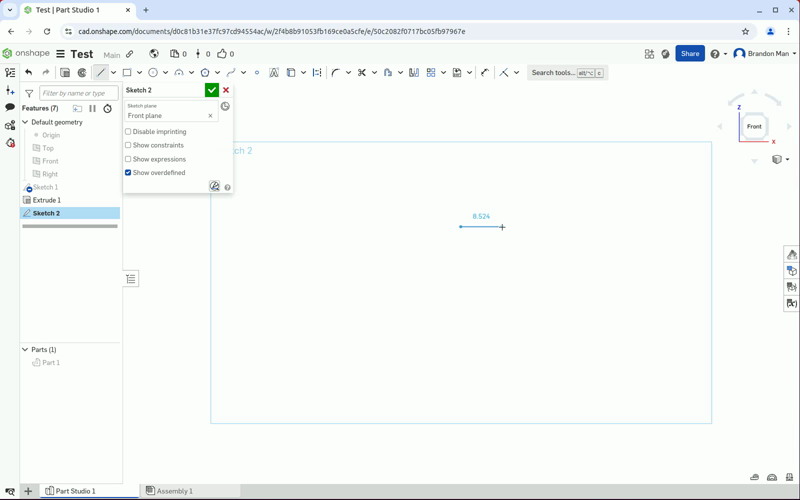
key_up(shift)
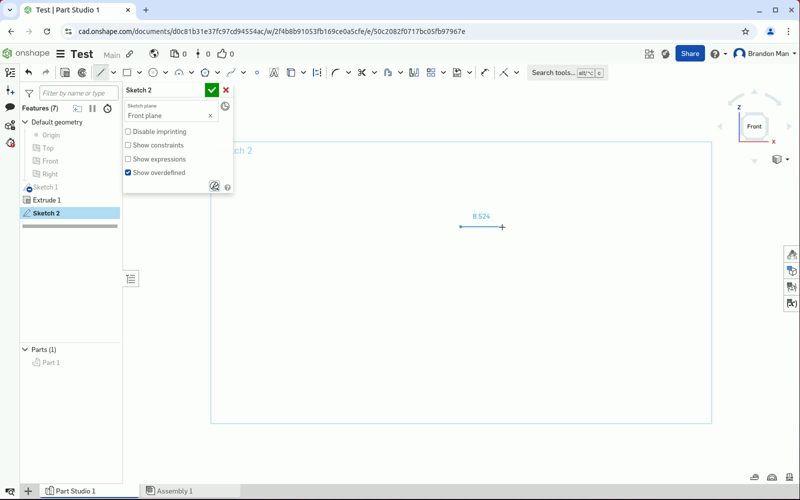
key_down(shift)
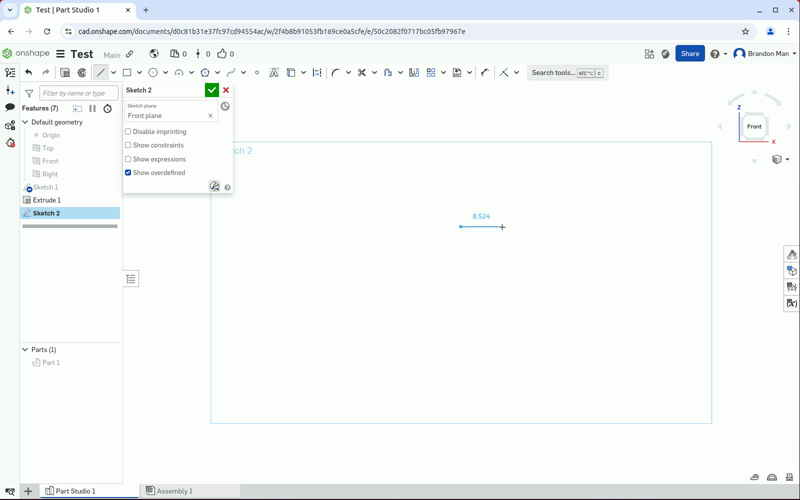
mouse_move(554, 283)
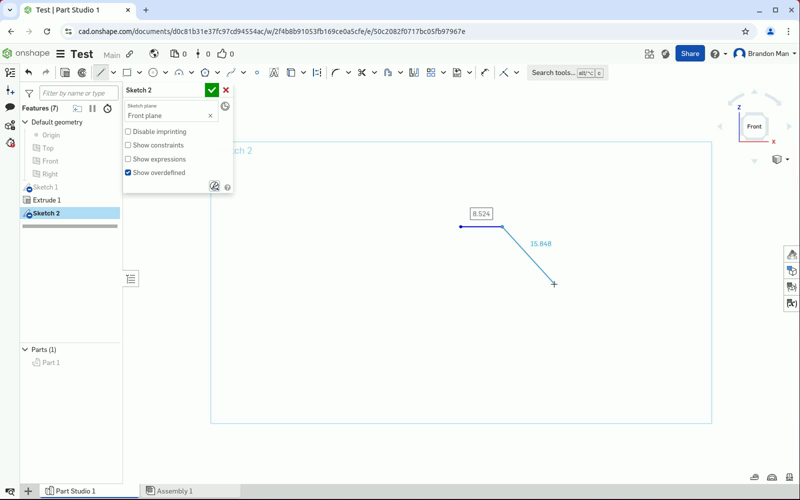
click(554, 283)
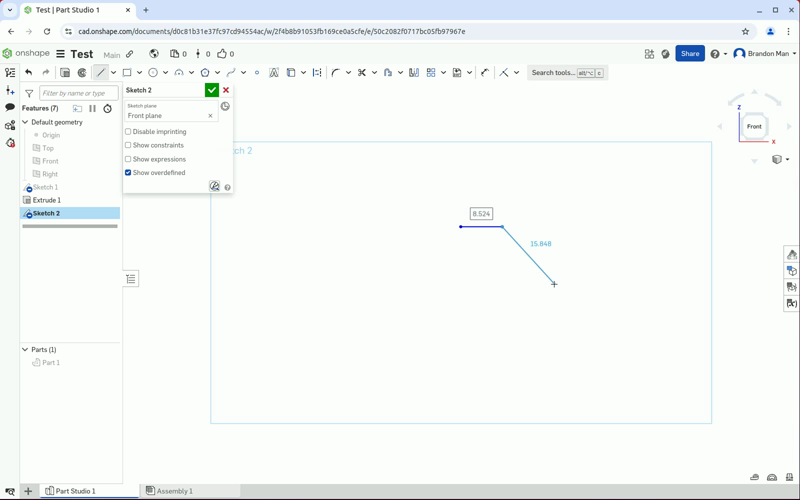
key_up(shift)
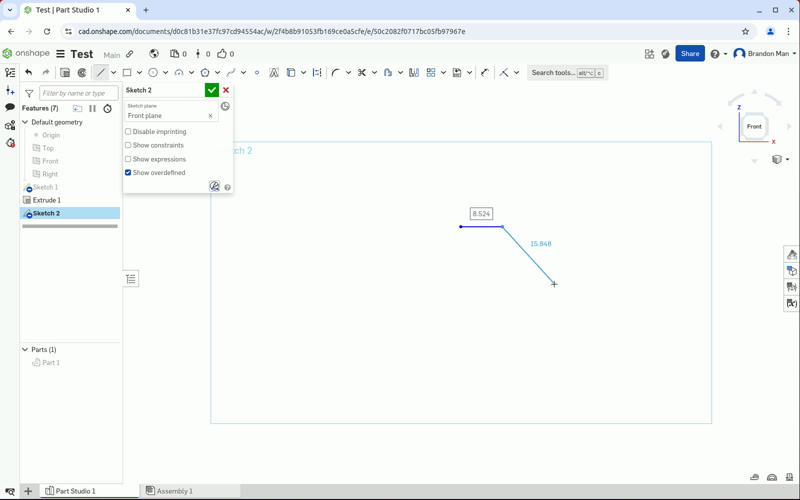
key_down(shift)
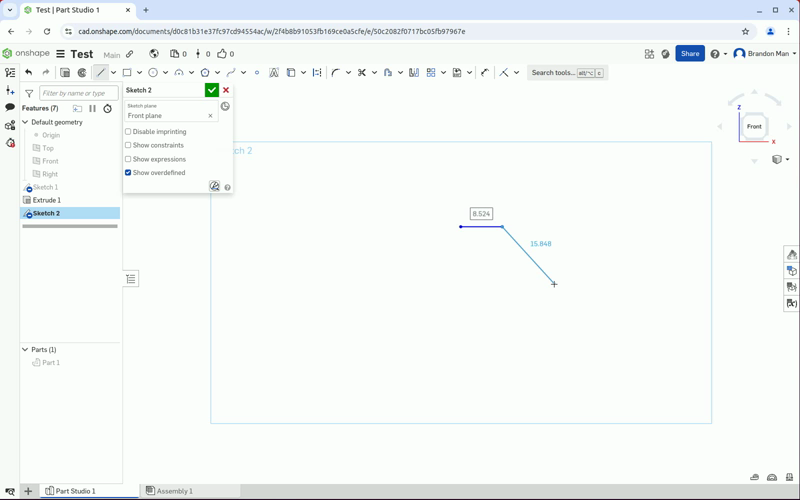
mouse_move(584, 283)
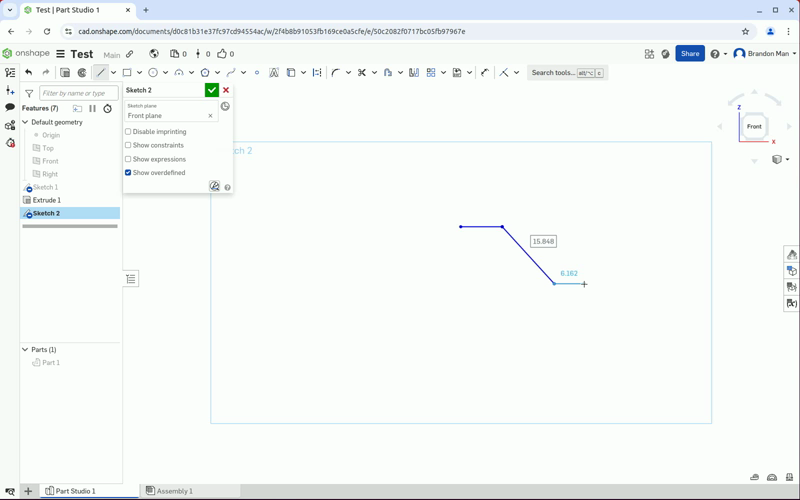
mouse_move(573, 283)
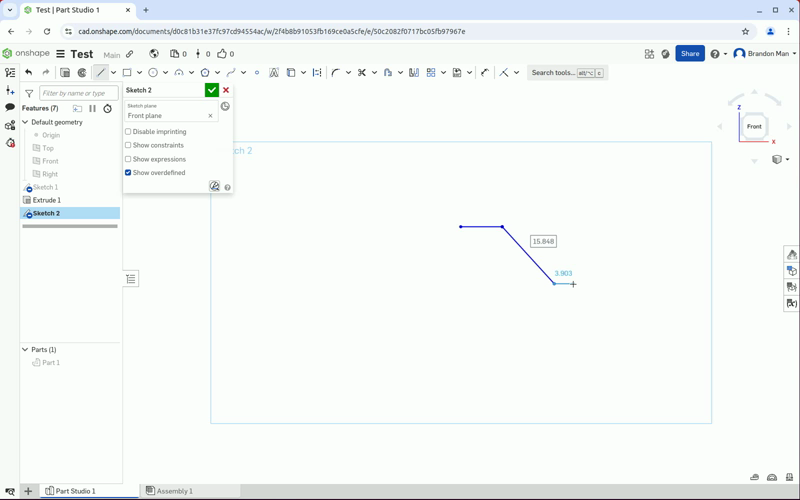
click(573, 283)
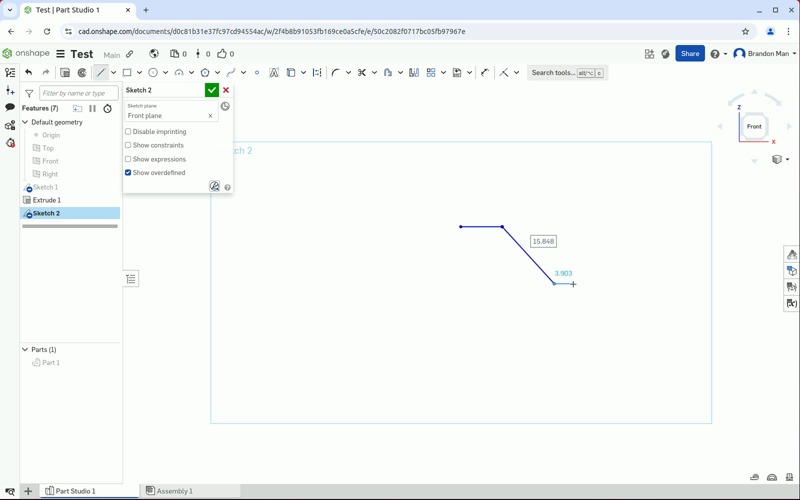
key_up(shift)
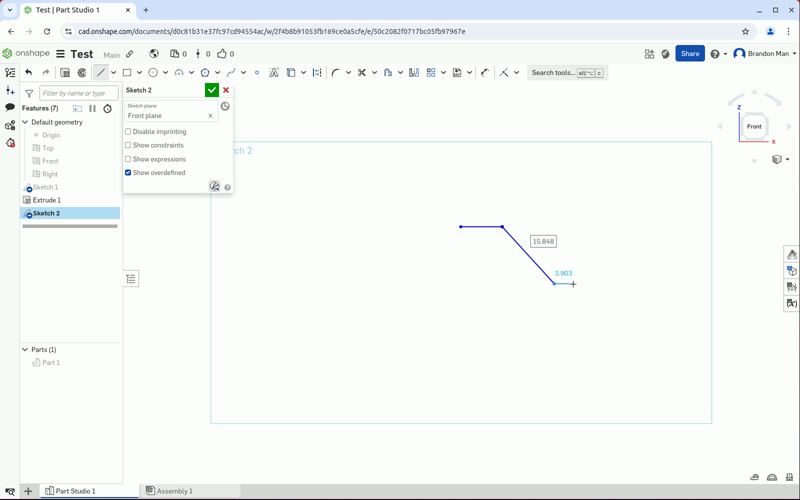
key_down(shift)
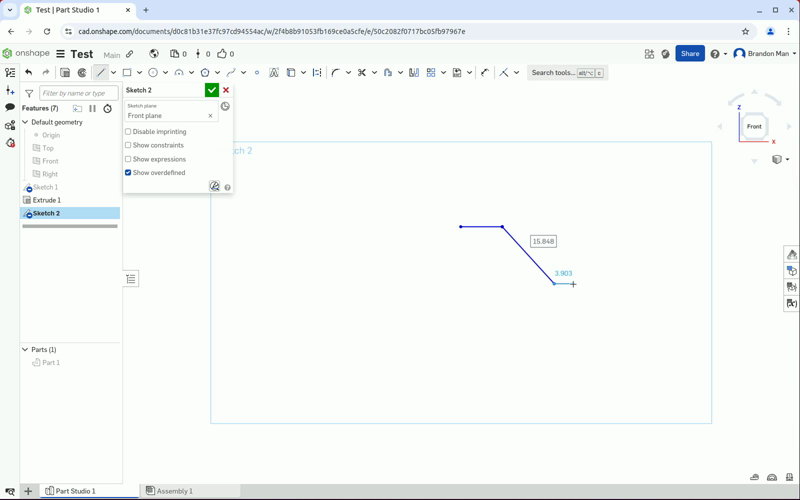
mouse_move(507, 214)
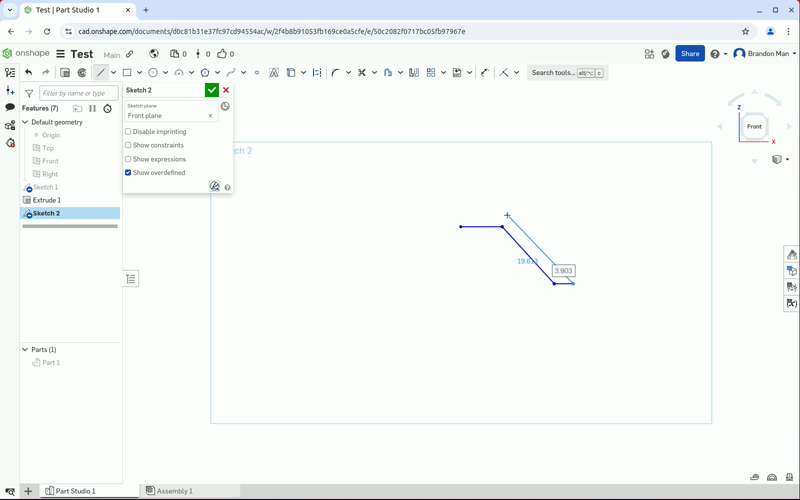
click(507, 214)
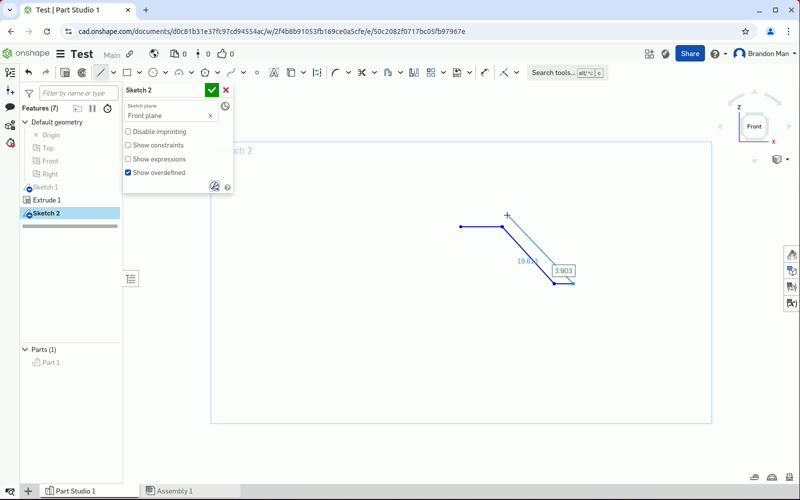
key_up(shift)
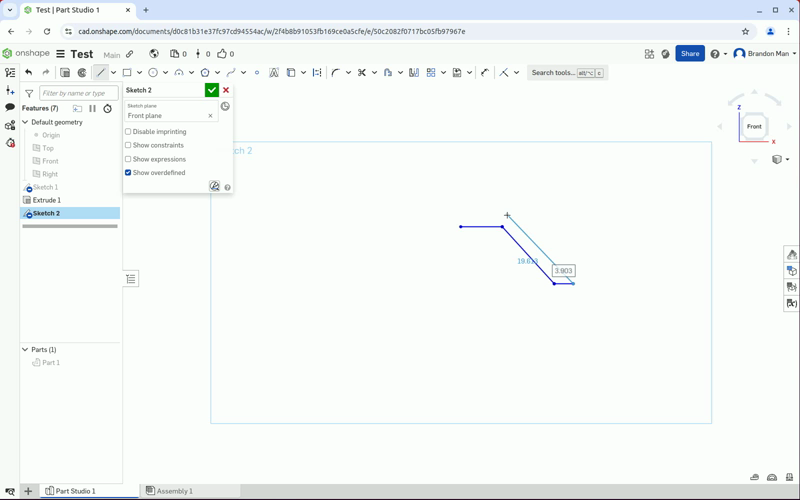
key_down(shift)
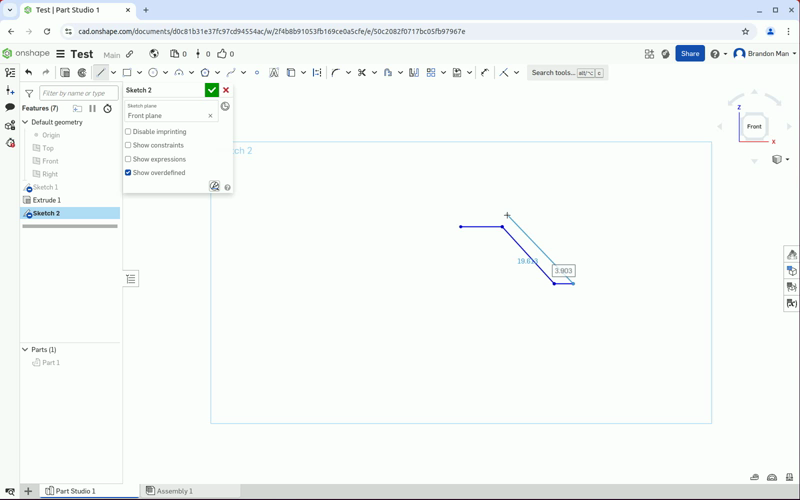
mouse_move(537, 214)
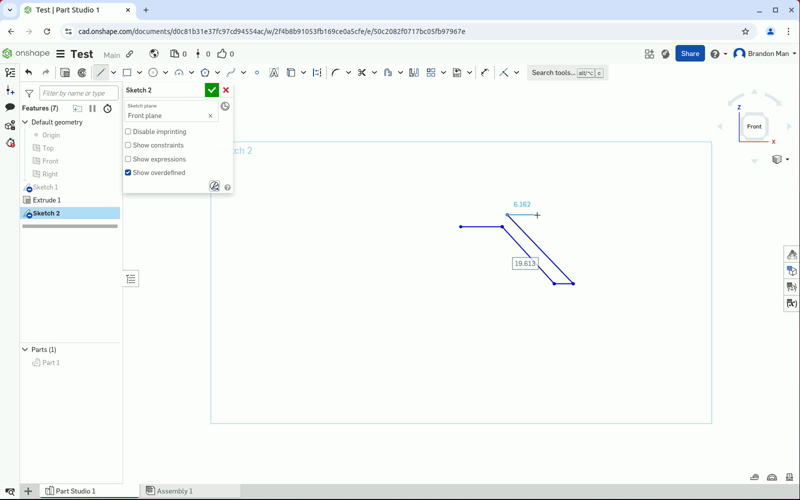
mouse_move(460, 214)
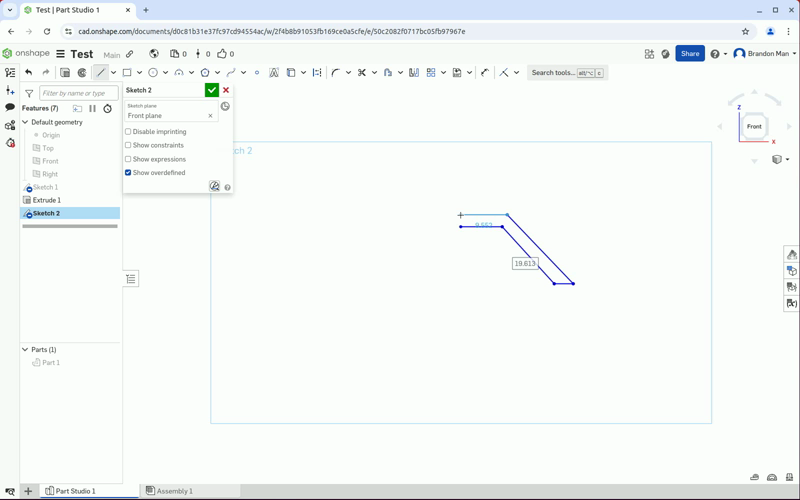
click(460, 214)
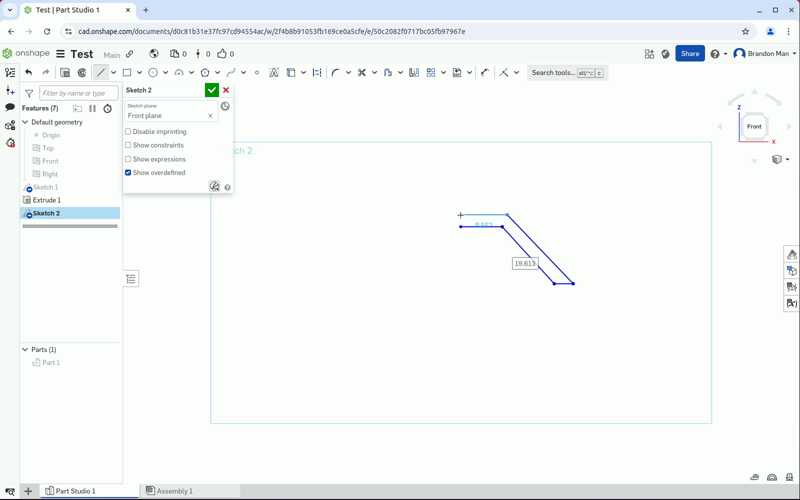
key_up(shift)
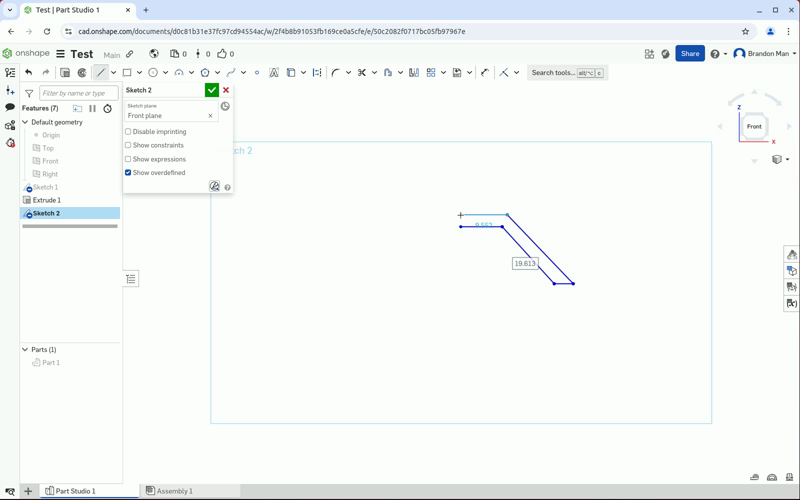
mouse_move(490, 214)
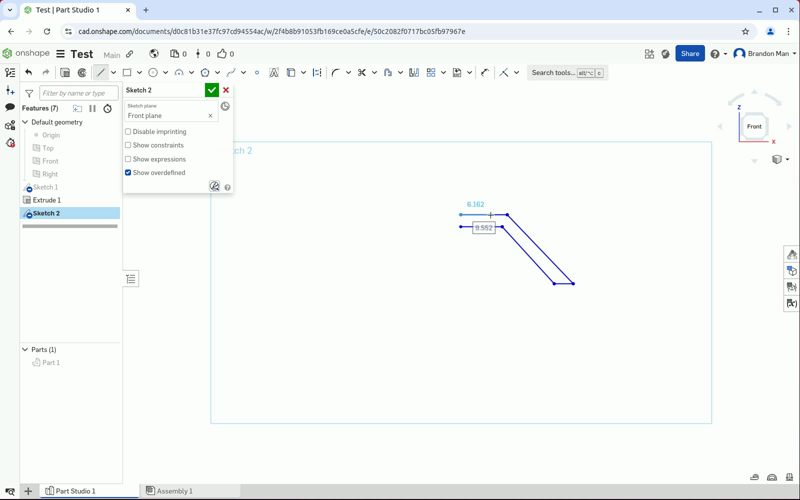
key_down(shift)
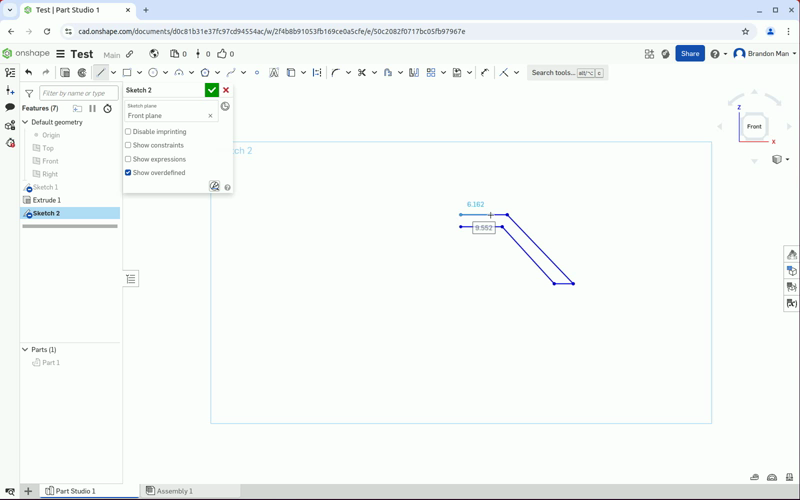
mouse_move(460, 226)
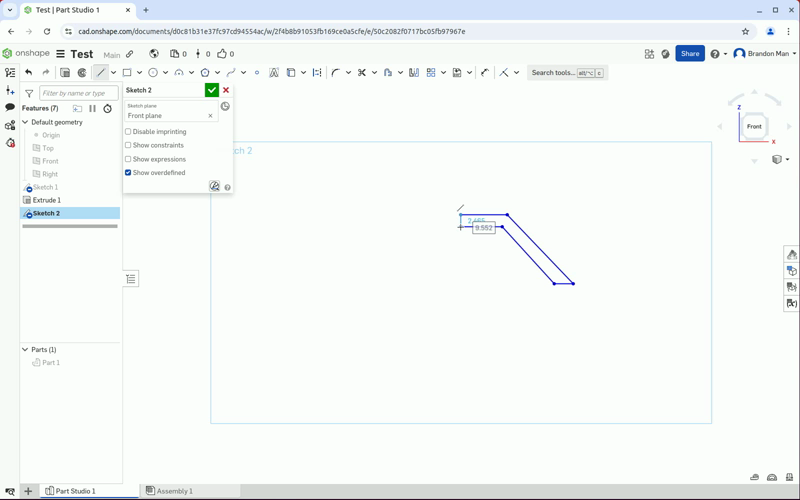
key_up(shift)
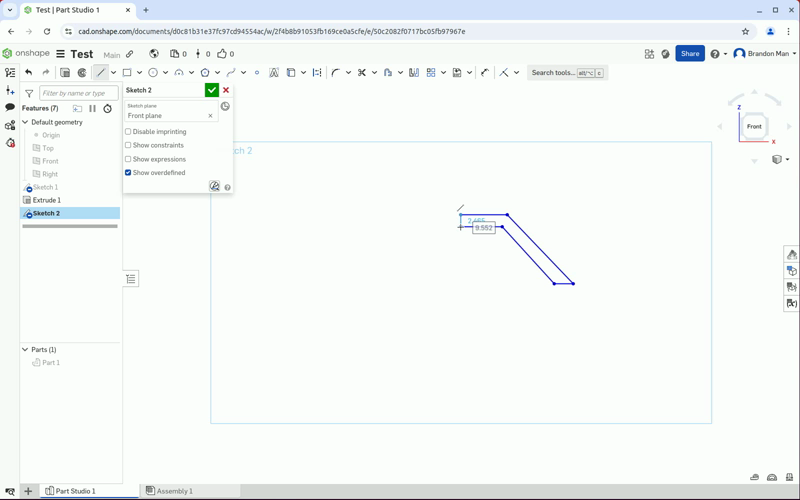
click(460, 226)
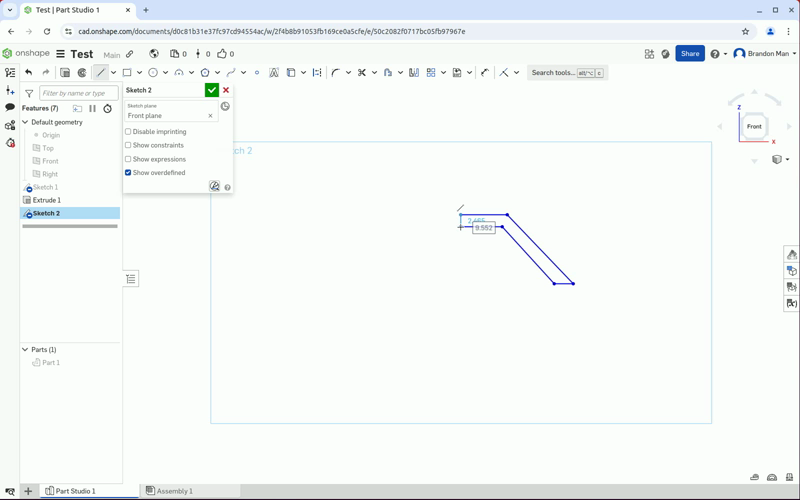
key(esc)
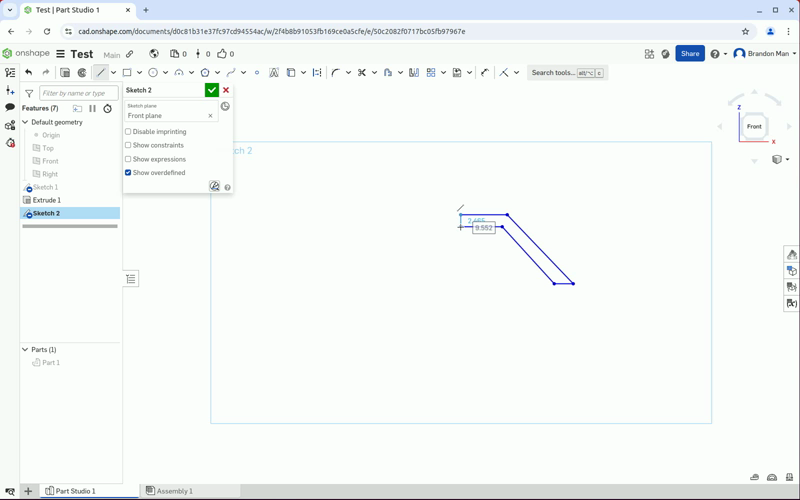
mouse_move(540, 257)
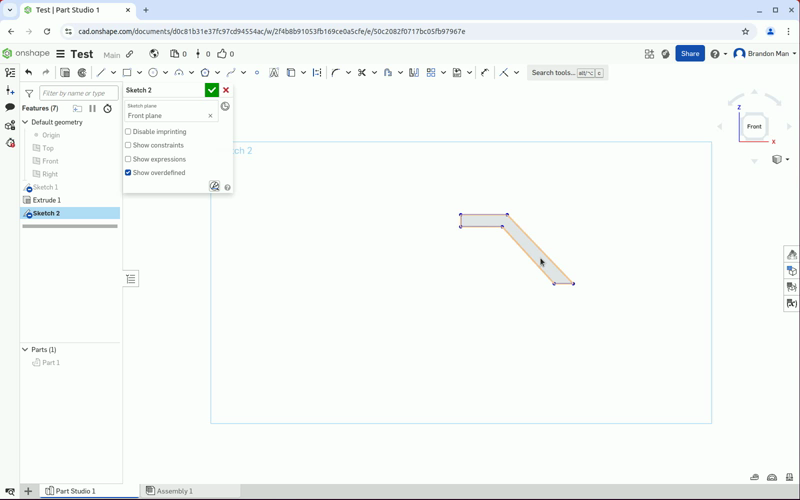
scroll(6)
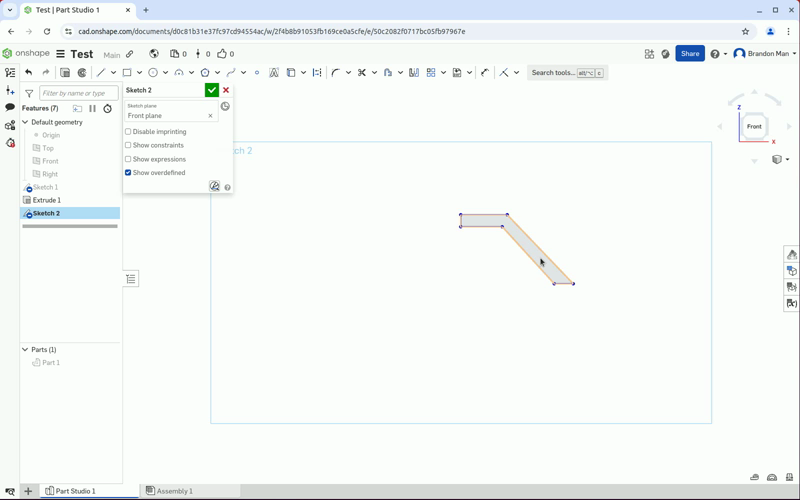
scroll(6)
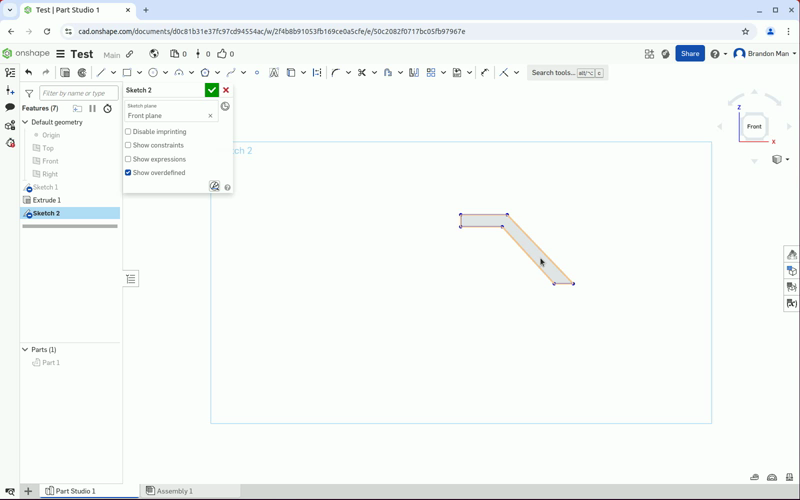
scroll(6)
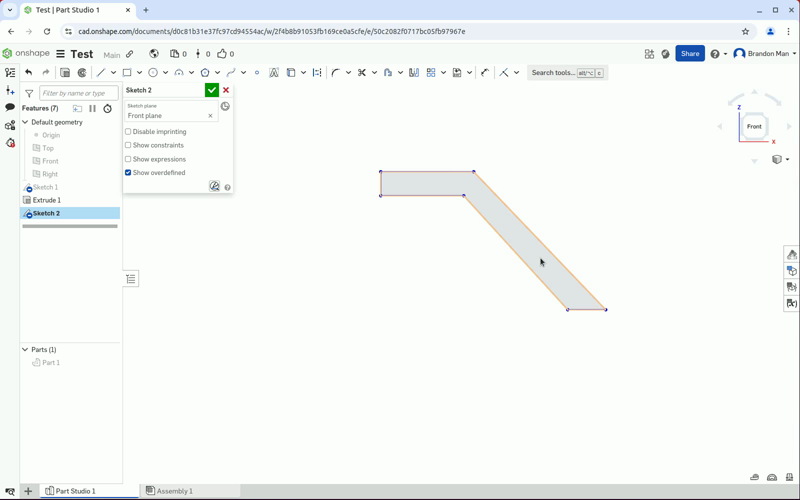
scroll(6)
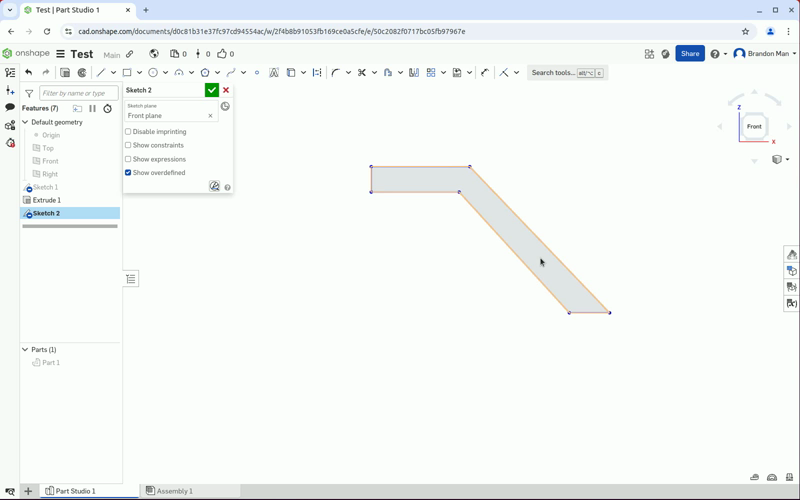
scroll(6)
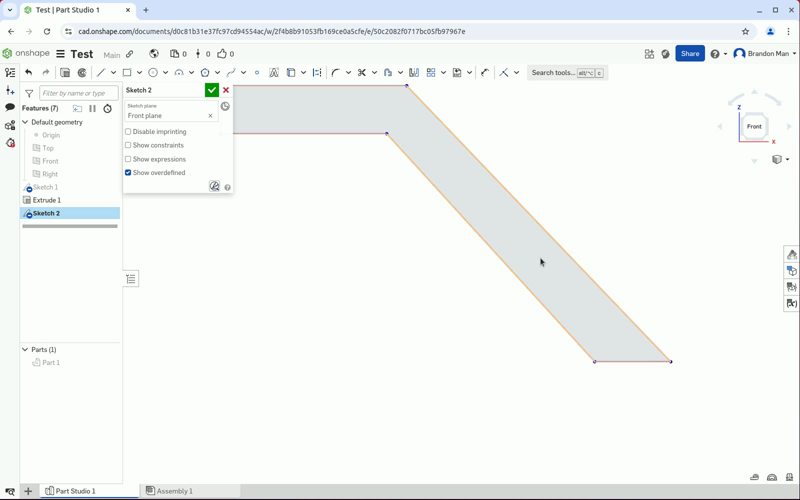
scroll(6)
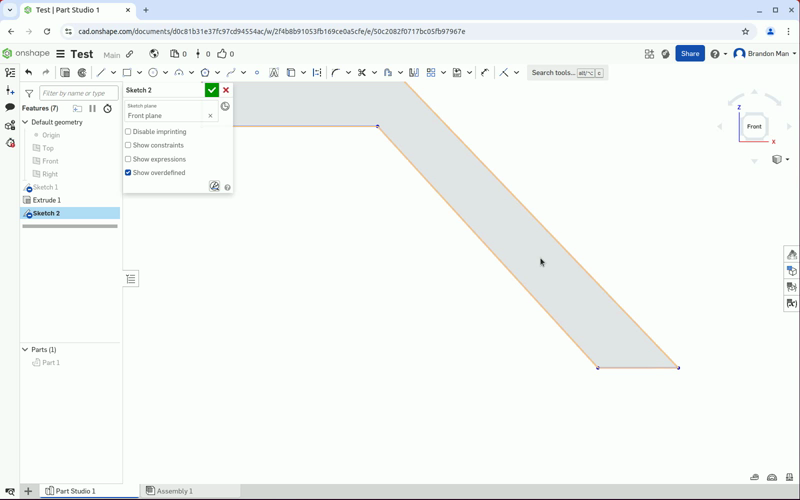
scroll(6)
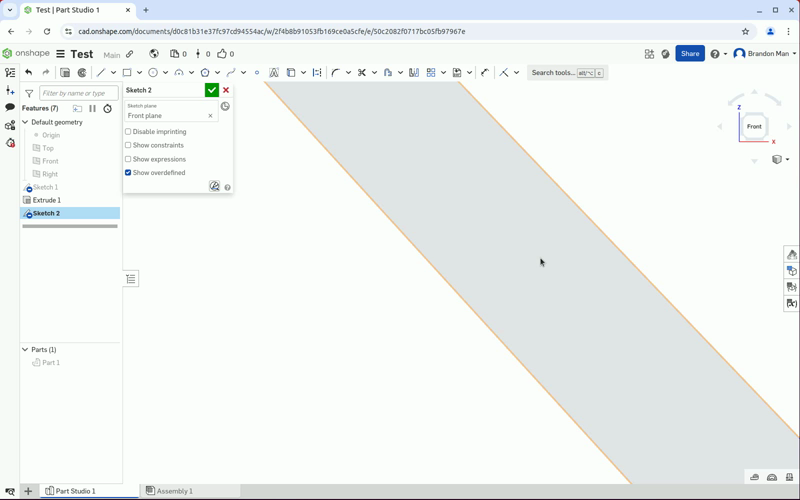
click(540, 257)
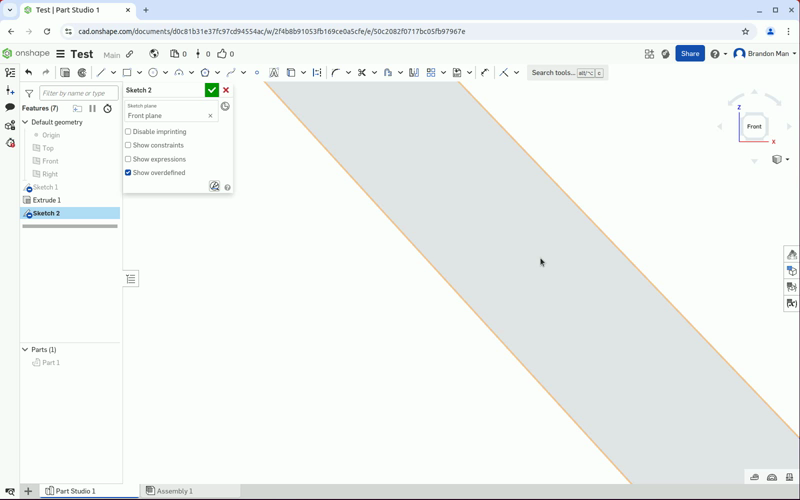
scroll(-6)
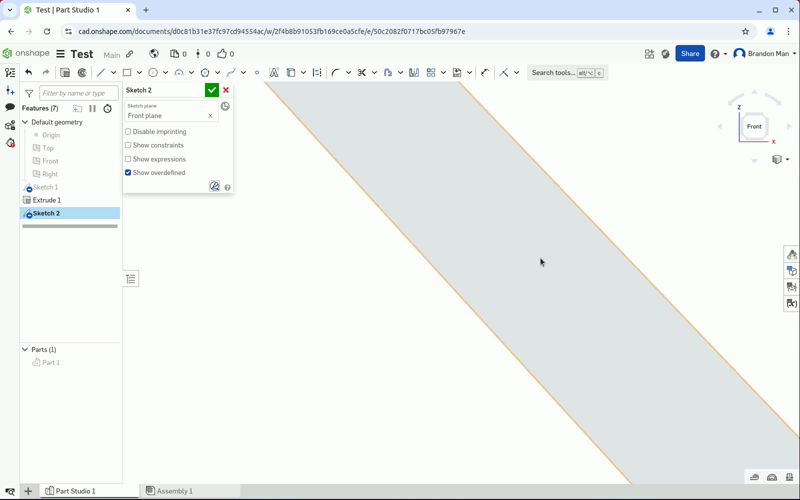
scroll(-6)
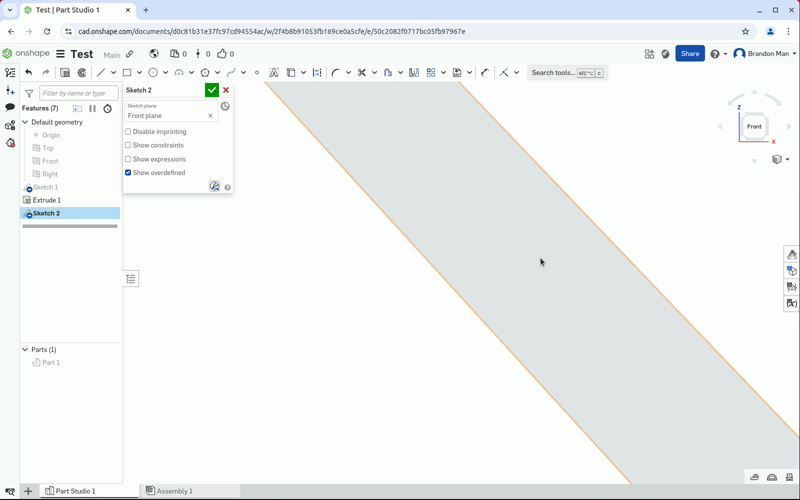
scroll(-6)
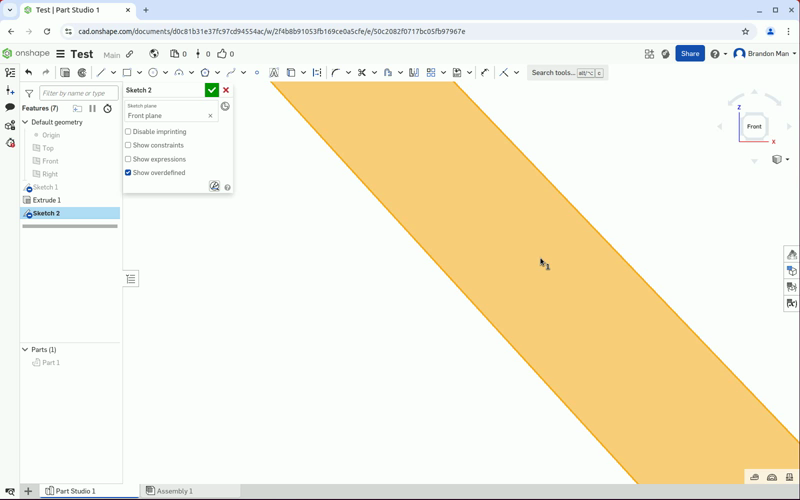
scroll(-6)
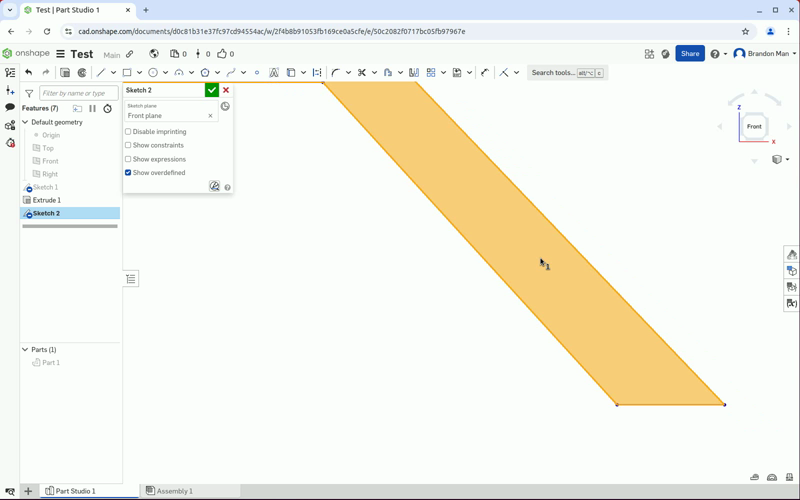
scroll(-6)
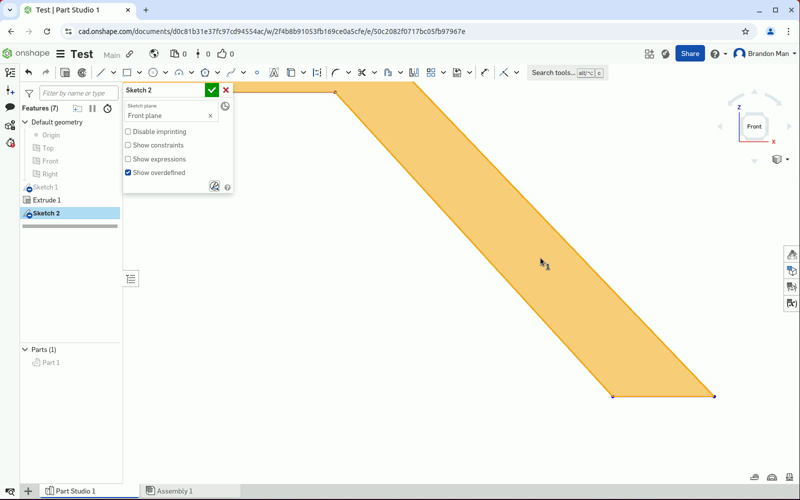
scroll(-6)
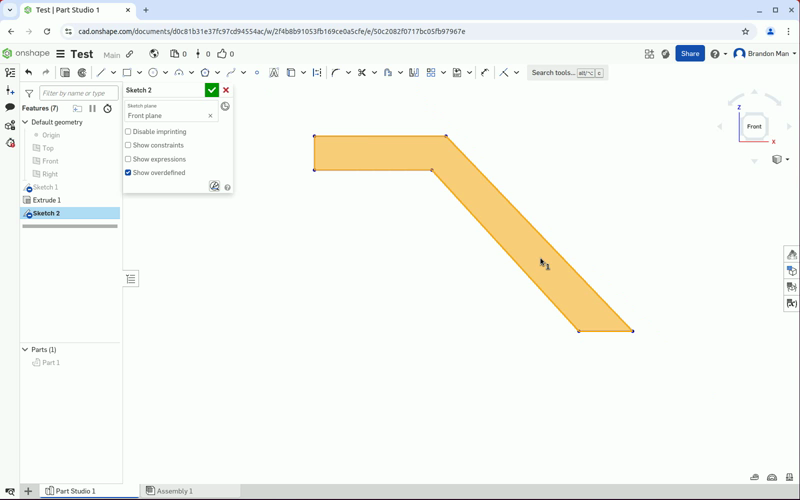
scroll(-6)
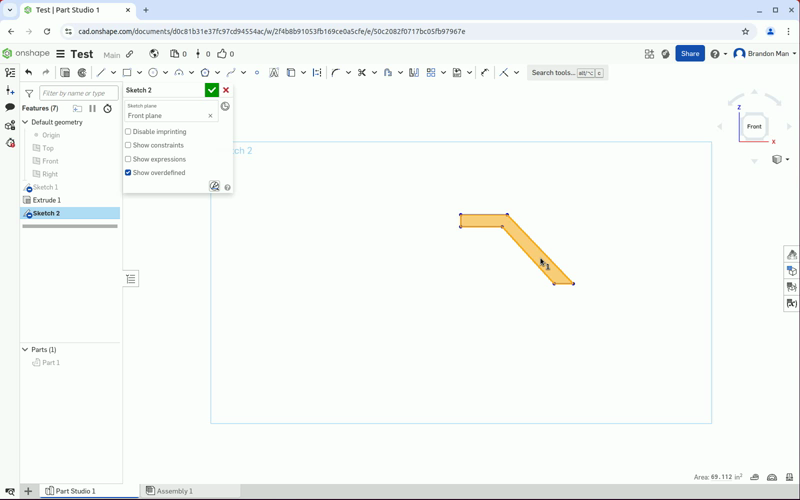
mouse_move(73, 352)
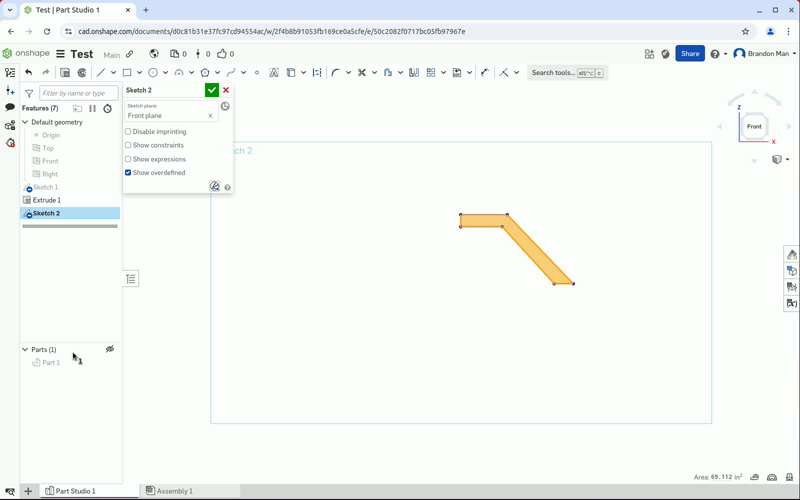
key(shift+y)
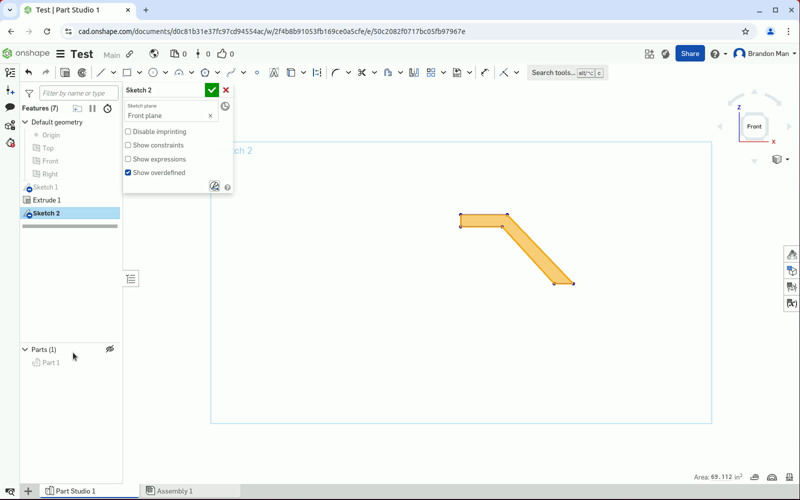
key(shift+e)
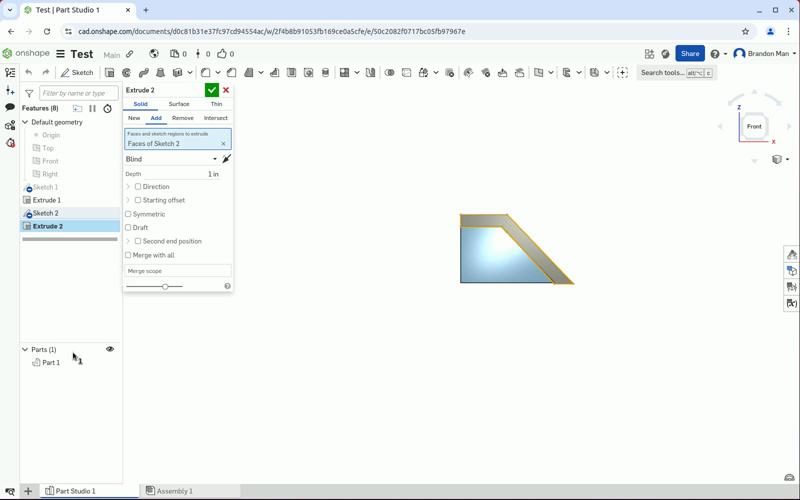
mouse_move(143, 106)
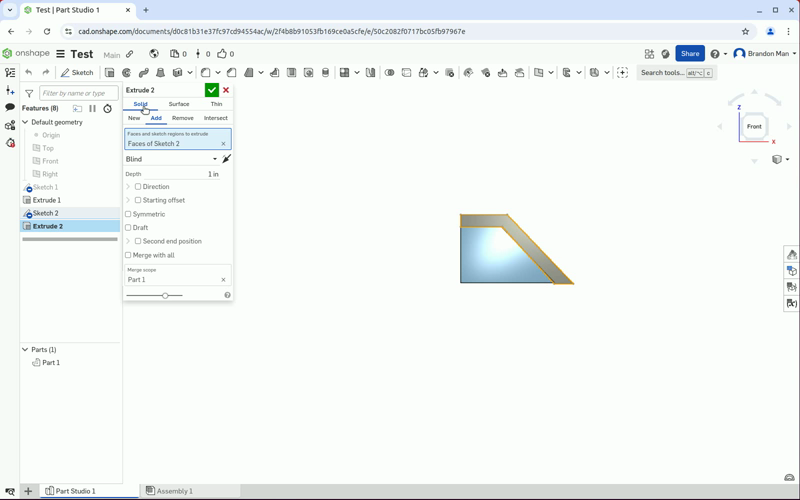
click(143, 106)
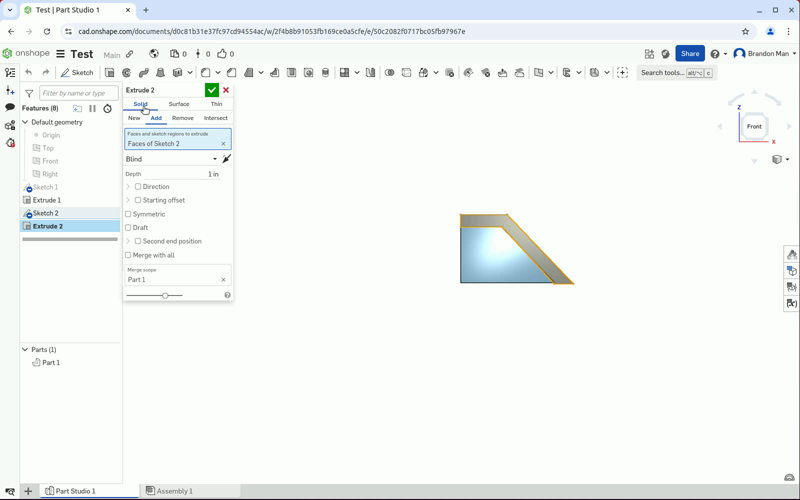
mouse_move(137, 120)
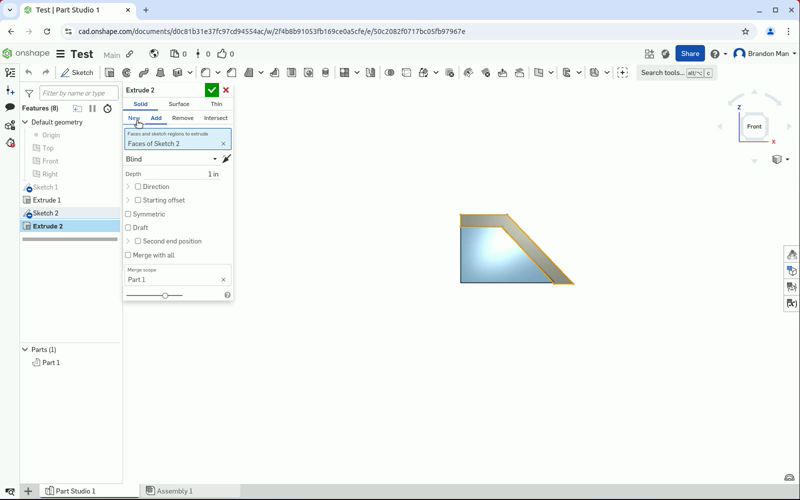
click(137, 120)
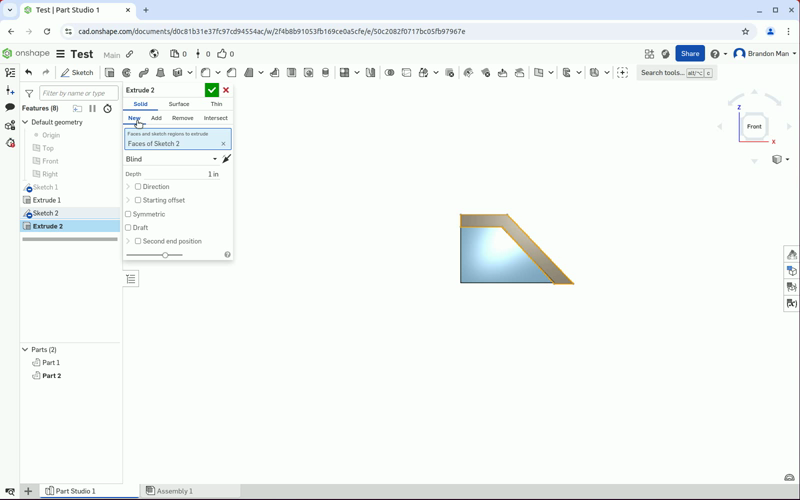
key(tab, 4)
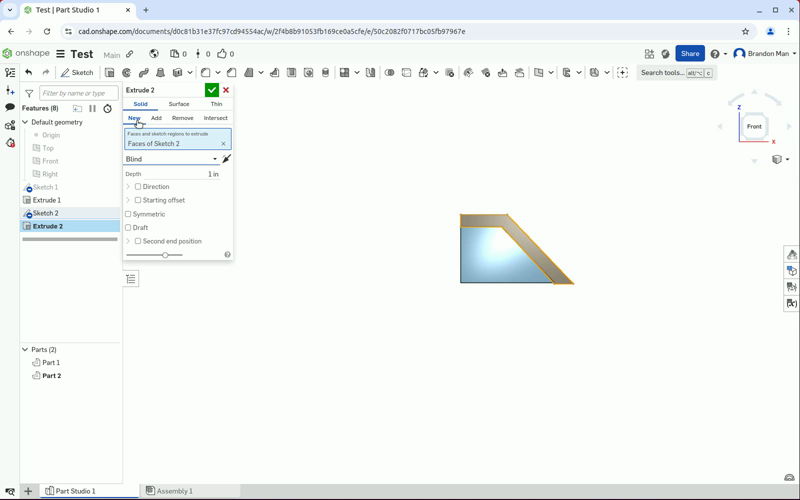
text(1.685)
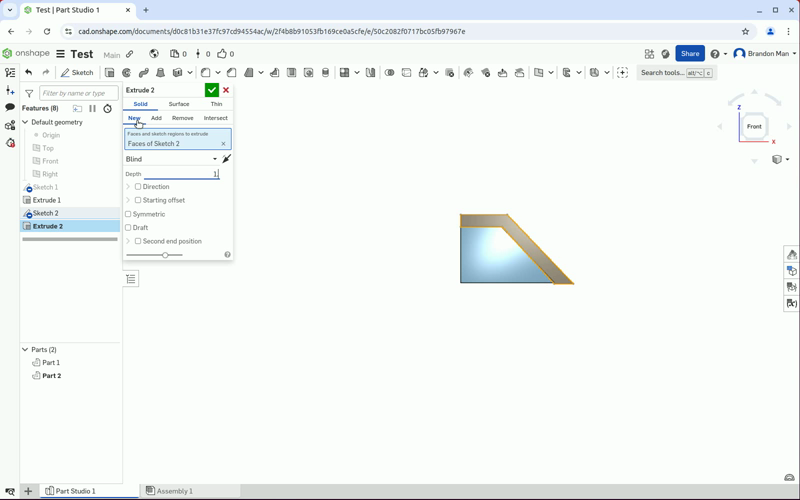
key(enter)
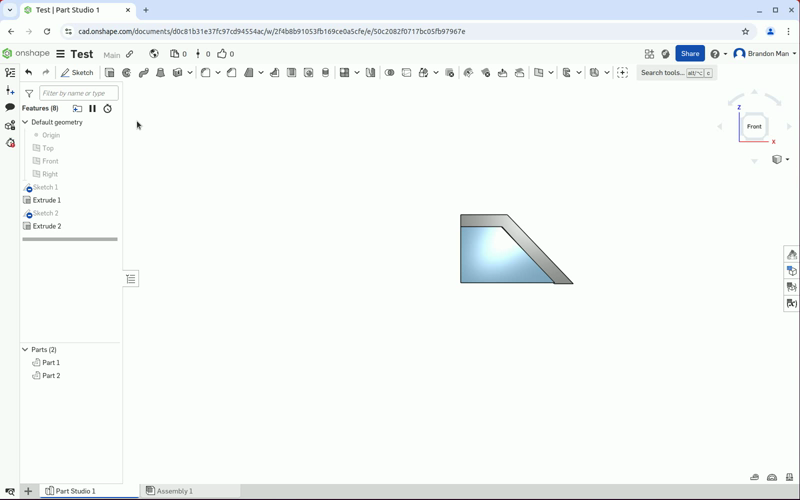
key(shift+h)
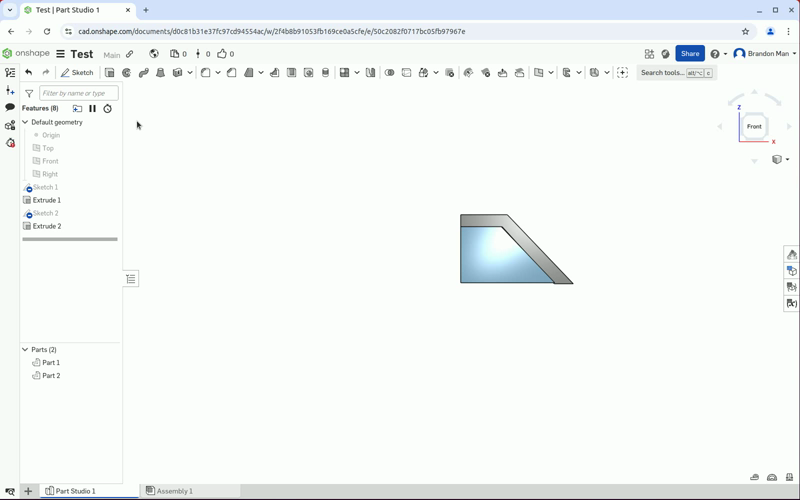
key(shift+h)
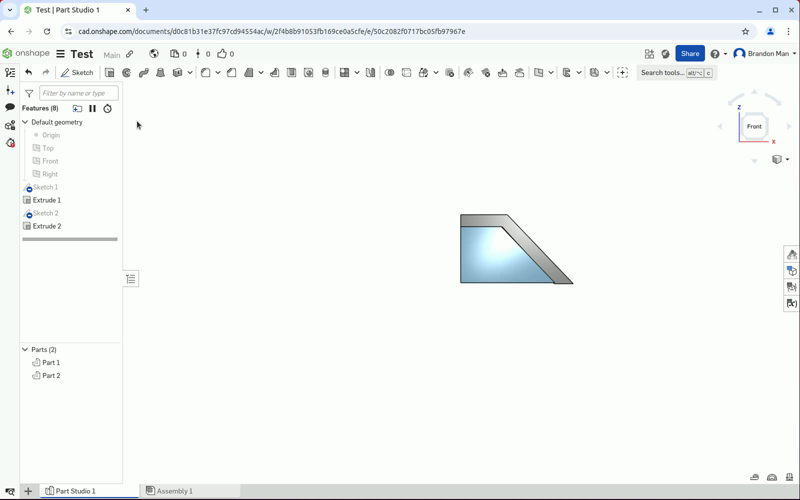
mouse_move(73, 189)
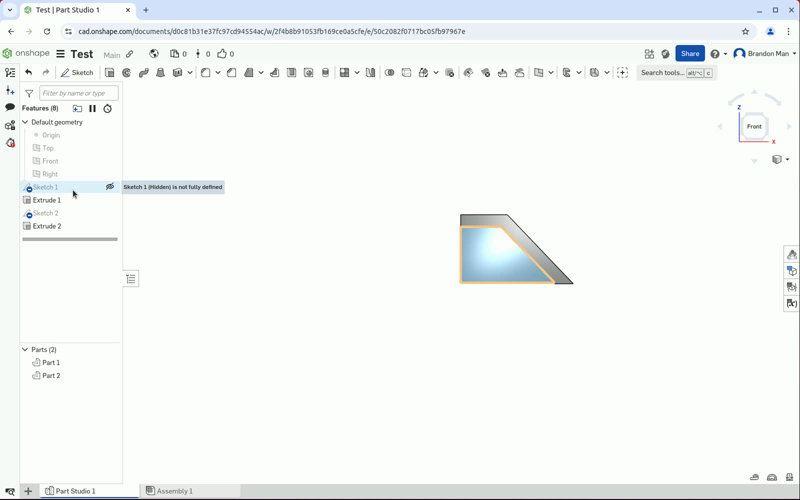
click(73, 189)
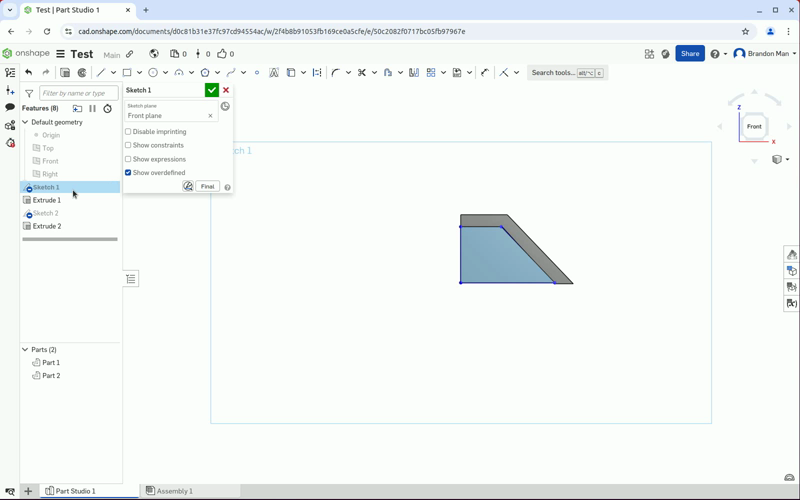
mouse_move(229, 92)
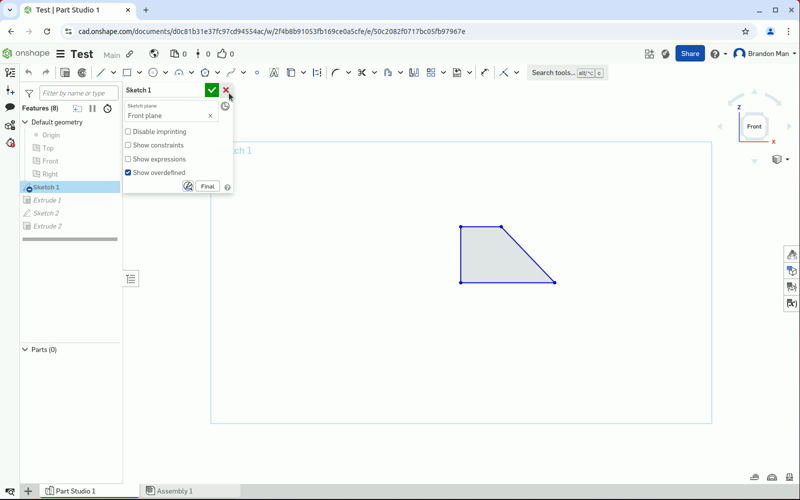
click(229, 92)
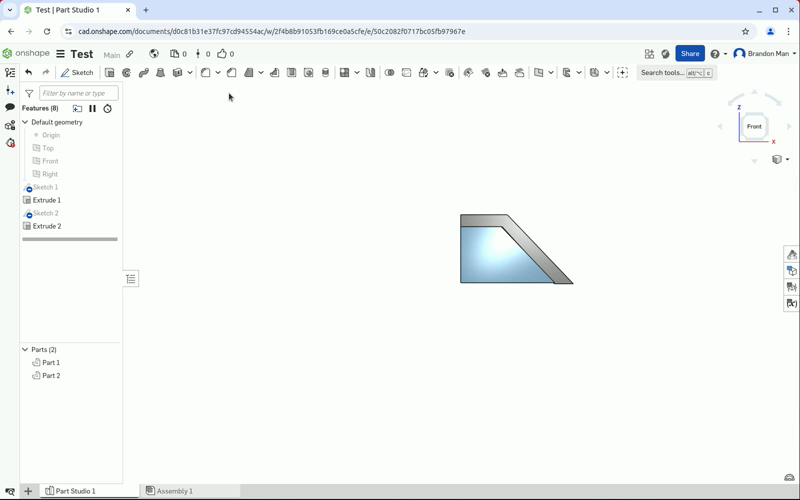
mouse_move(73, 352)
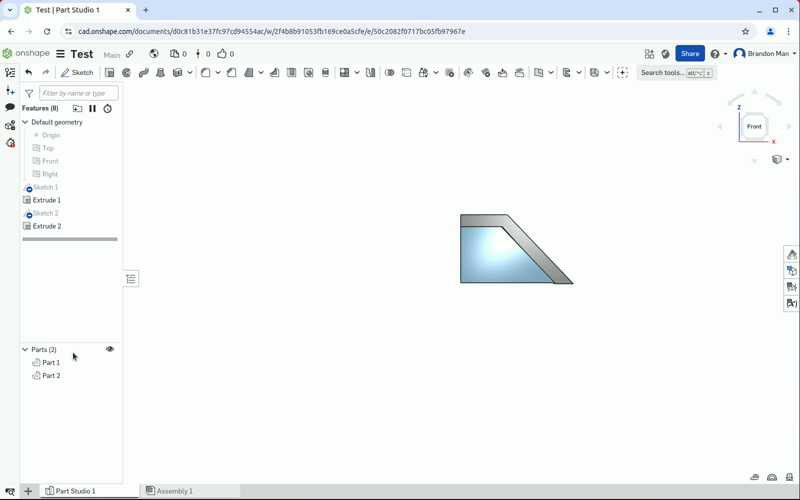
key(y)
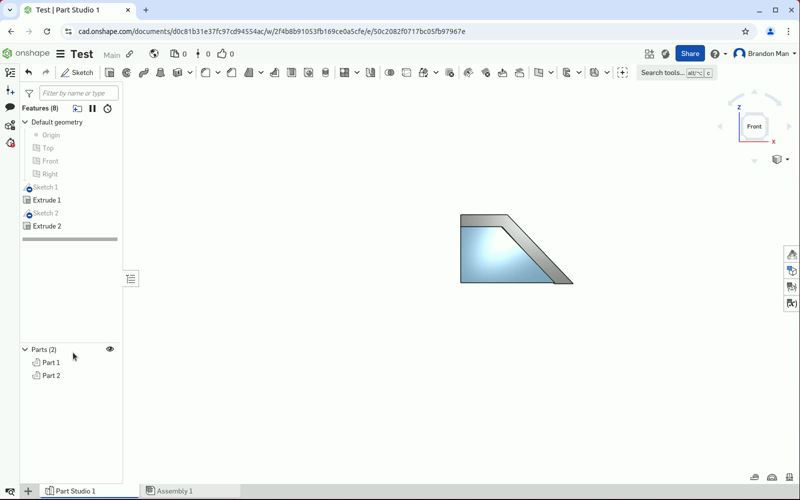
key(shift+p)
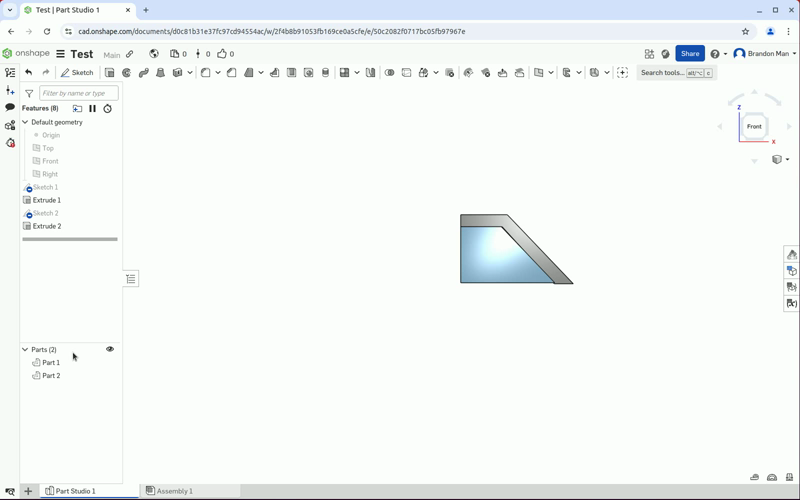
key(space)
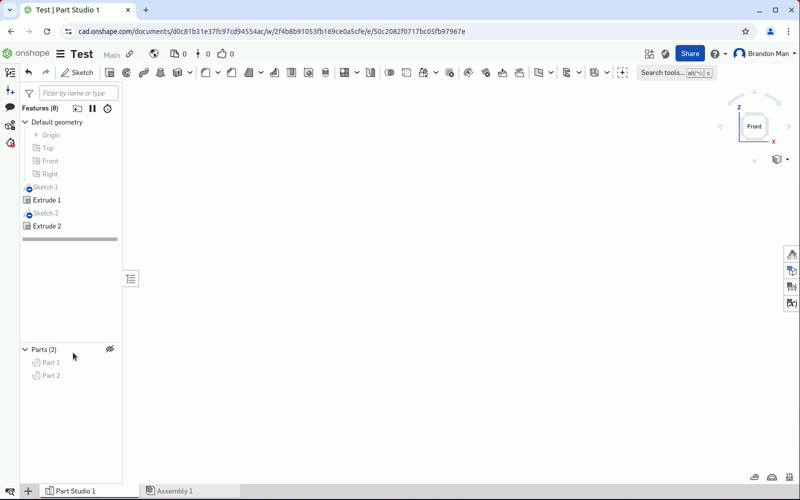
key_down(shift)
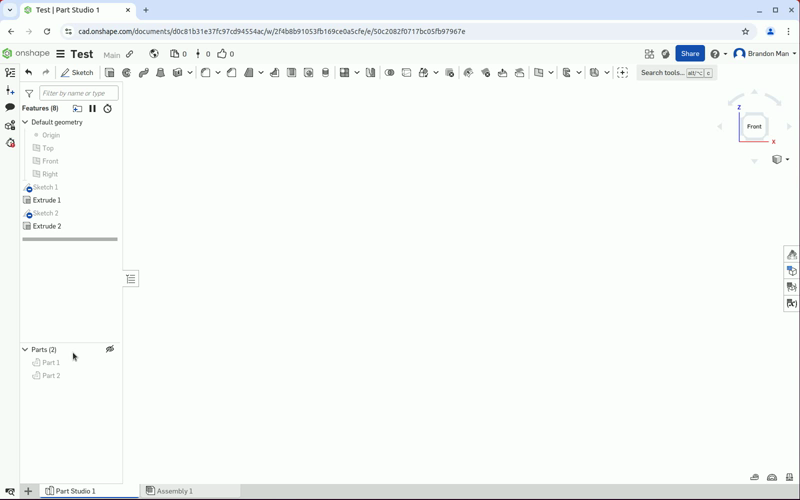
key(left)
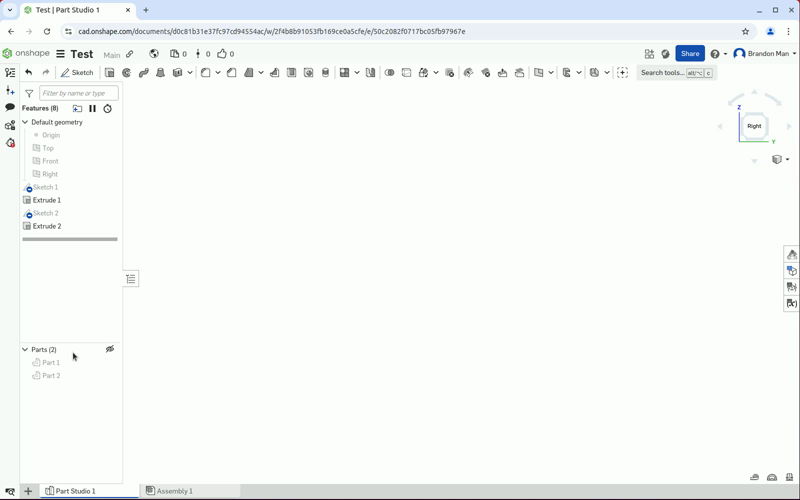
key_up(shift)
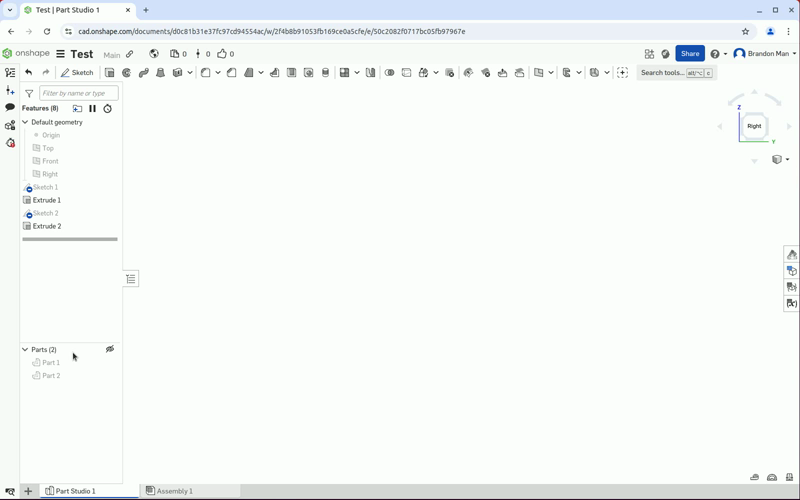
mouse_move(73, 352)
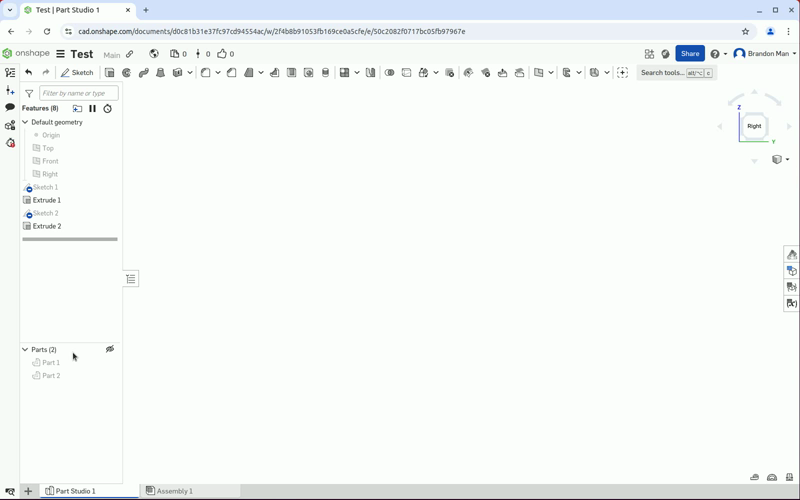
key(shift+y)
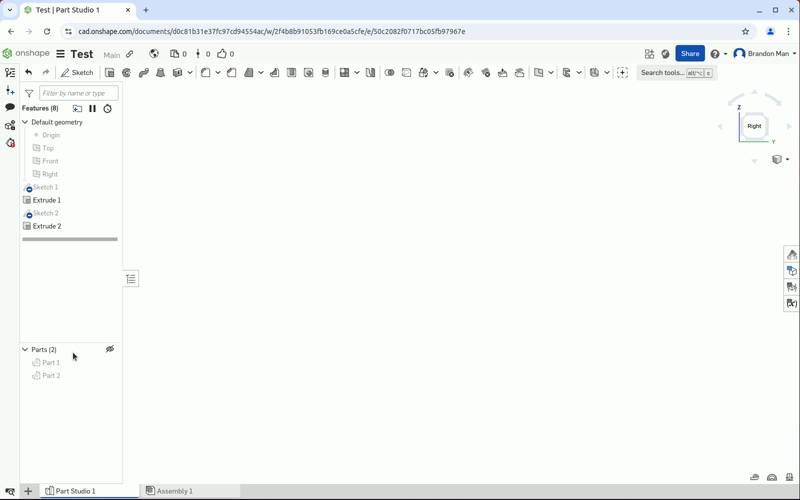
key(shift+s)
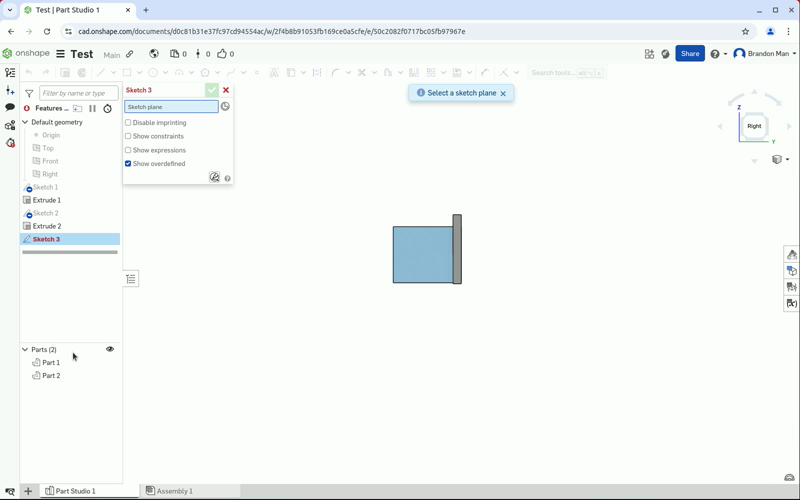
mouse_move(73, 176)
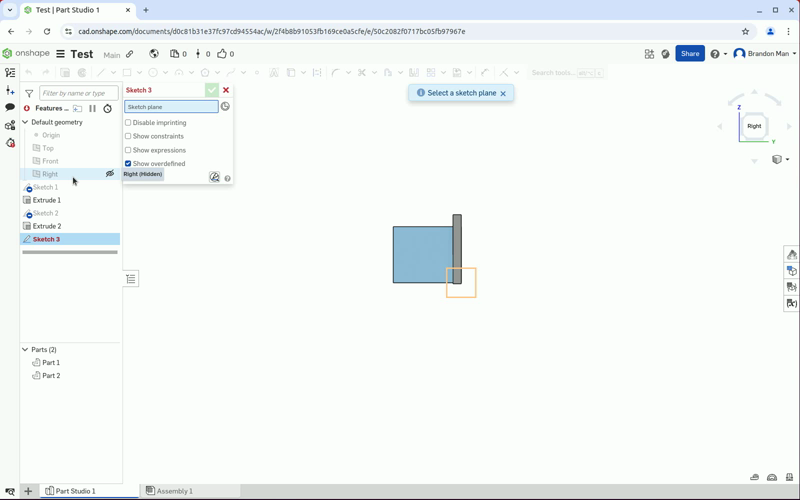
click(73, 176)
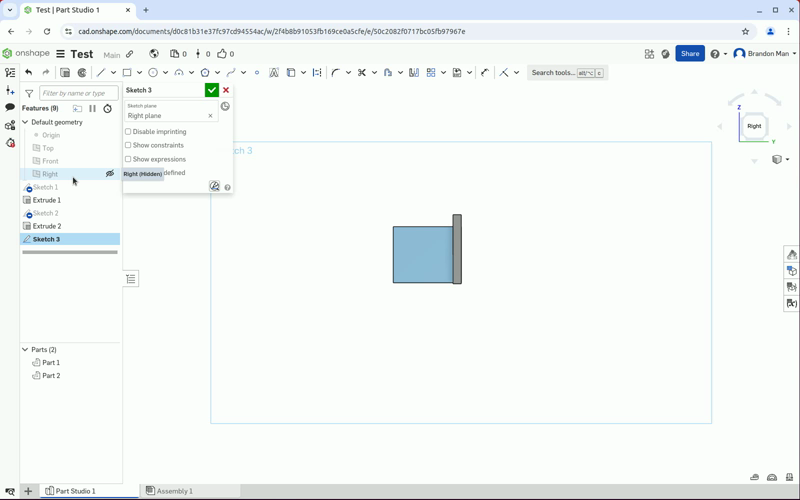
mouse_move(73, 352)
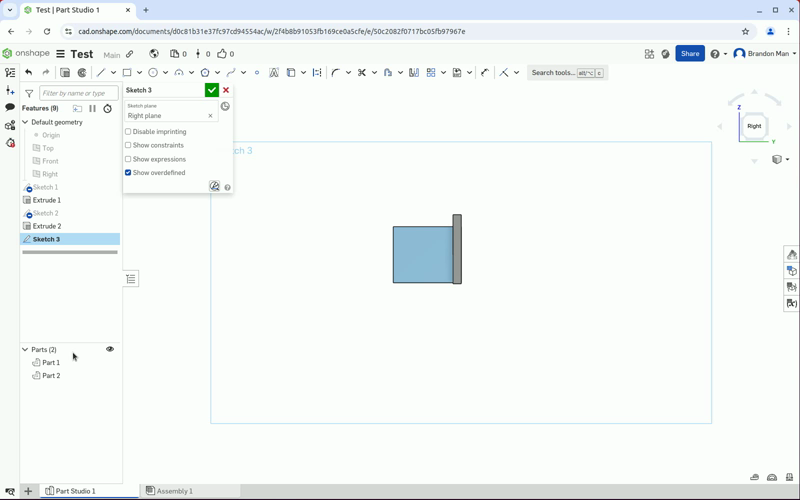
key(y)
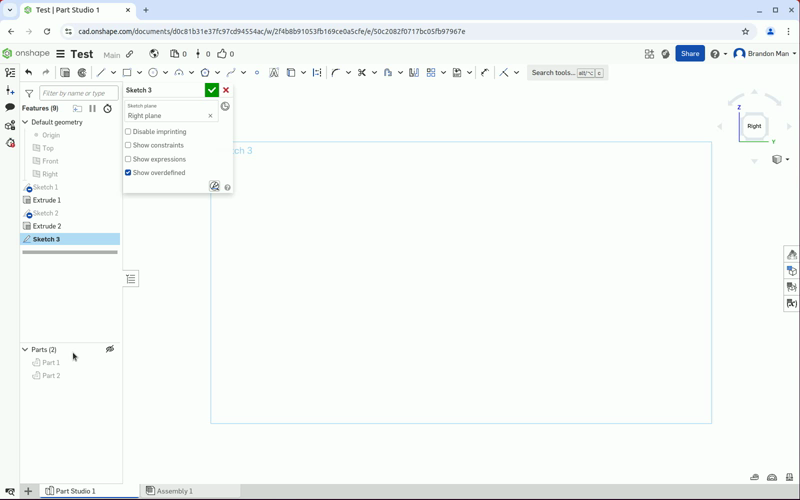
key(c)
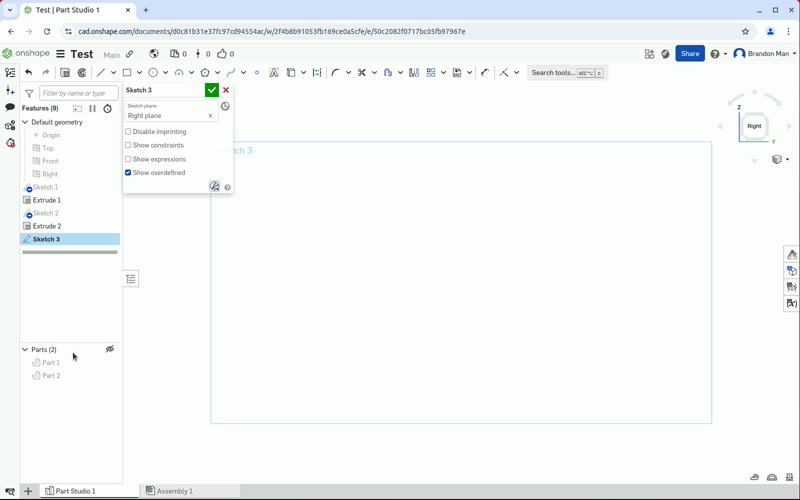
key_down(shift)
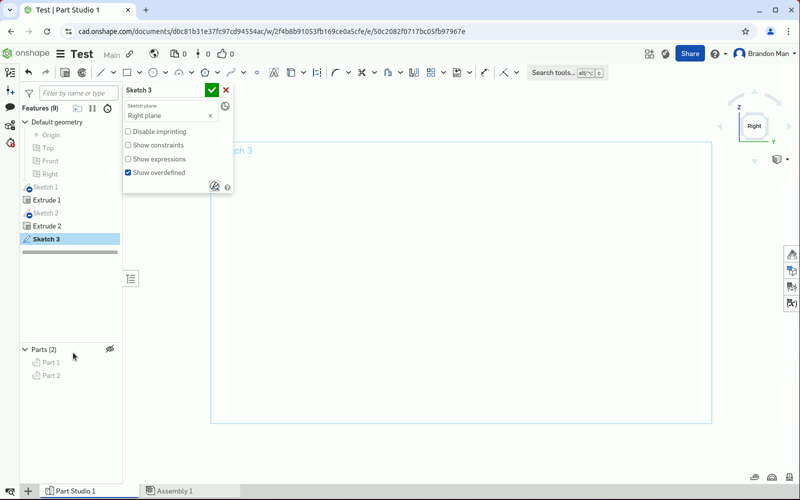
mouse_move(422, 253)
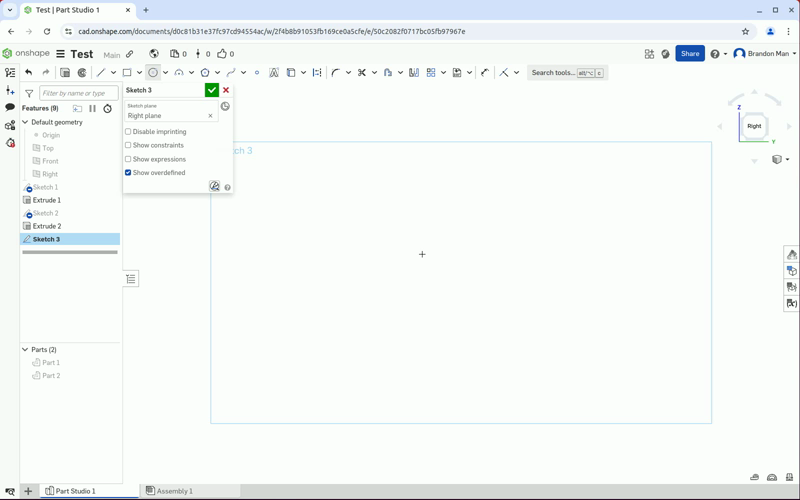
click(422, 253)
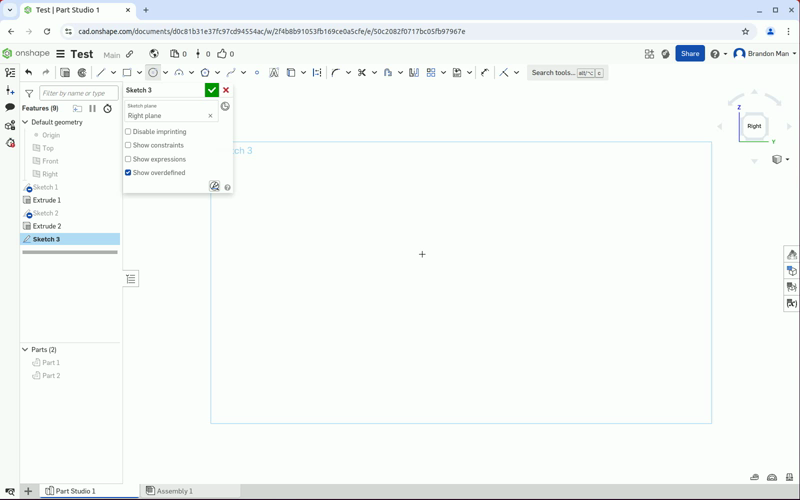
key_up(shift)
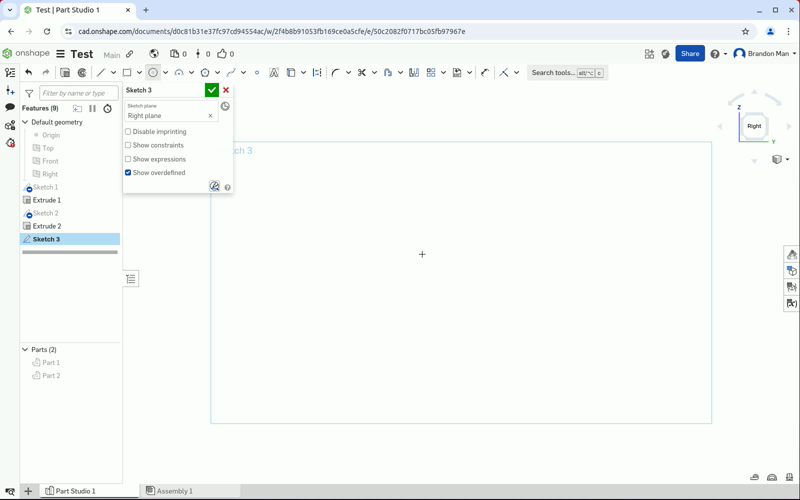
mouse_move(432, 253)
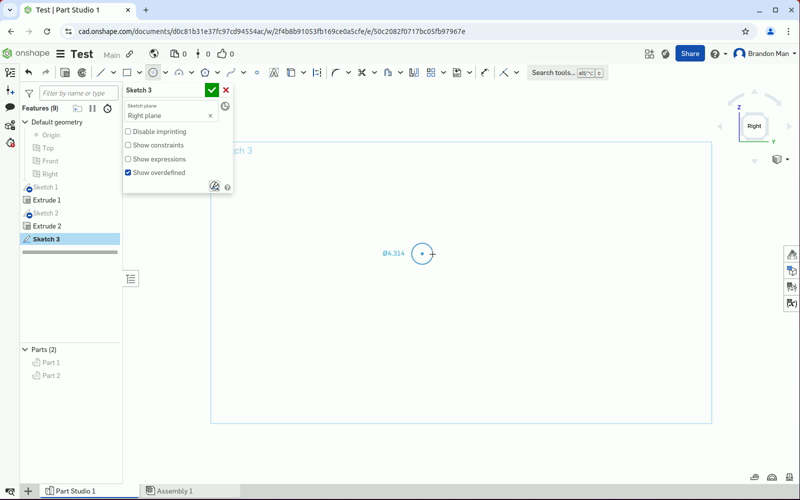
click(432, 253)
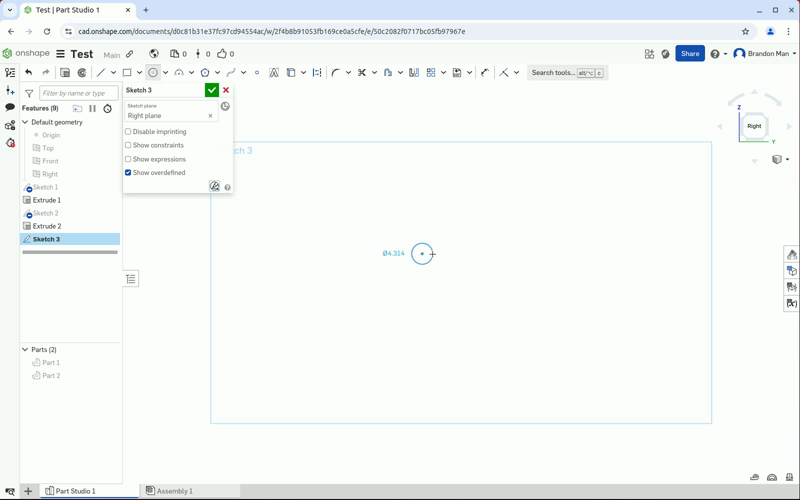
key(esc)
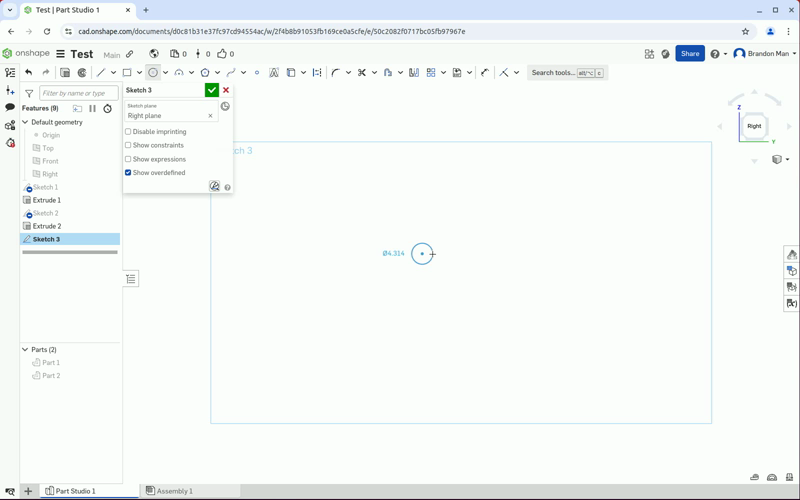
mouse_move(422, 262)
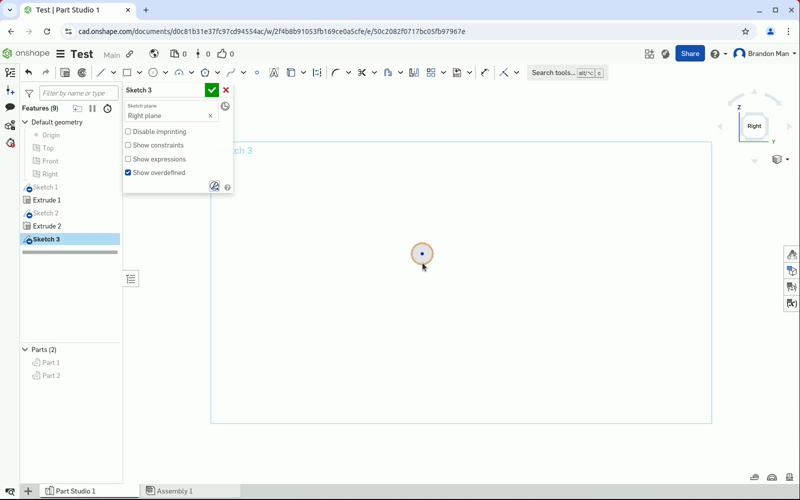
scroll(6)
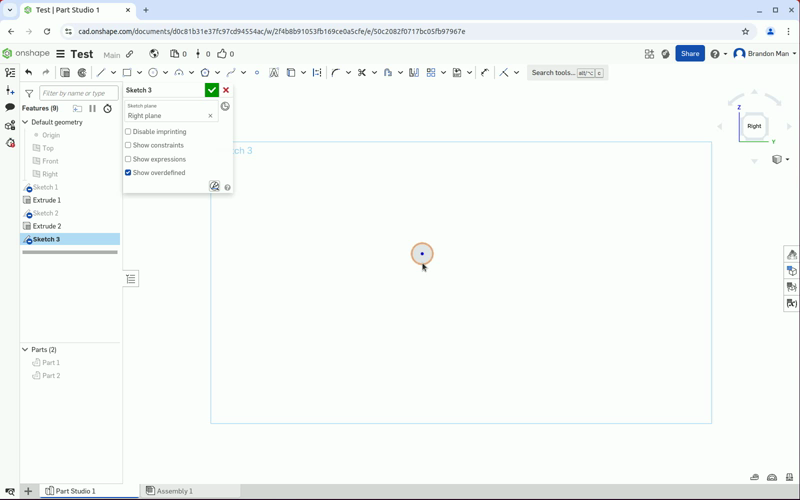
scroll(6)
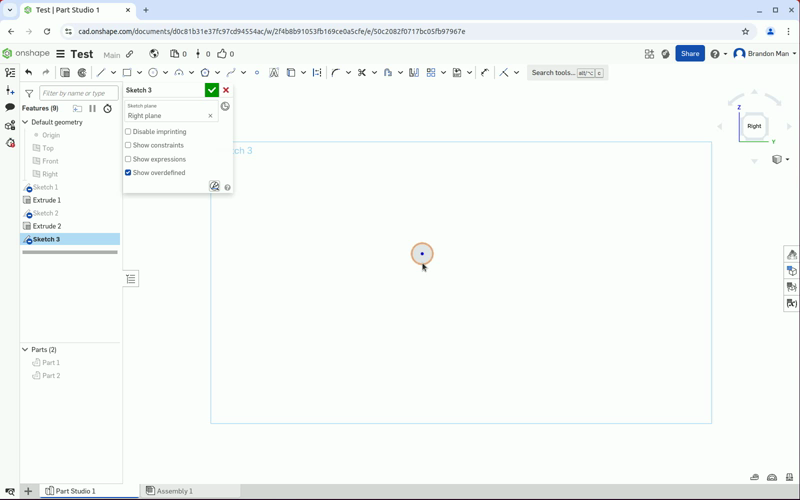
scroll(6)
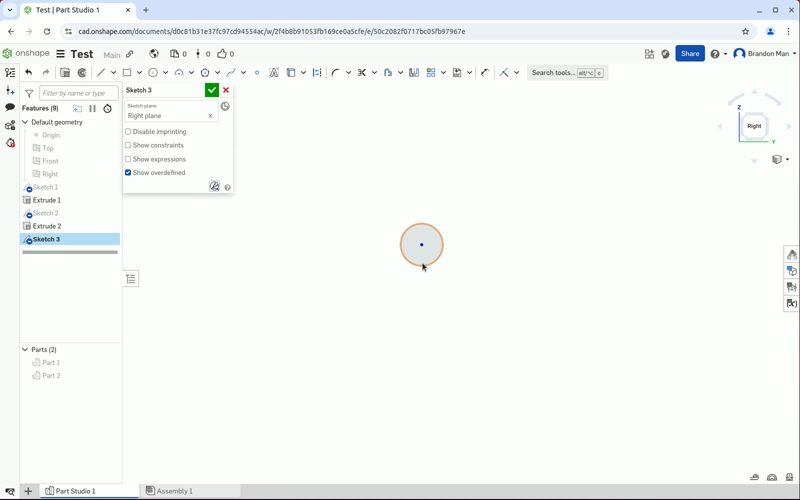
scroll(6)
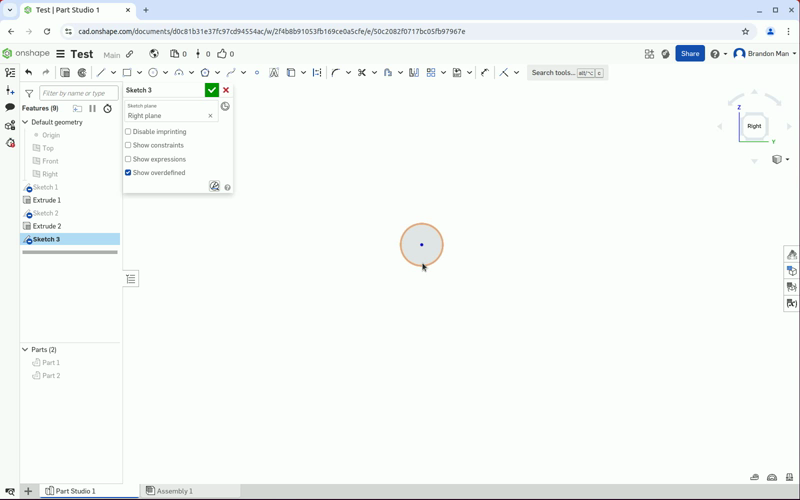
scroll(6)
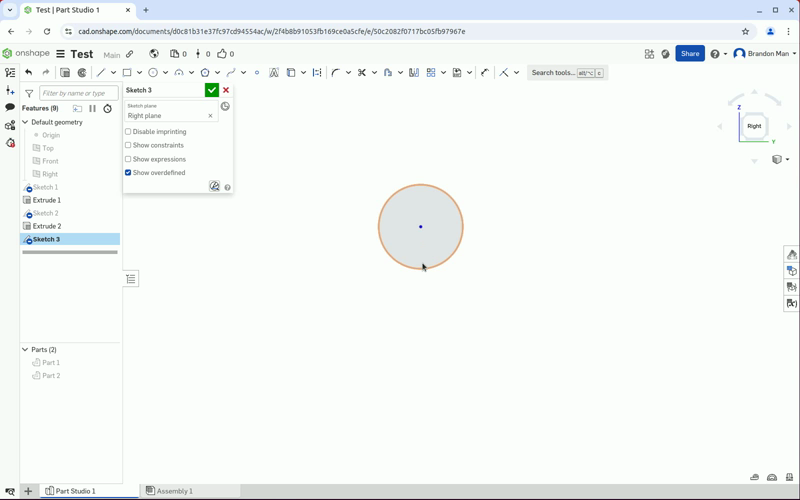
scroll(6)
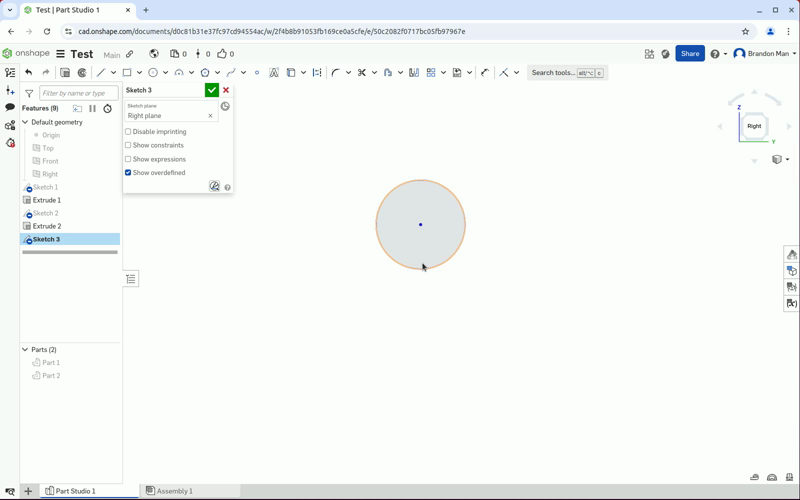
scroll(6)
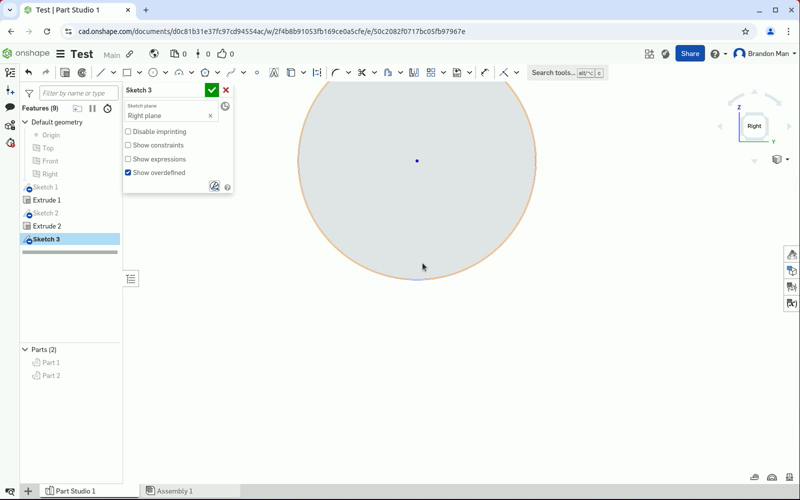
click(422, 262)
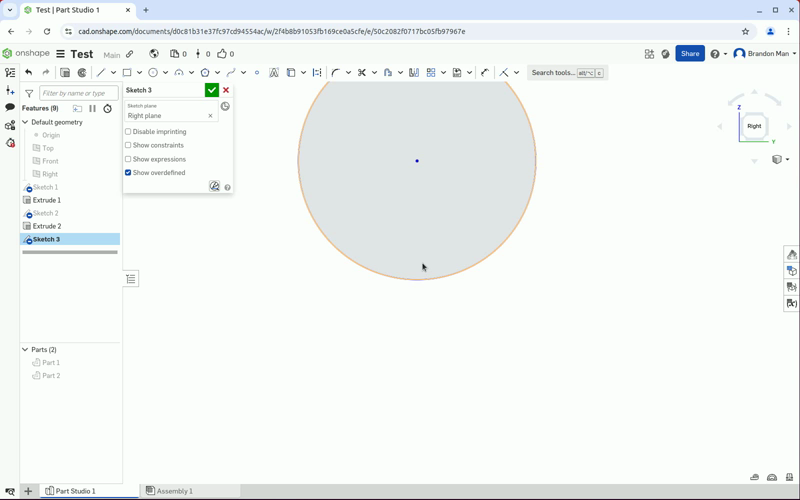
scroll(-6)
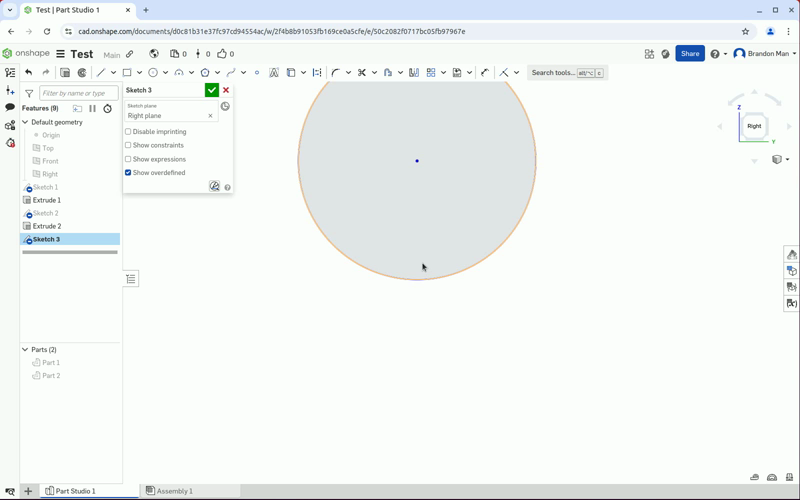
scroll(-6)
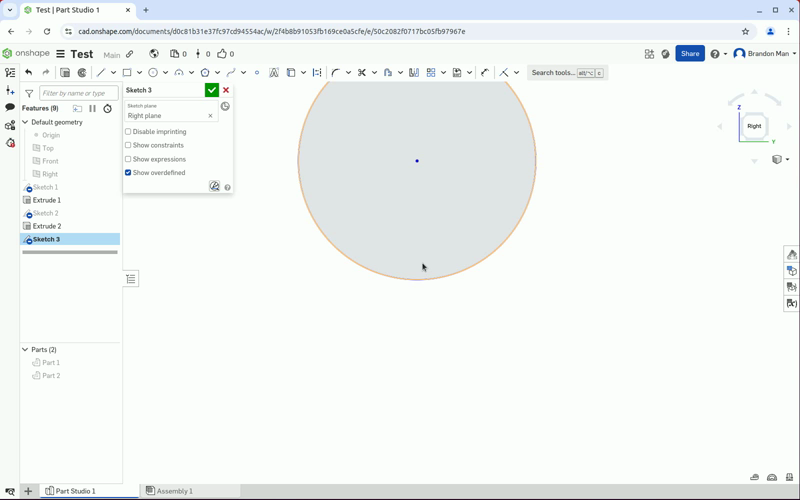
scroll(-6)
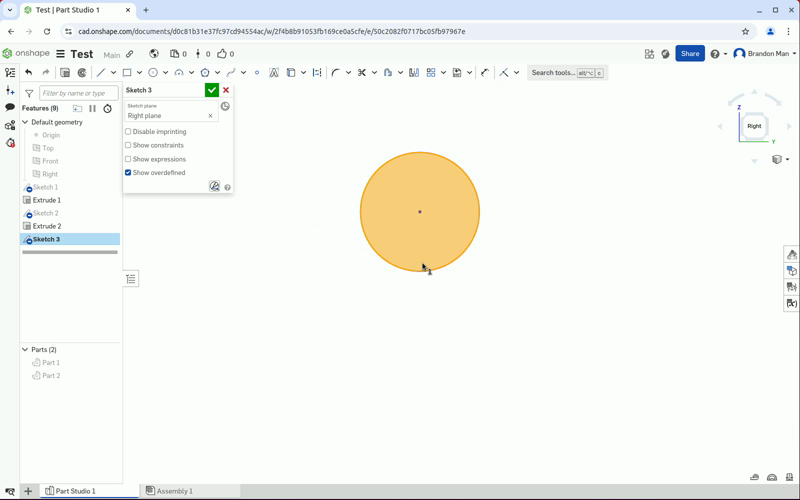
scroll(-6)
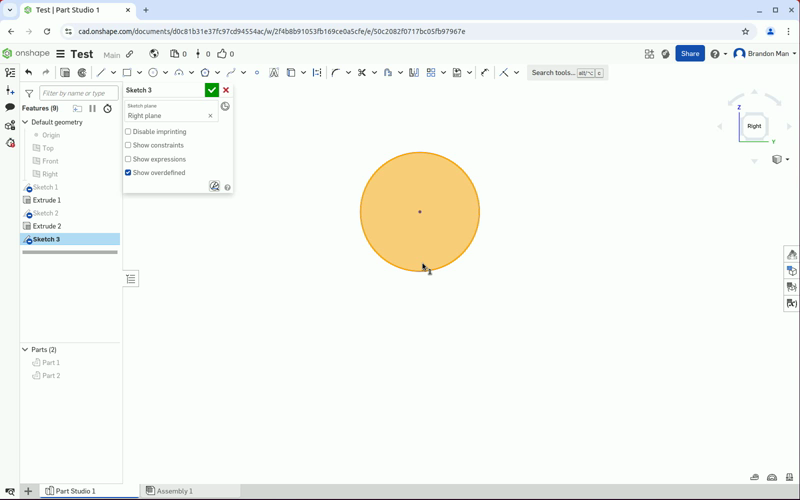
scroll(-6)
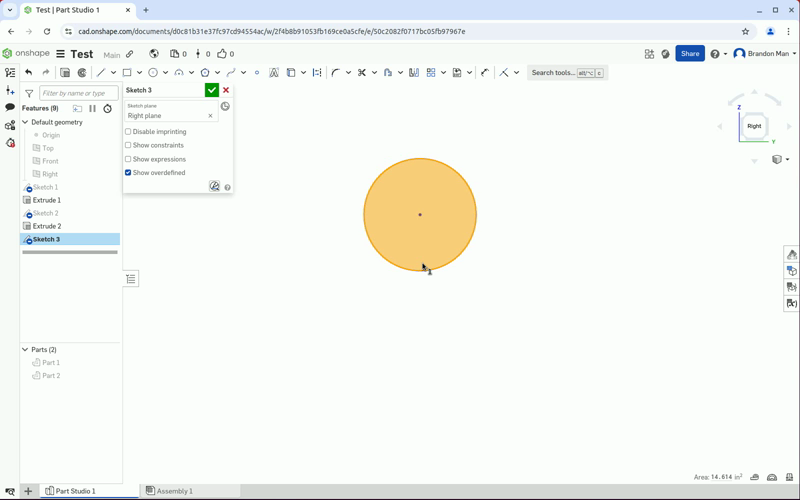
scroll(-6)
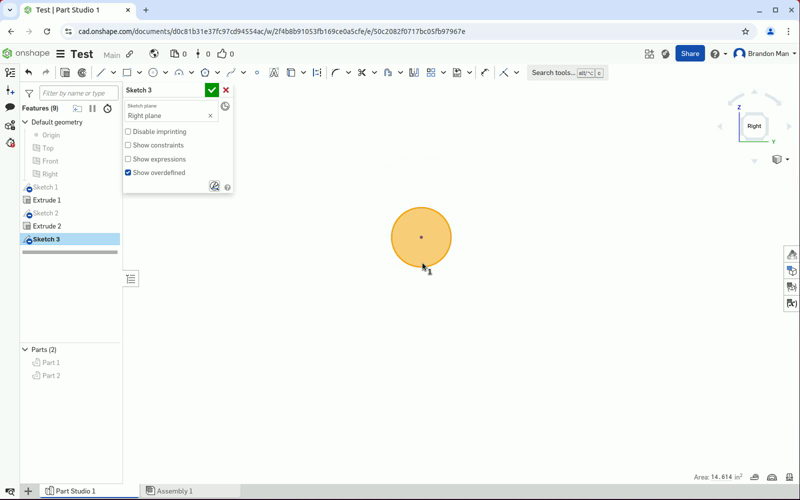
scroll(-6)
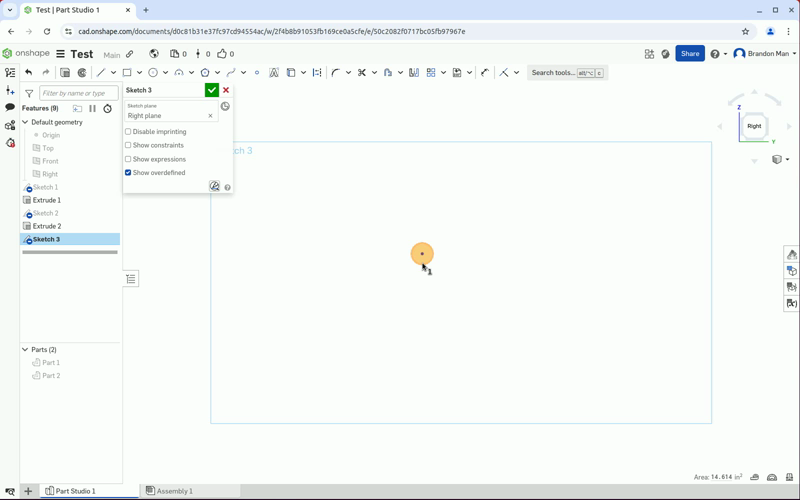
mouse_move(73, 352)
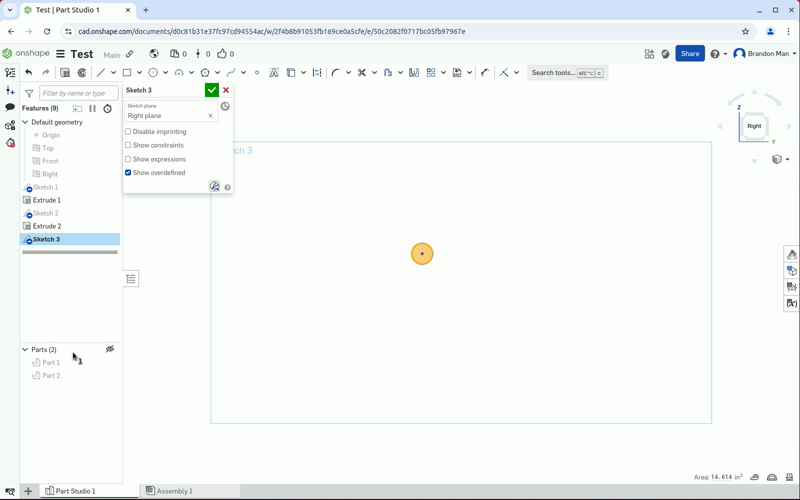
key(shift+y)
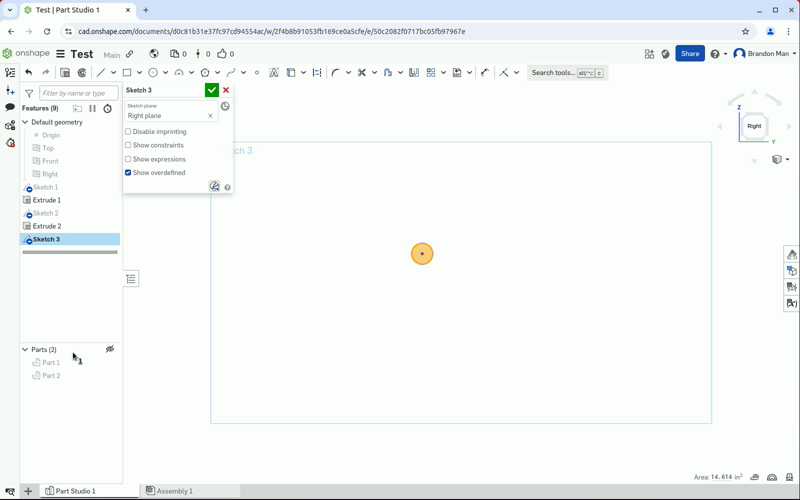
key(shift+e)
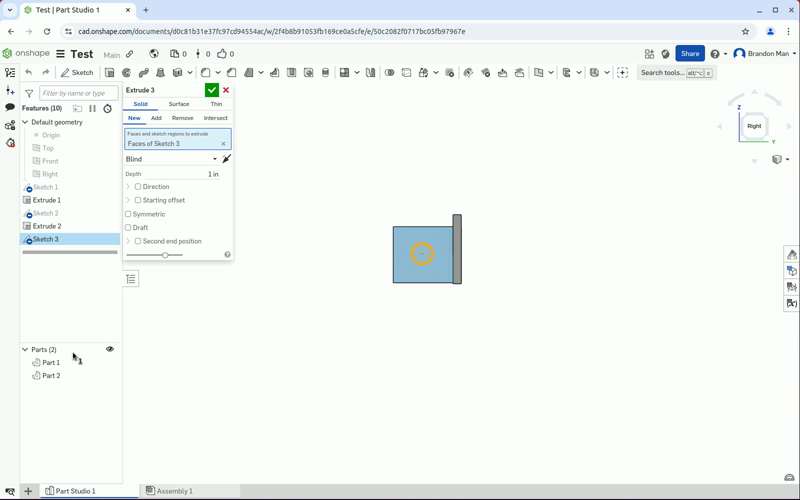
mouse_move(143, 106)
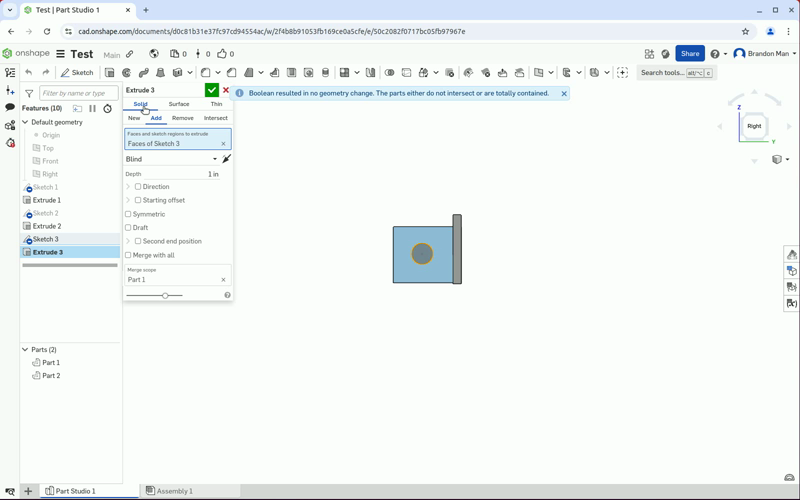
click(143, 106)
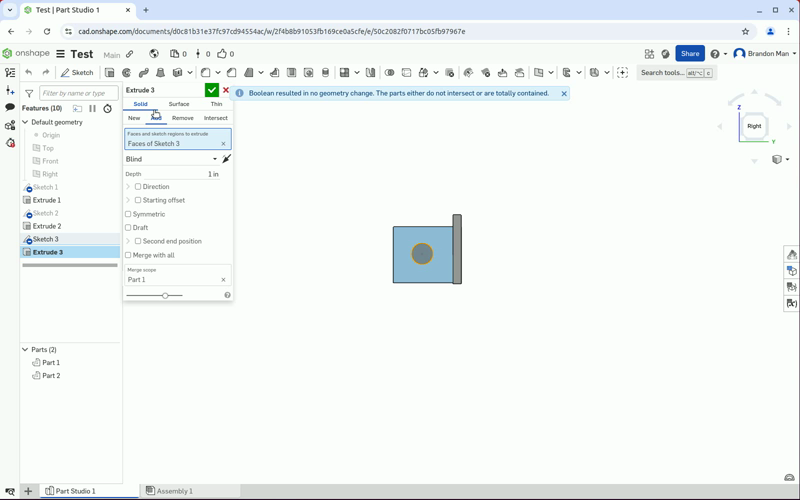
mouse_move(186, 120)
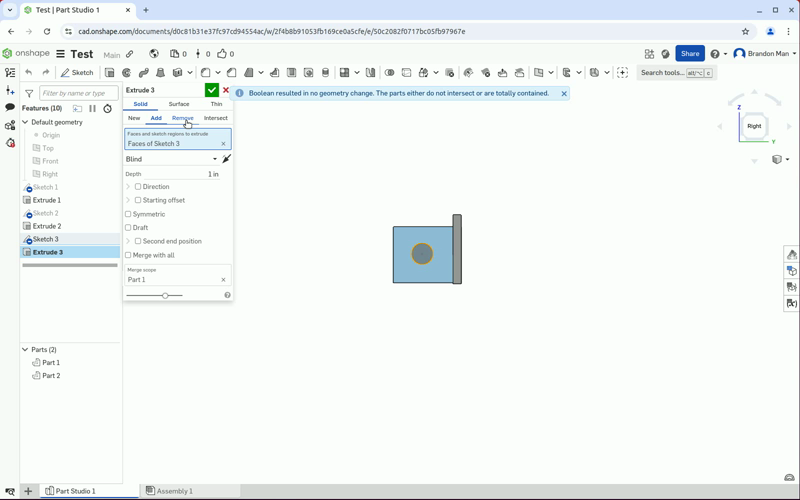
click(186, 120)
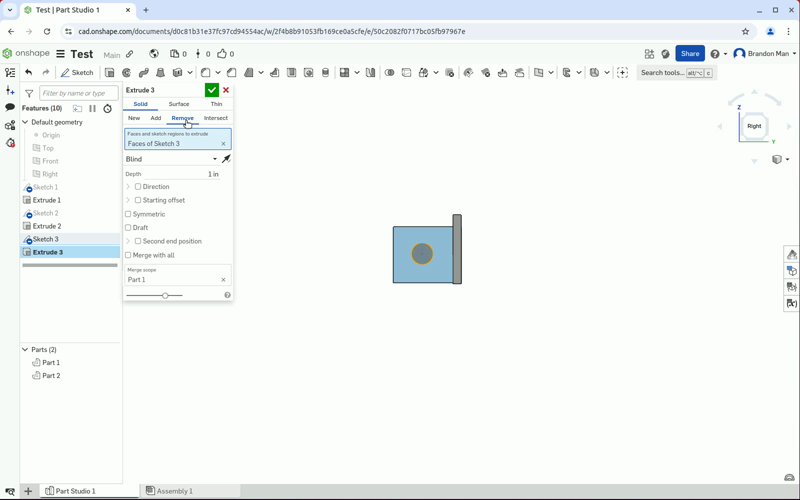
key(tab, 4)
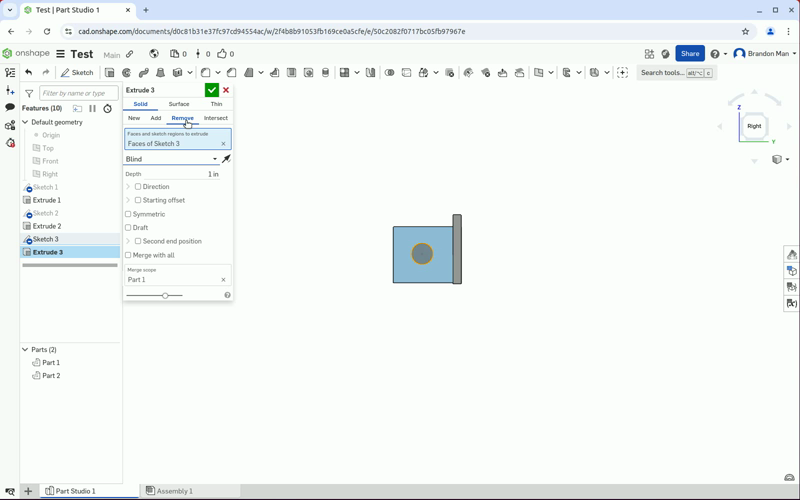
text(-28.885)
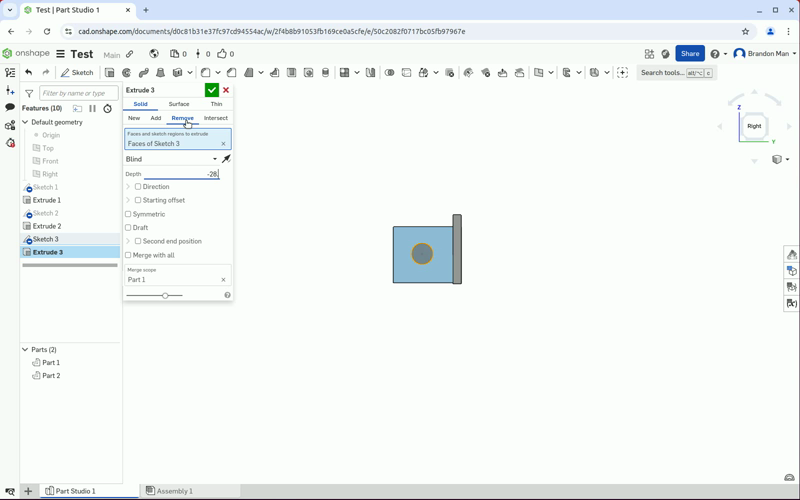
key(tab, 6)
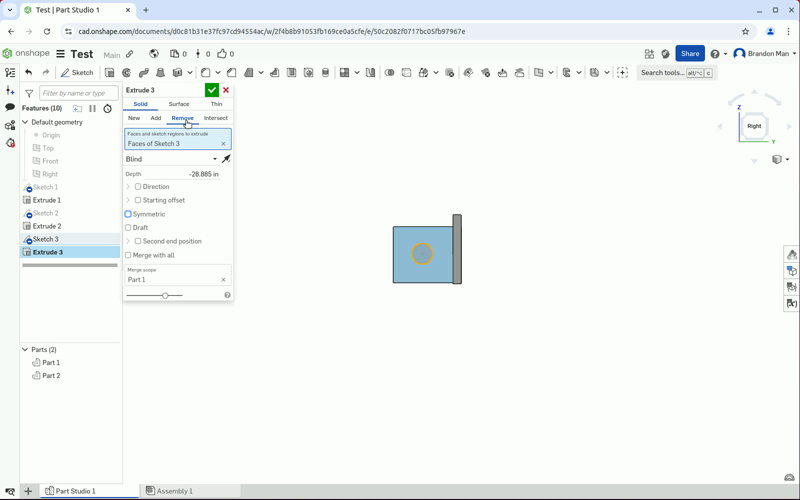
key(space)
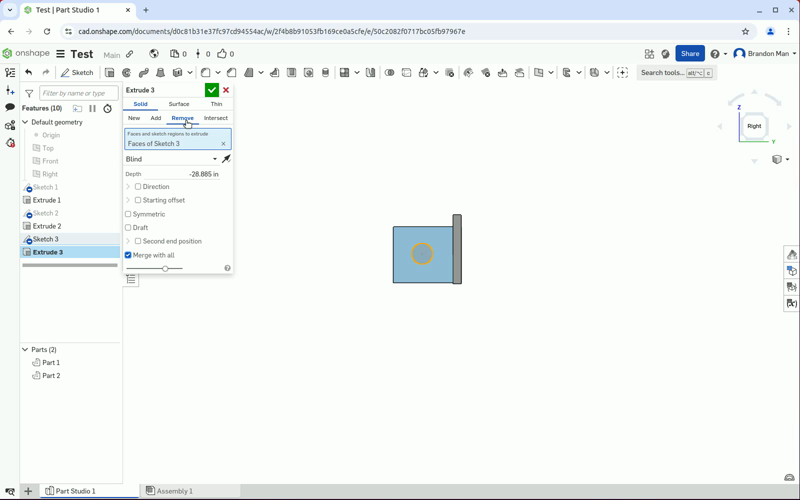
key(enter)
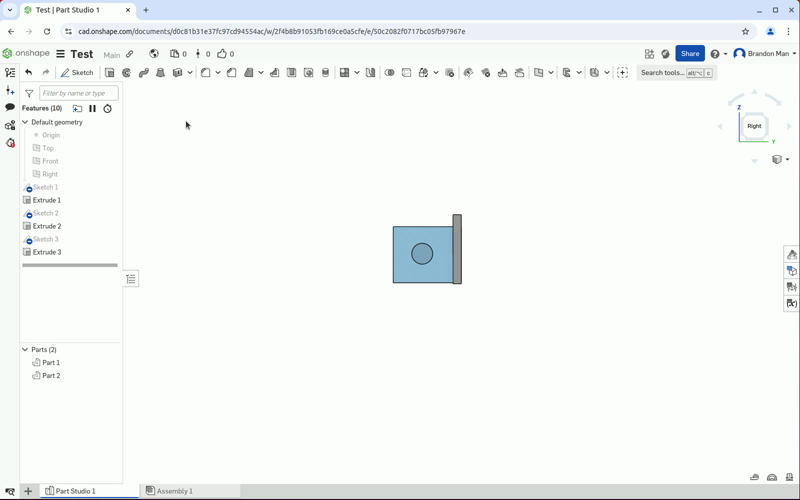
key(shift+h)
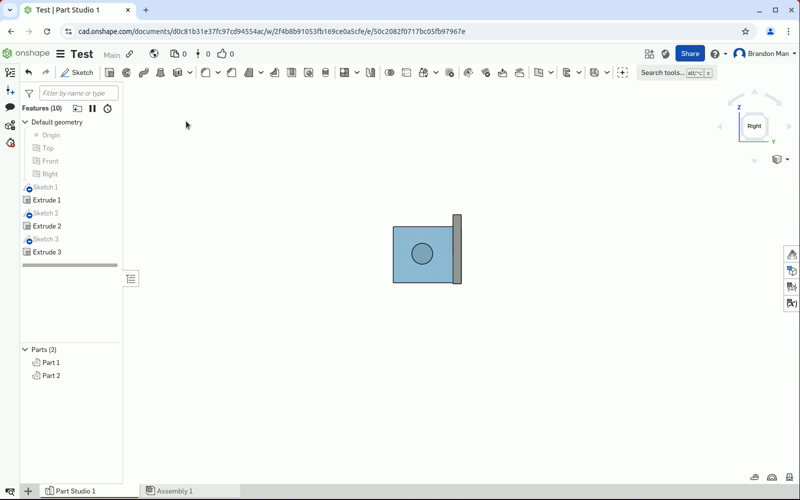
key(shift+h)
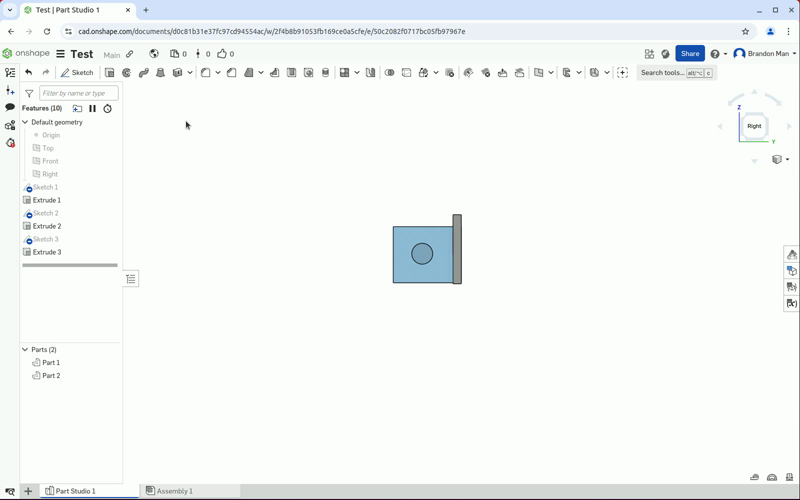
key(shift+7)
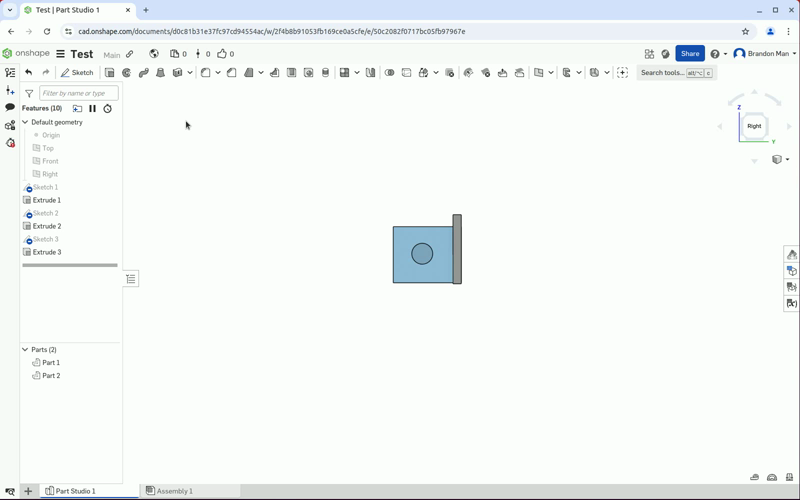
key(right, 2)
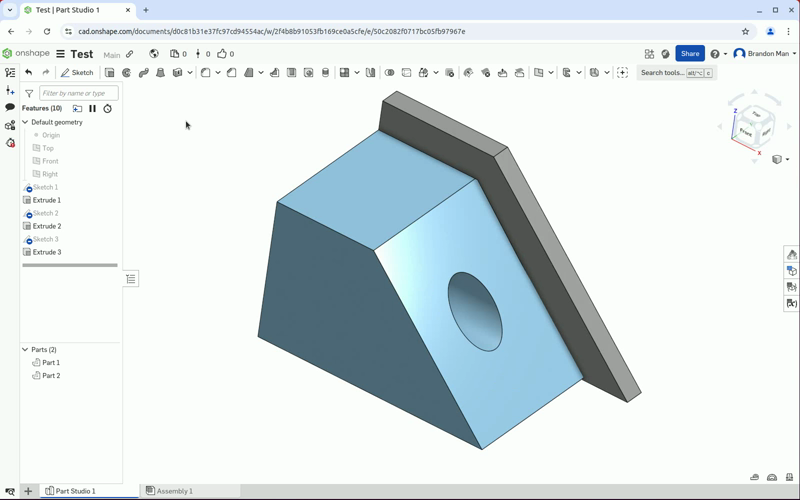
key(down, 2)
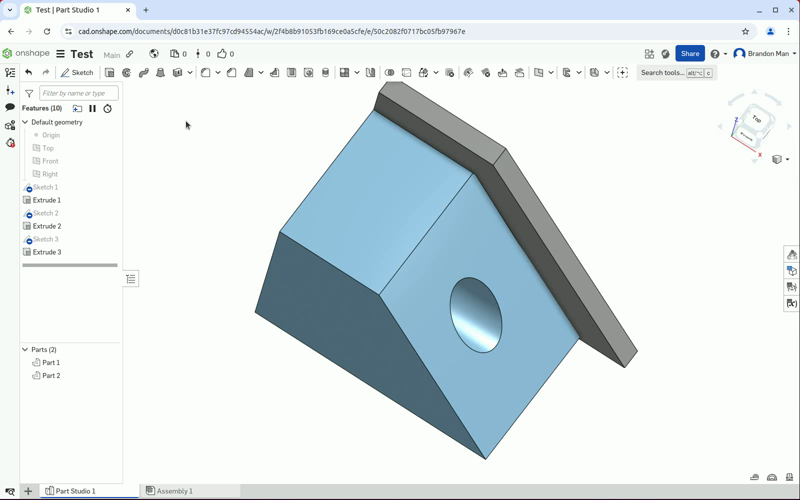
key(up, 2)
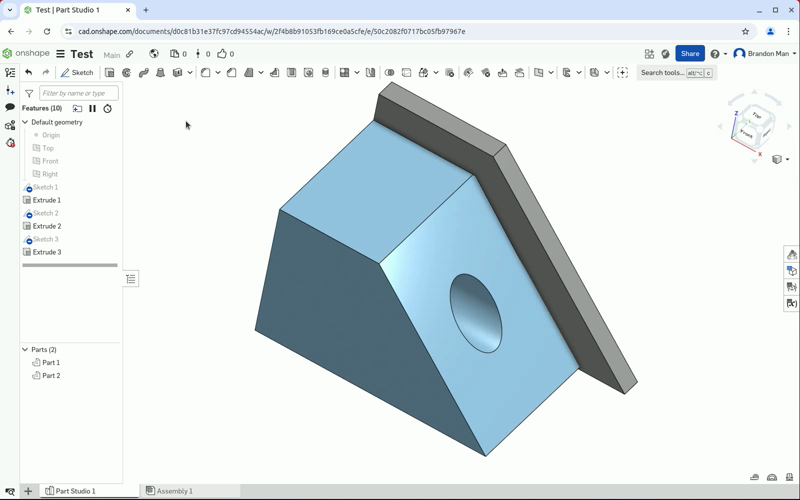
key(left, 2)
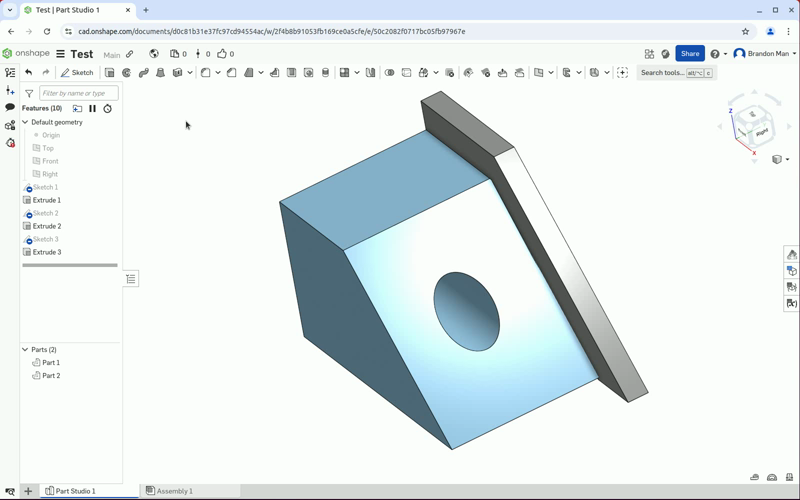
mouse_move(73, 189)
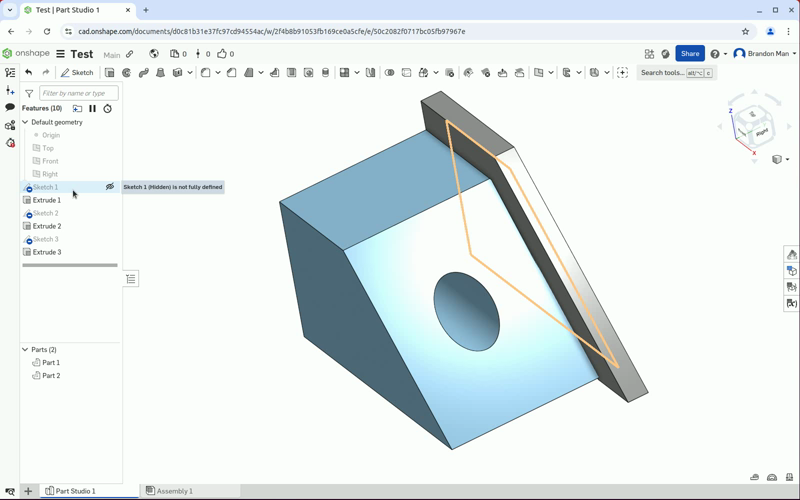
click(73, 189)